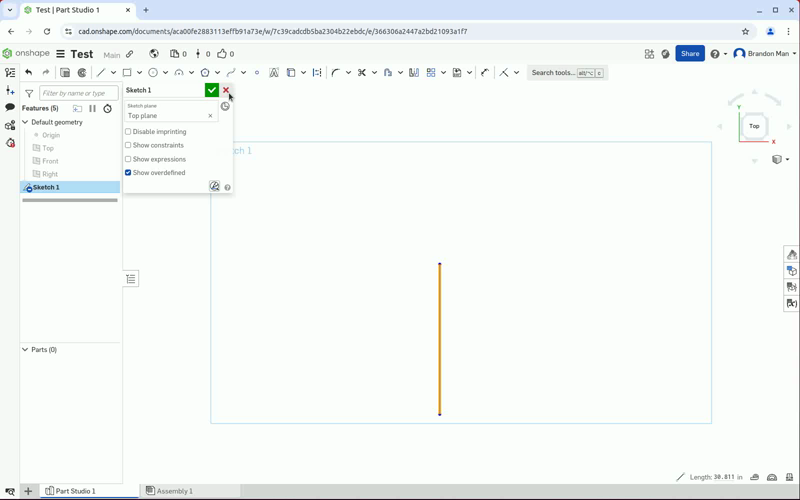
key(shift+h)
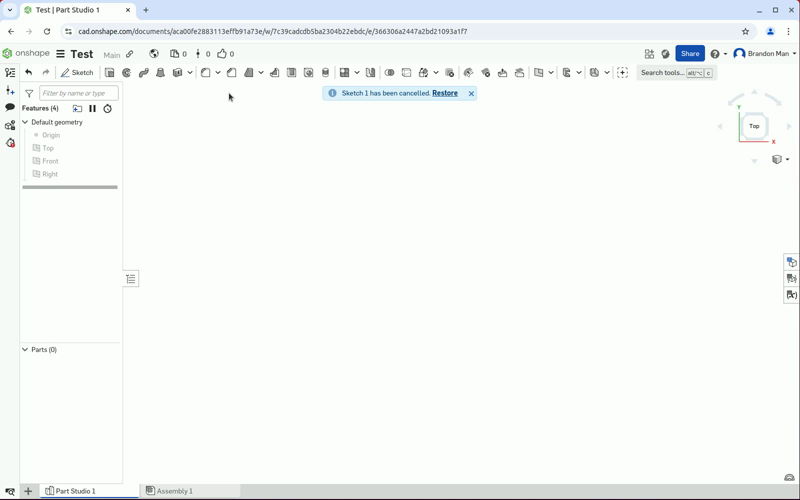
mouse_move(73, 352)
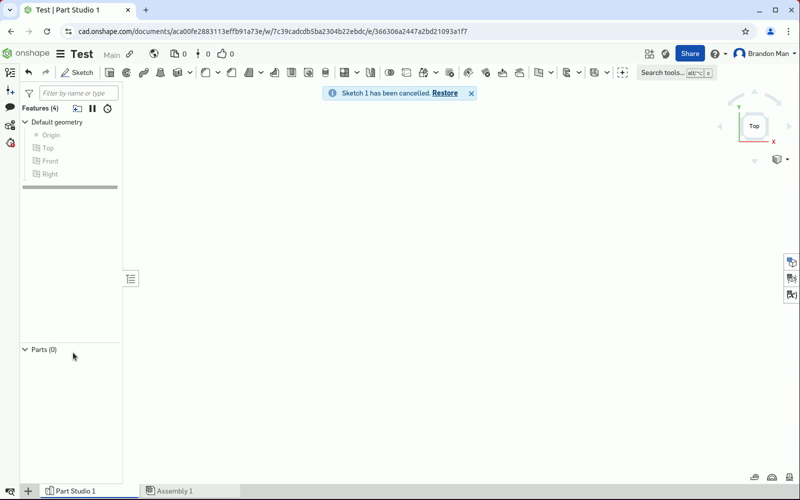
key(y)
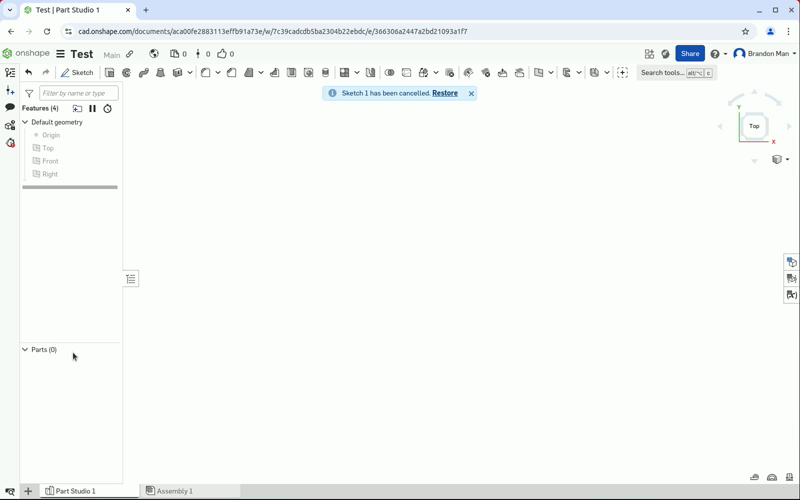
key(shift+p)
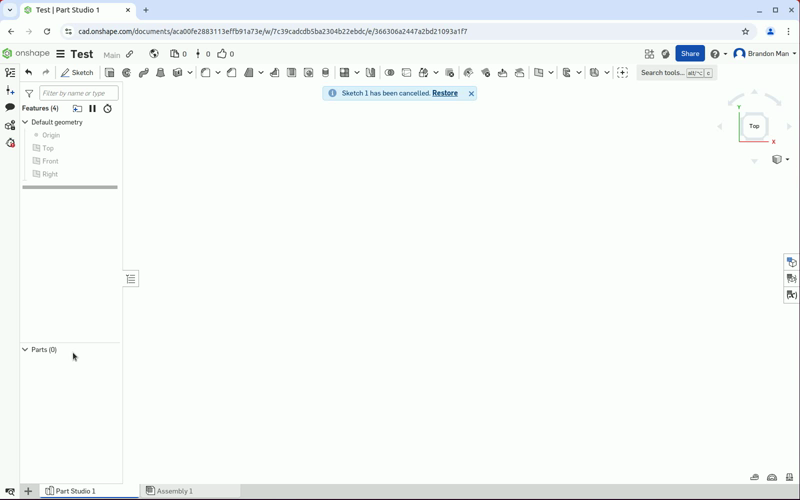
key(space)
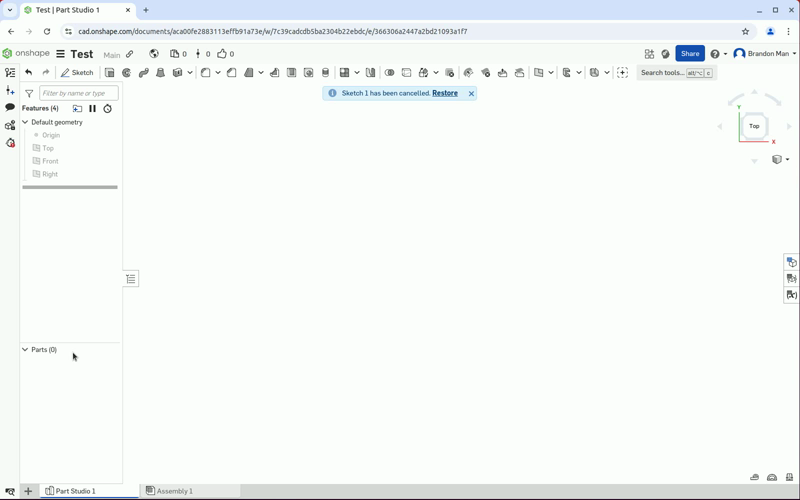
key_down(shift)
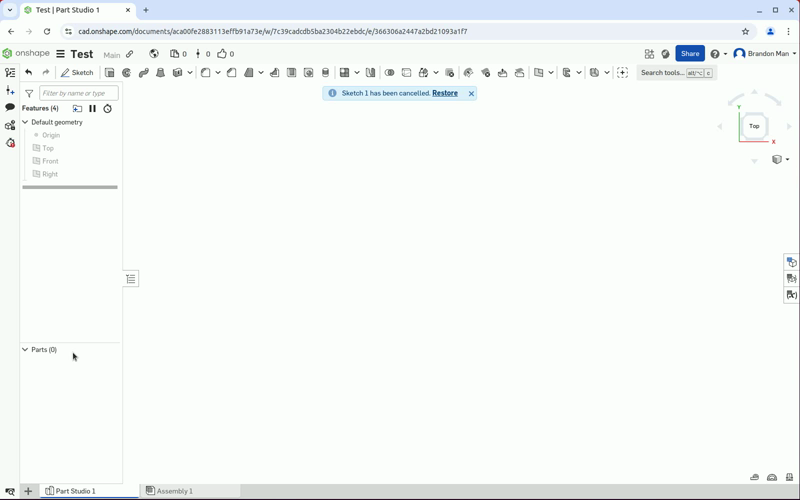
key(up)
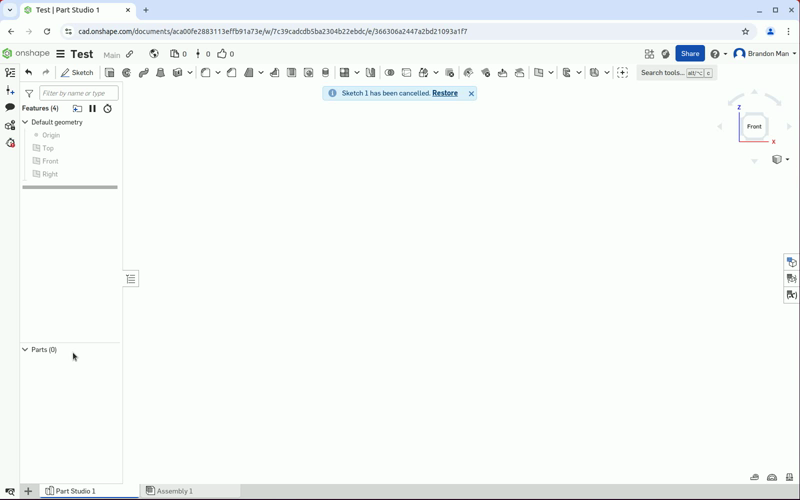
key_up(shift)
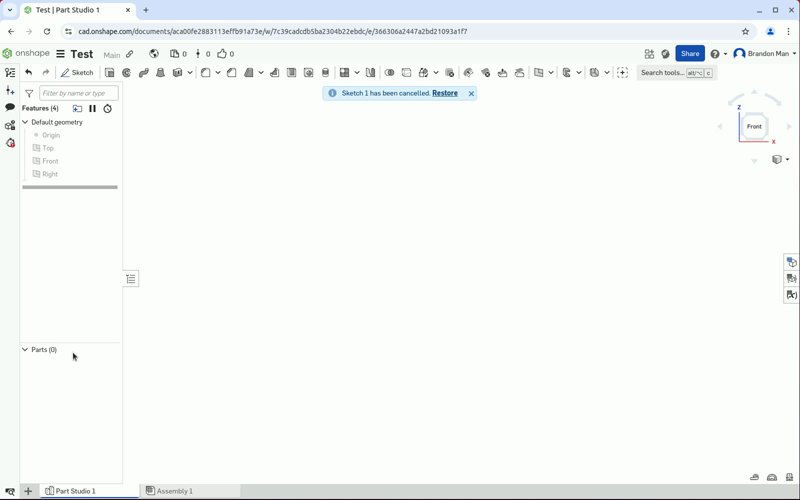
mouse_move(73, 352)
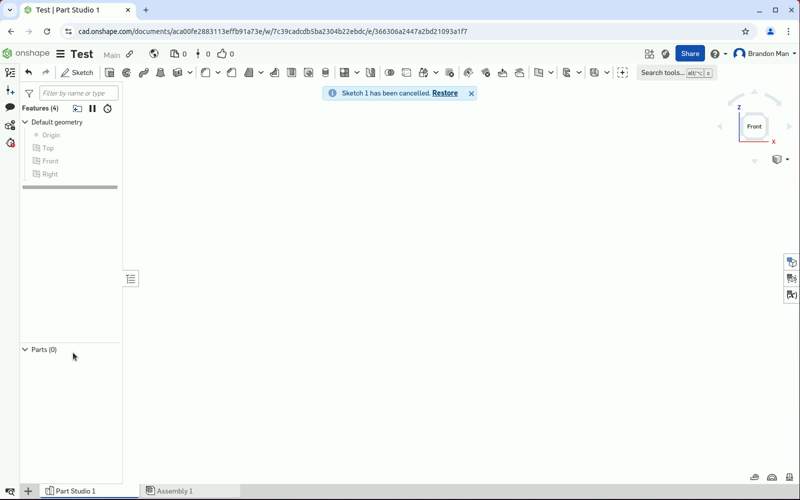
key(shift+y)
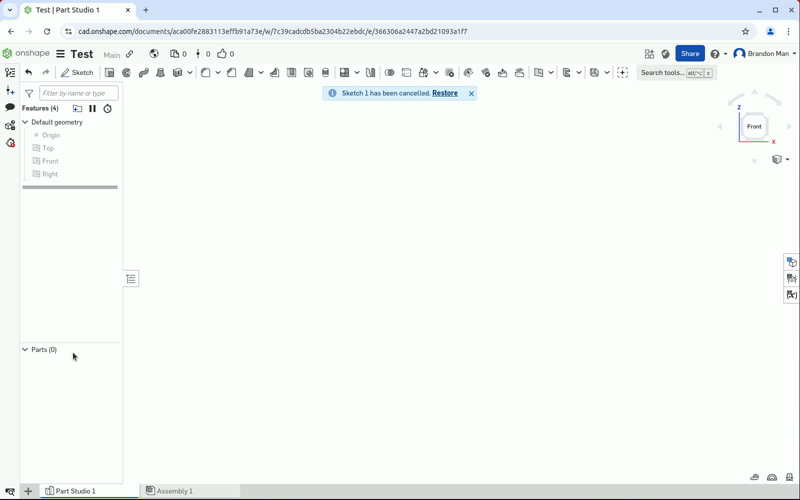
key(shift+s)
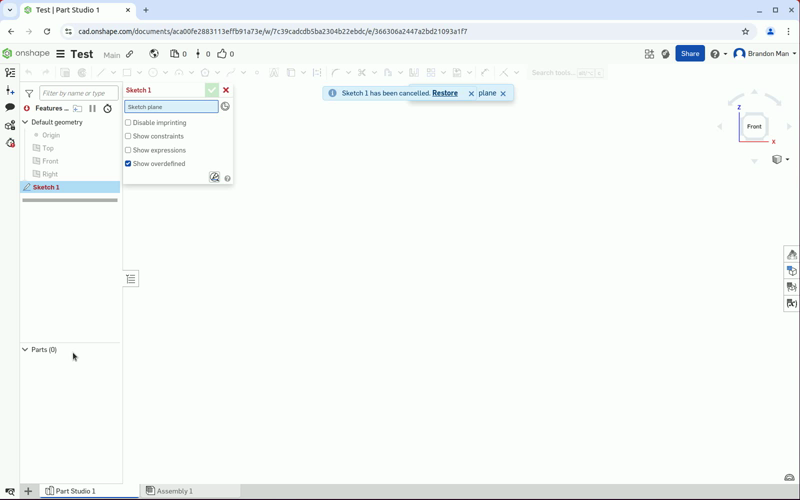
mouse_move(73, 163)
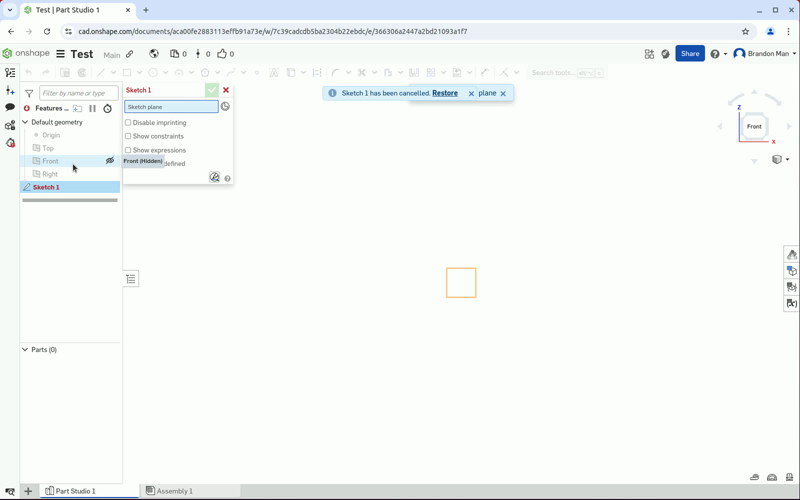
click(73, 163)
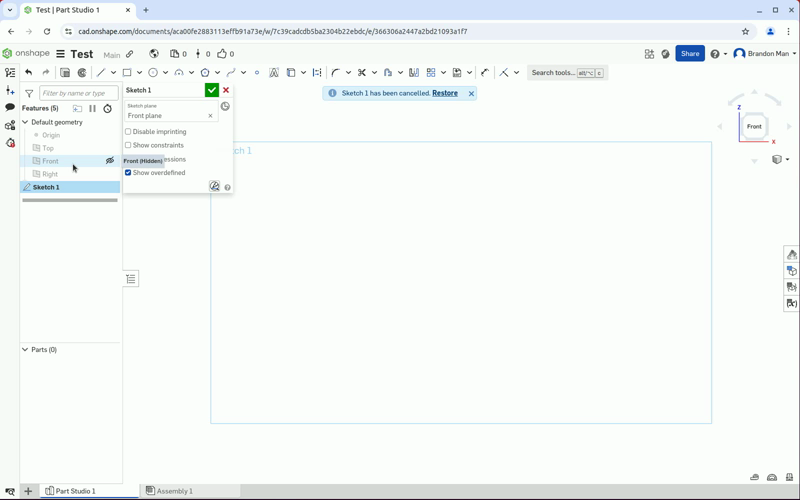
mouse_move(73, 352)
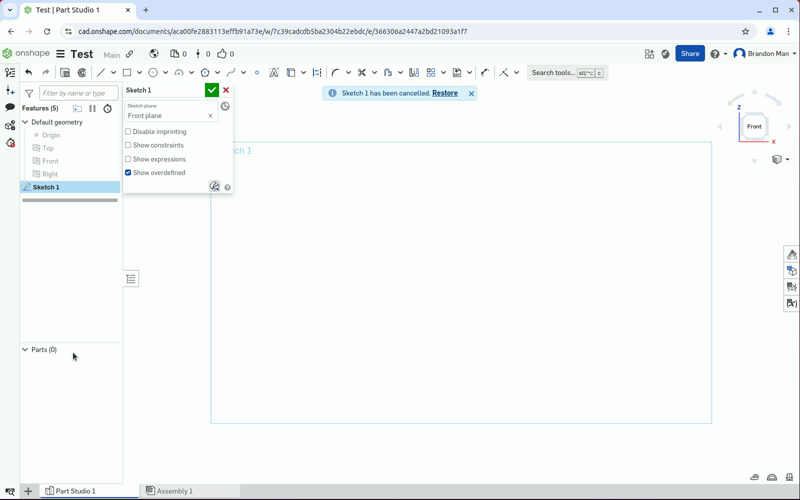
key(y)
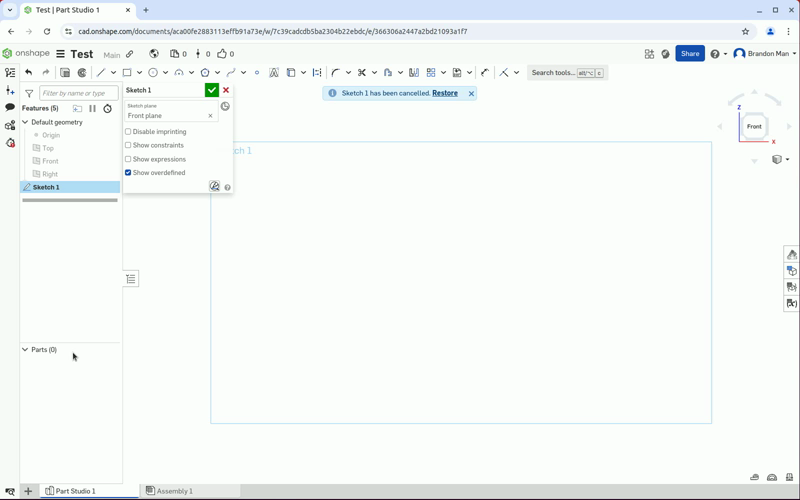
key(l)
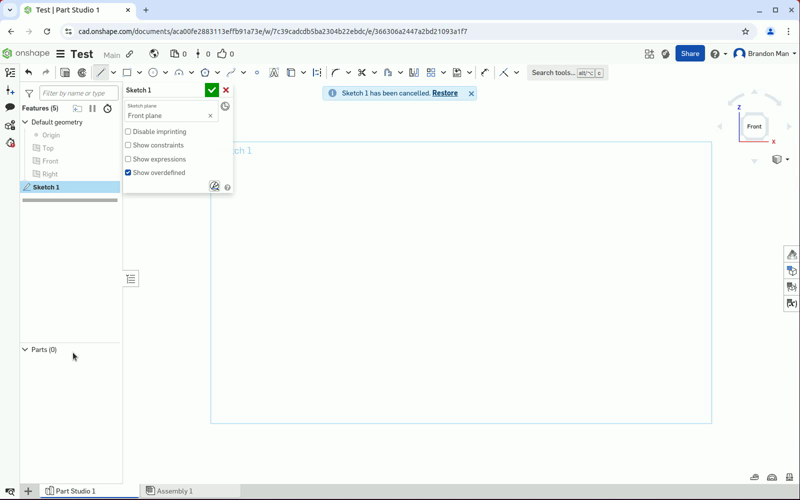
key_down(shift)
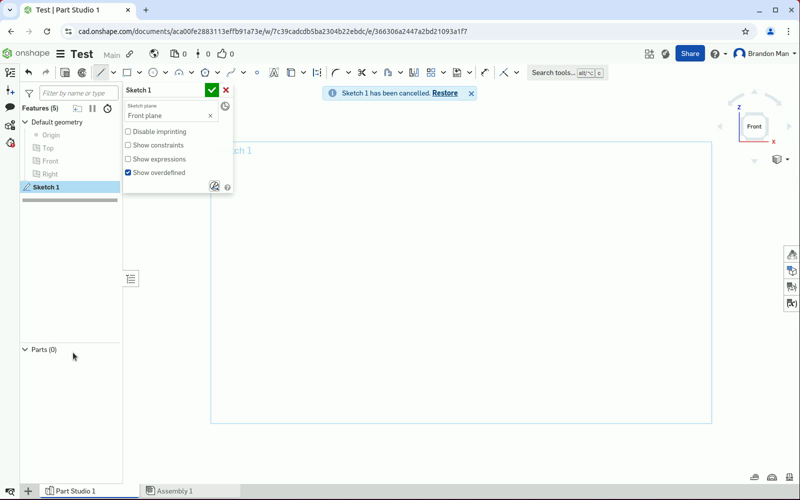
mouse_move(362, 224)
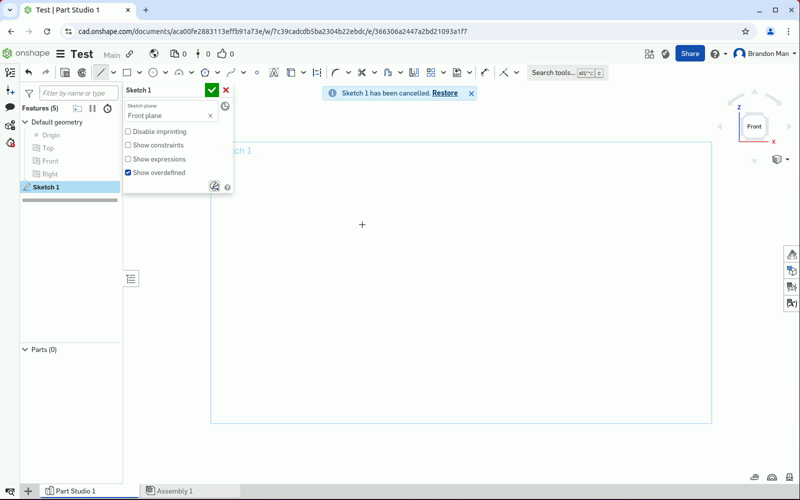
click(362, 224)
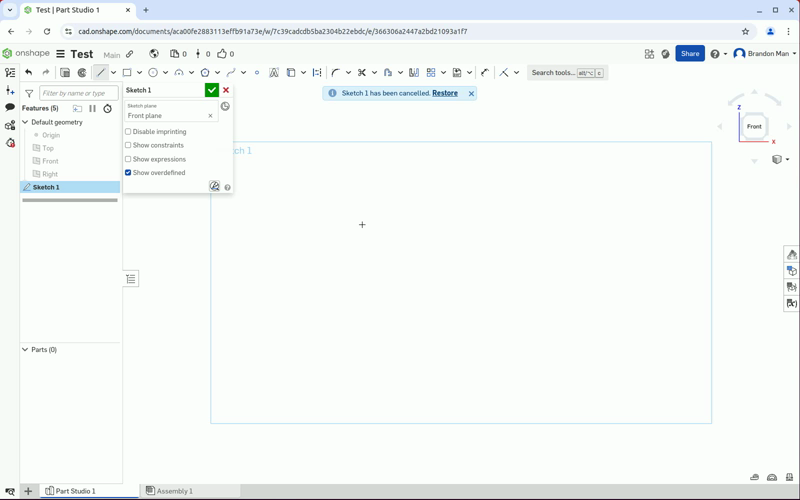
key_up(shift)
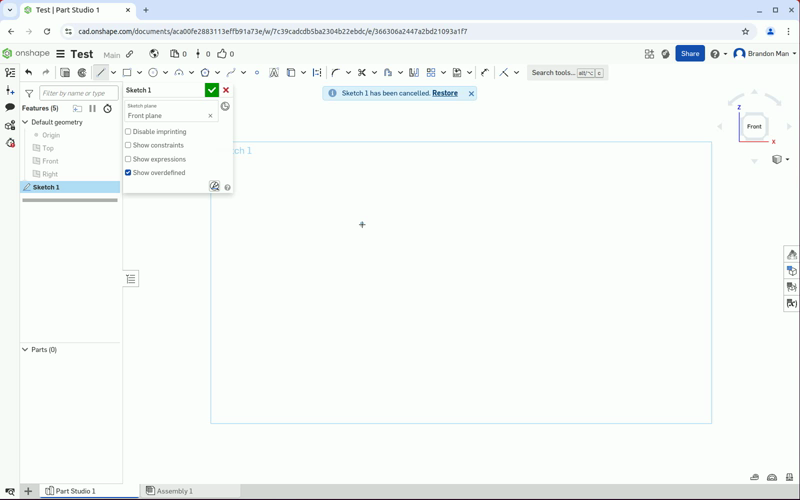
key_down(shift)
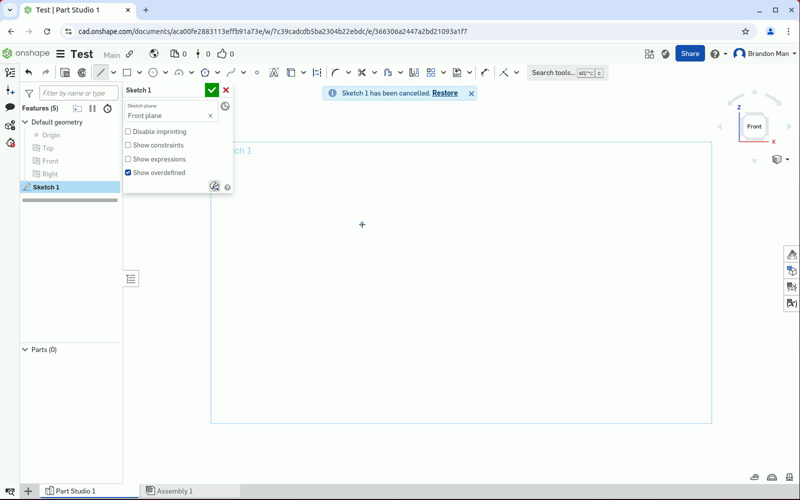
mouse_move(392, 224)
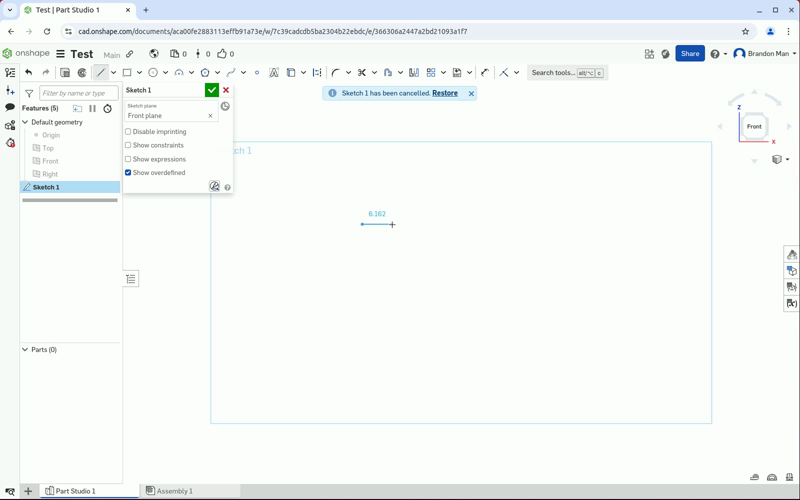
mouse_move(380, 224)
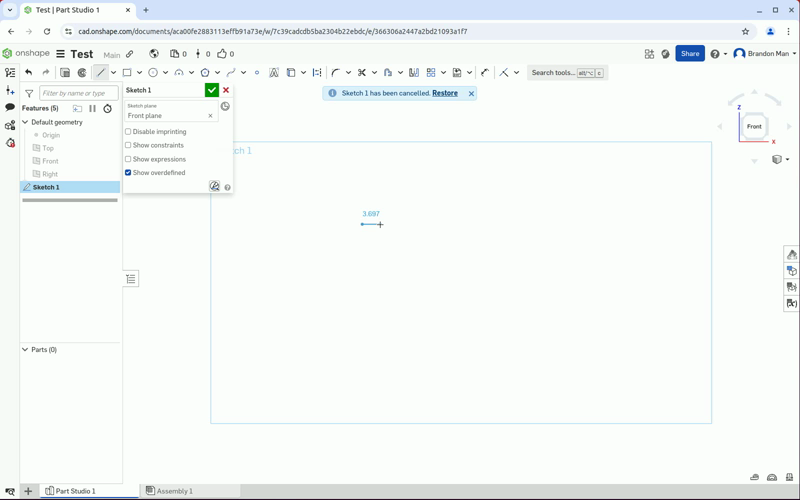
click(380, 224)
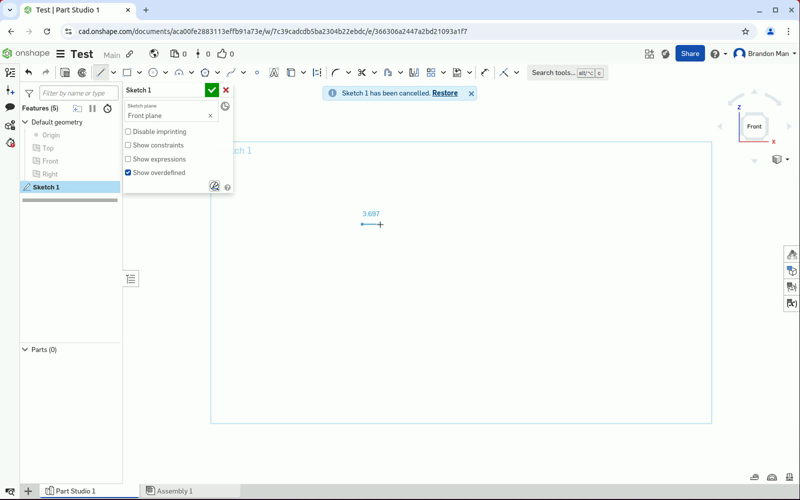
key_up(shift)
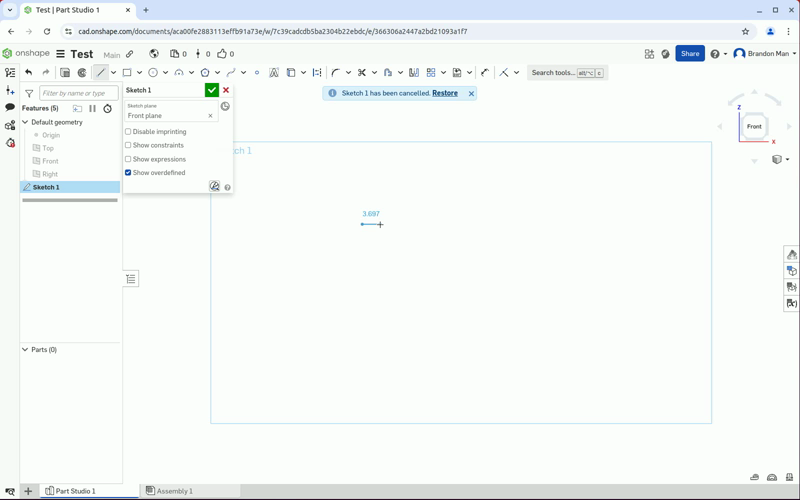
key_down(shift)
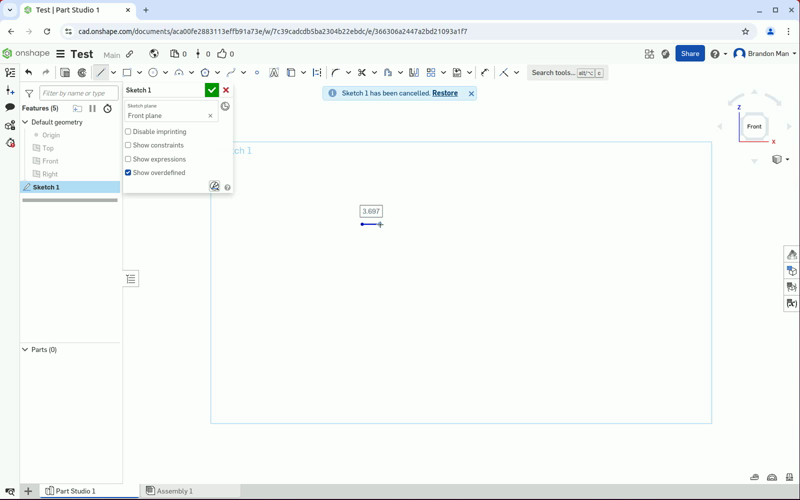
mouse_move(410, 224)
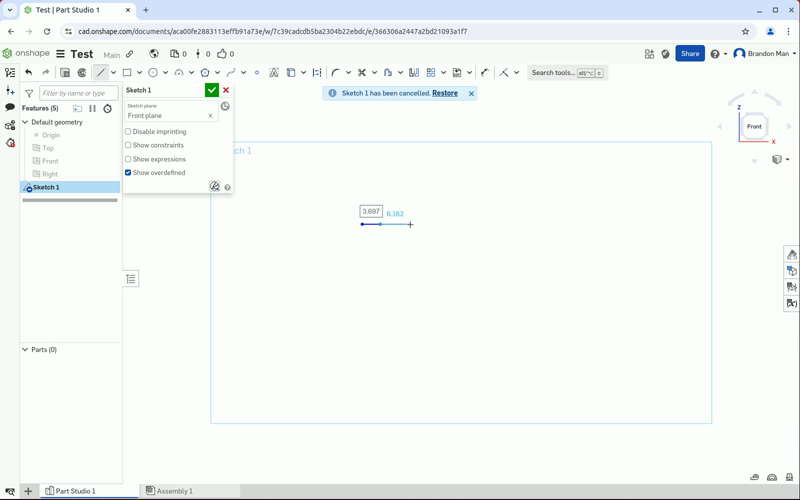
mouse_move(380, 272)
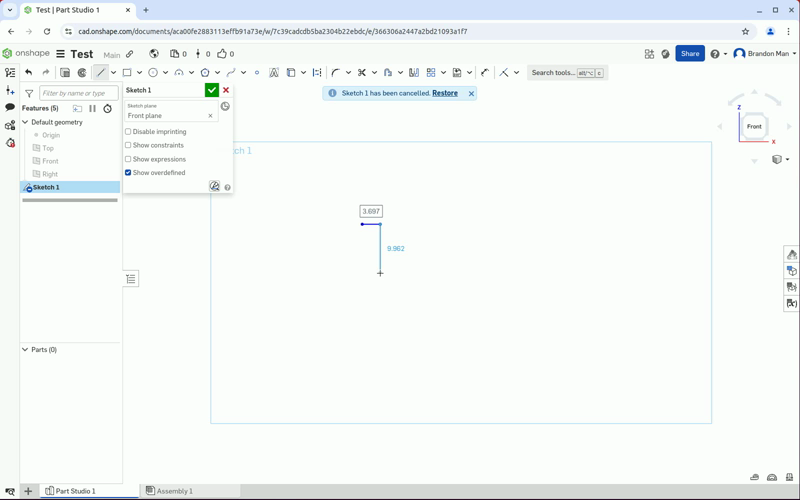
click(380, 272)
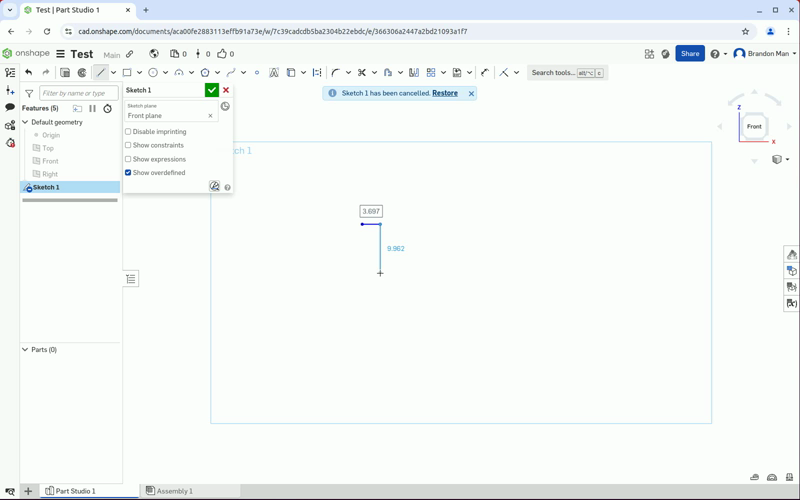
key_up(shift)
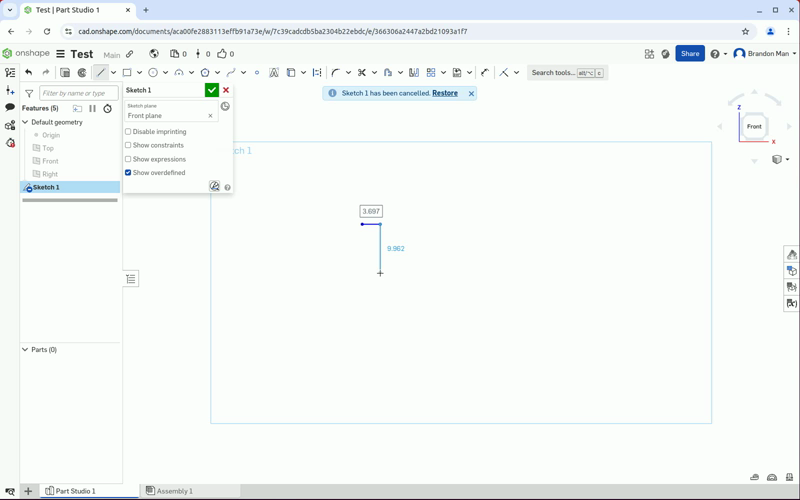
key_down(shift)
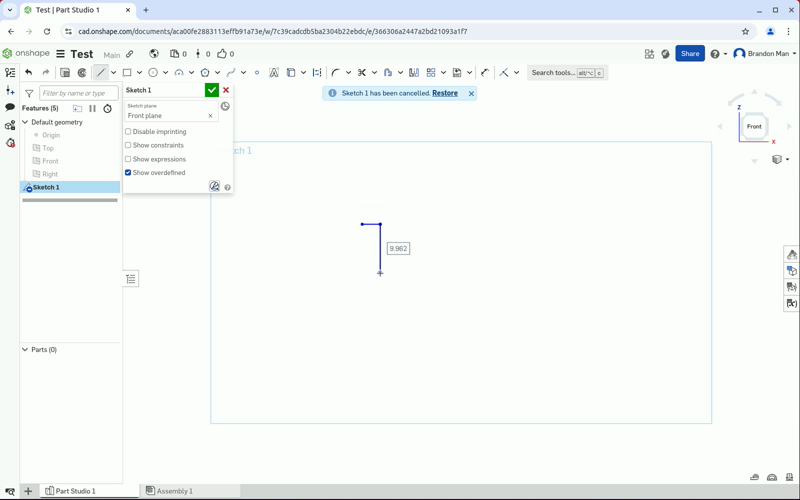
mouse_move(410, 272)
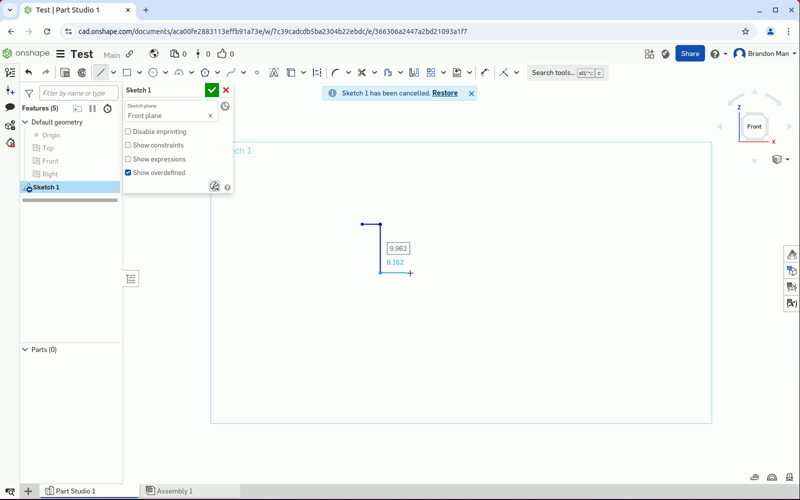
mouse_move(428, 272)
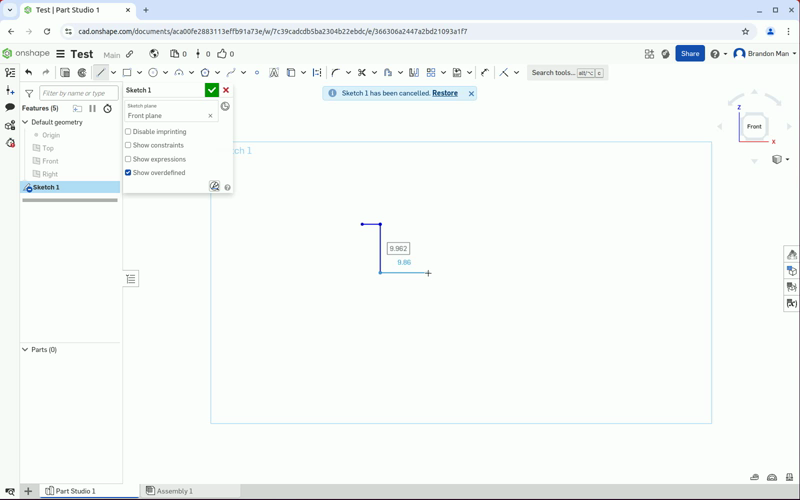
click(428, 272)
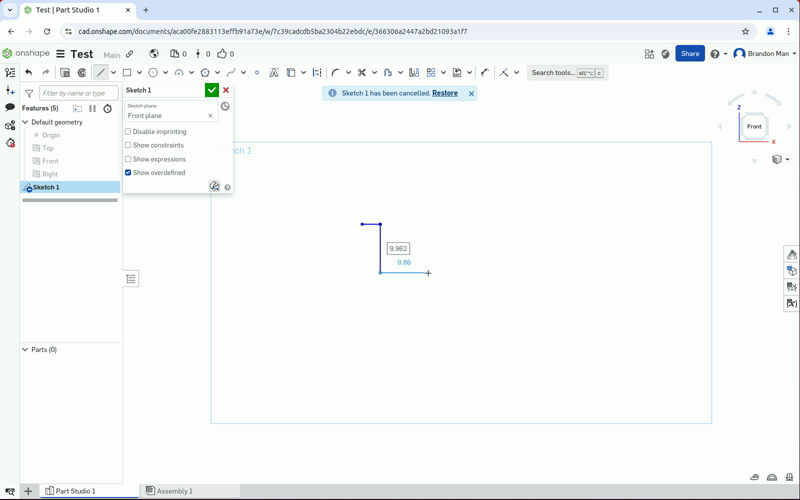
key_up(shift)
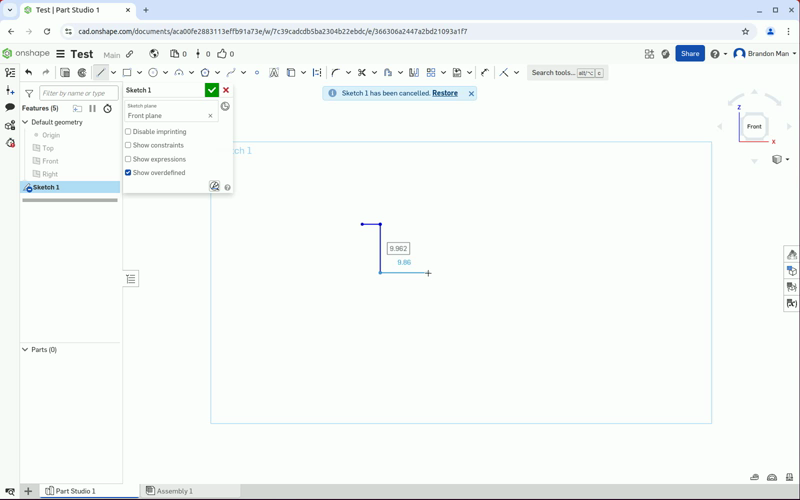
key_down(shift)
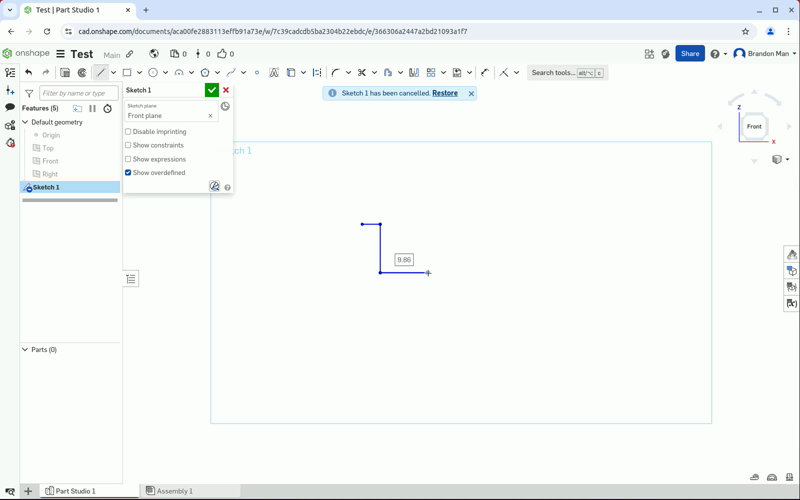
mouse_move(458, 272)
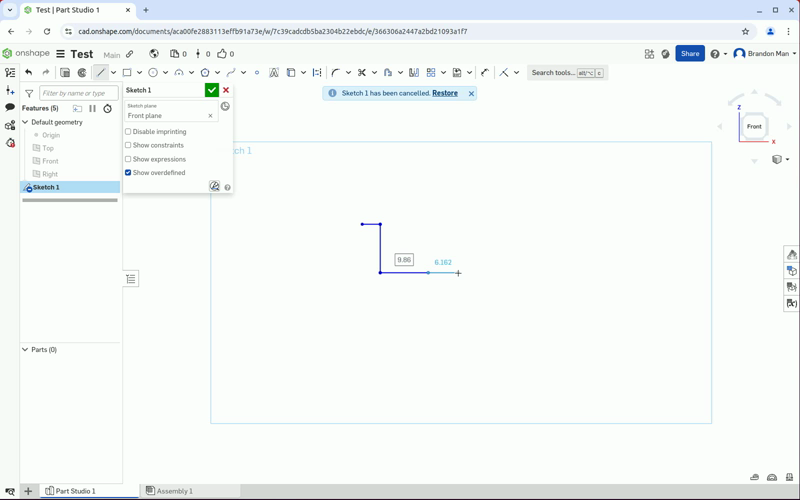
mouse_move(428, 224)
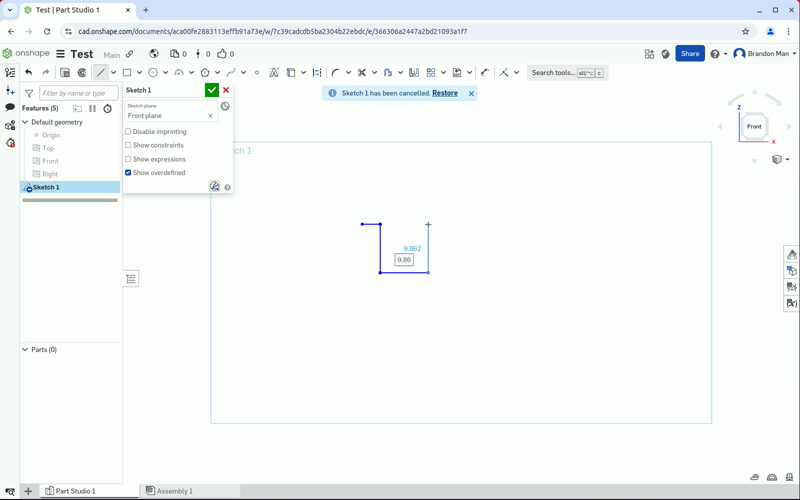
click(428, 224)
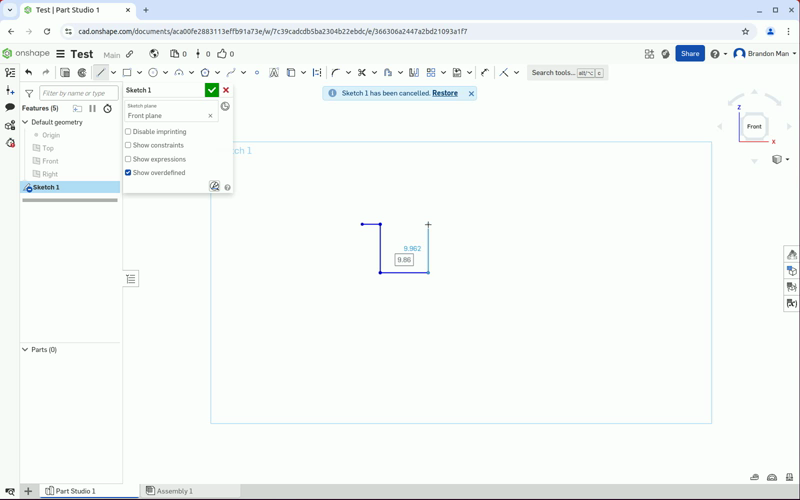
key_up(shift)
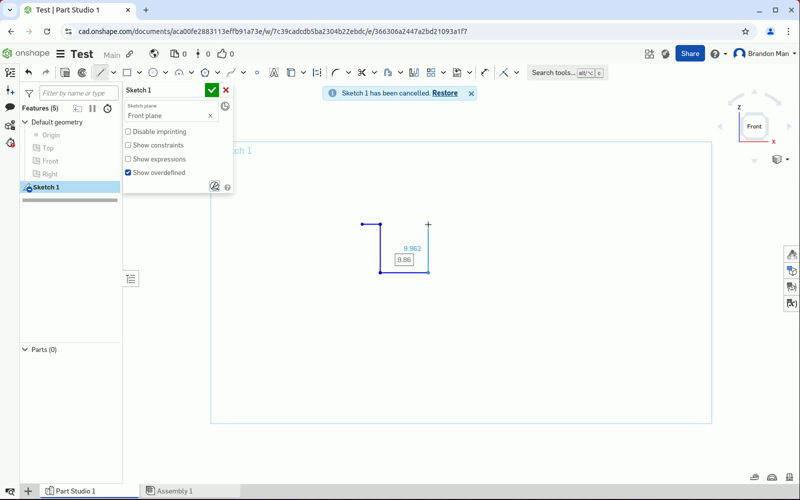
key_down(shift)
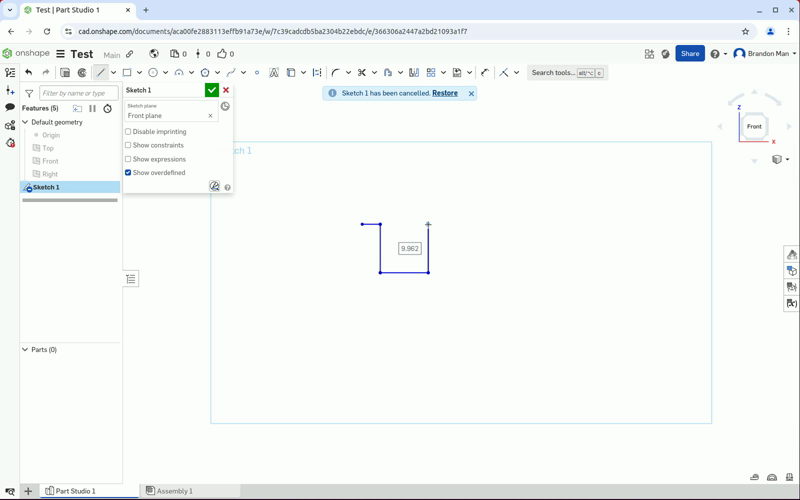
mouse_move(458, 224)
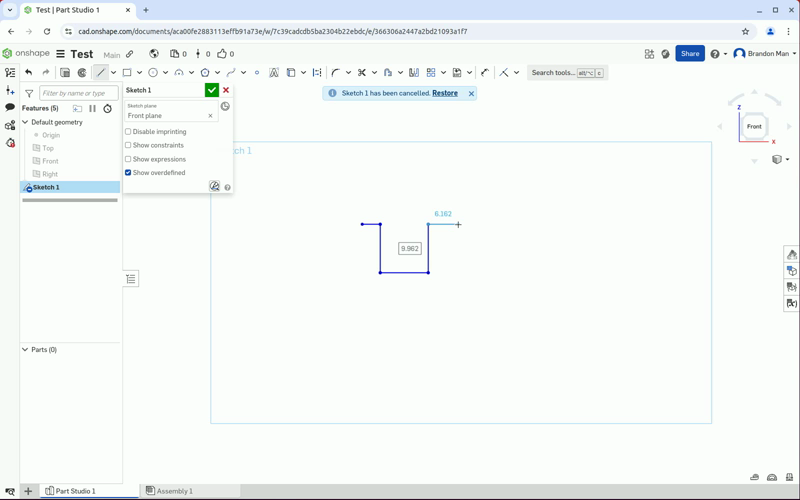
mouse_move(445, 224)
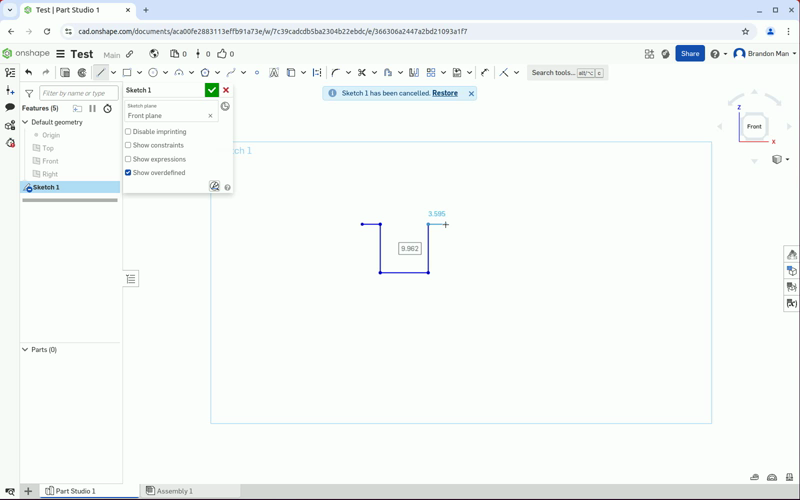
click(445, 224)
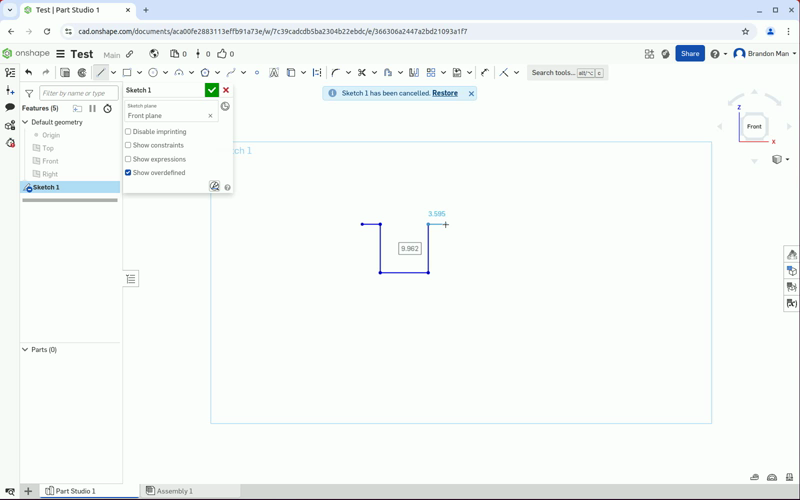
key_up(shift)
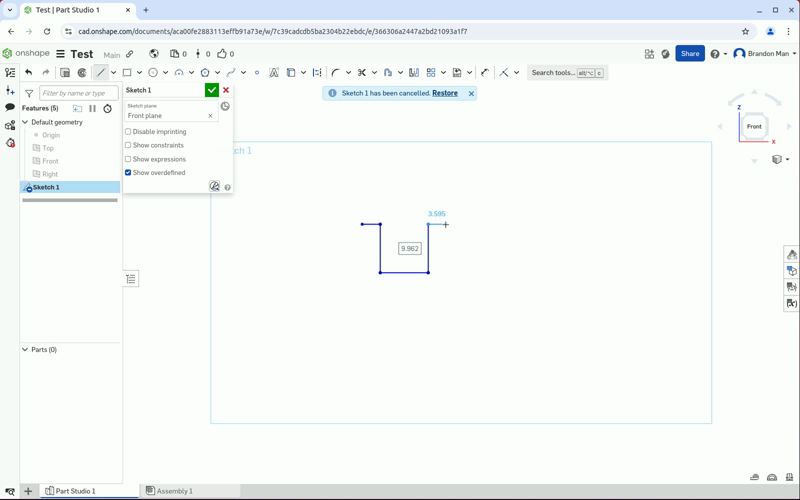
key_down(shift)
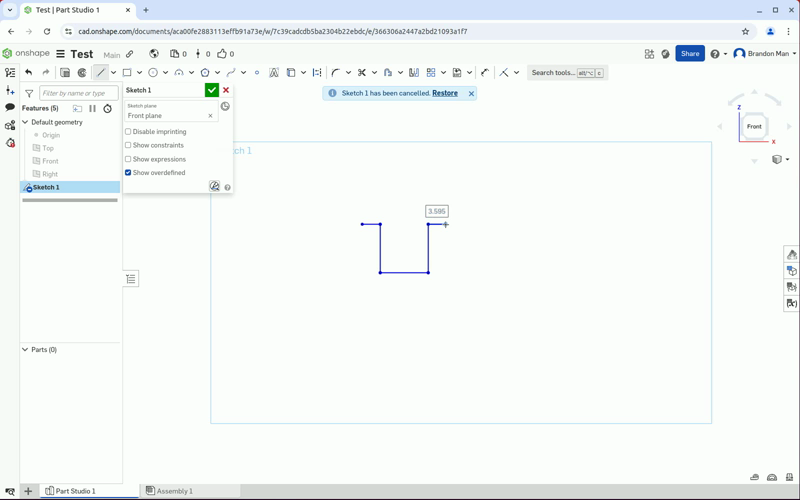
mouse_move(475, 224)
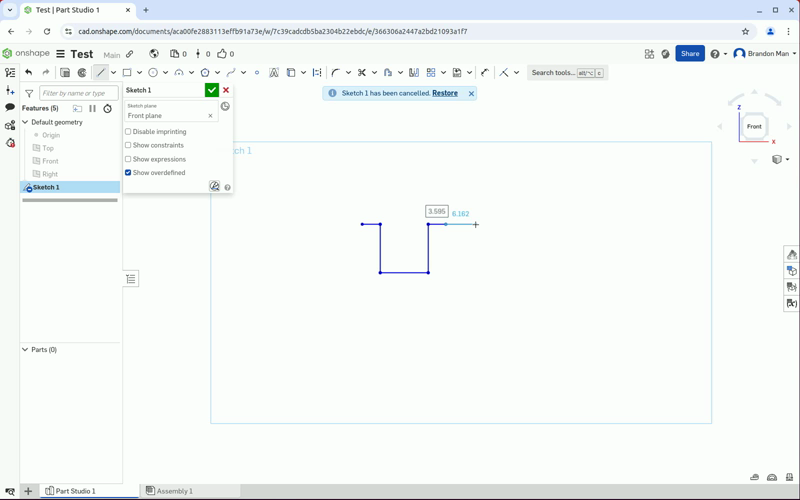
mouse_move(445, 215)
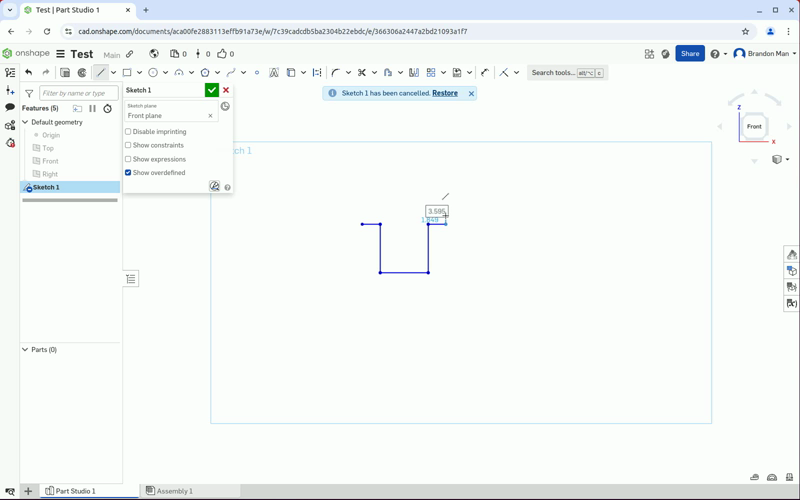
click(445, 215)
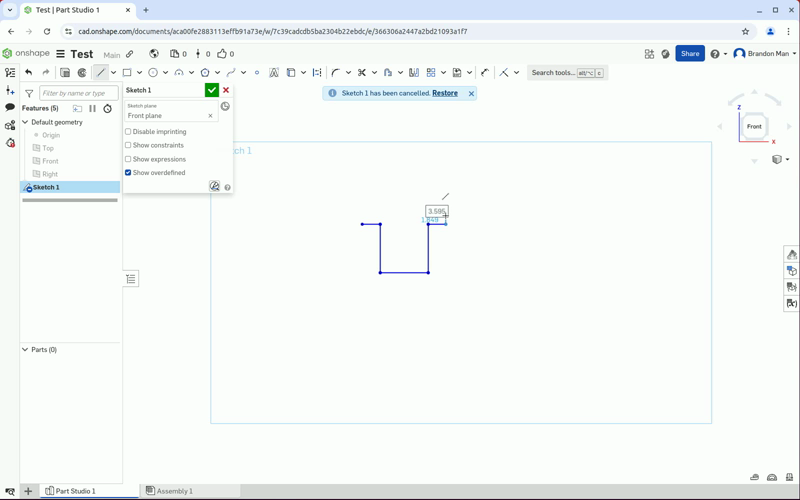
key_up(shift)
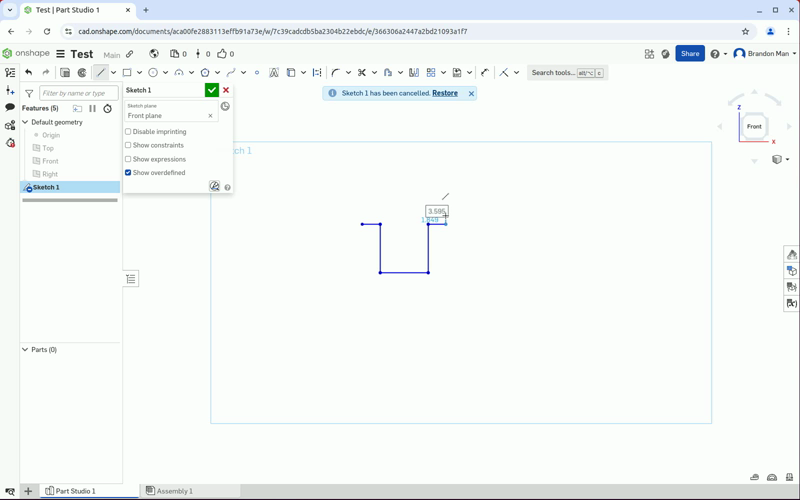
key_down(shift)
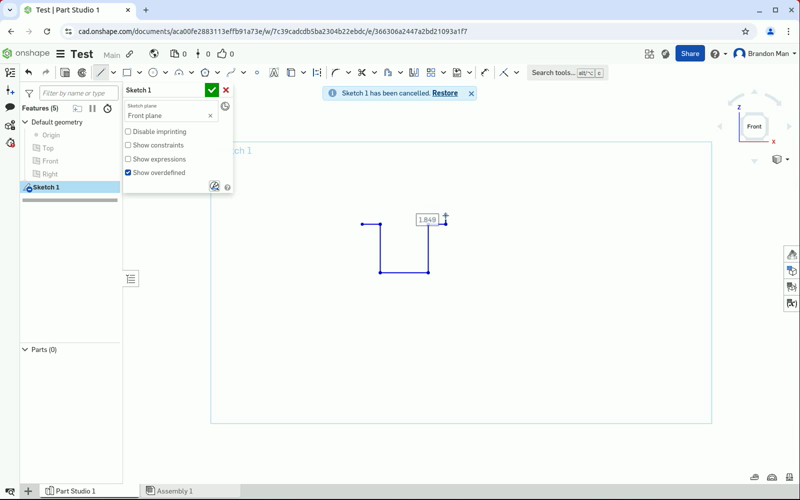
mouse_move(362, 215)
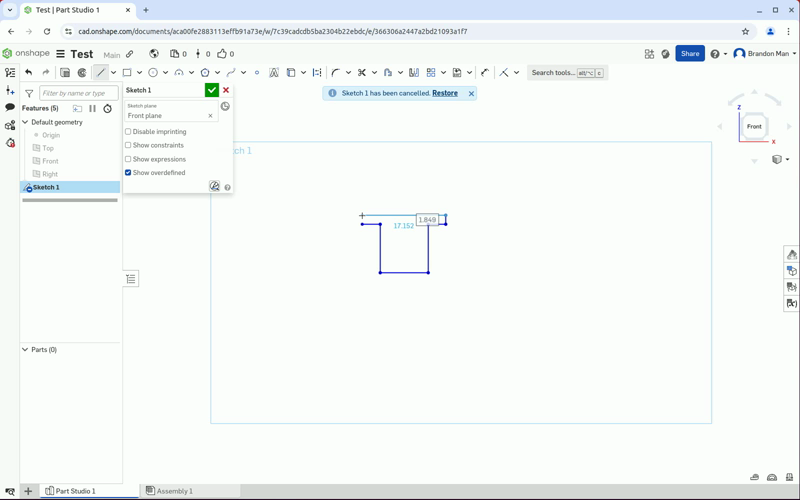
click(362, 215)
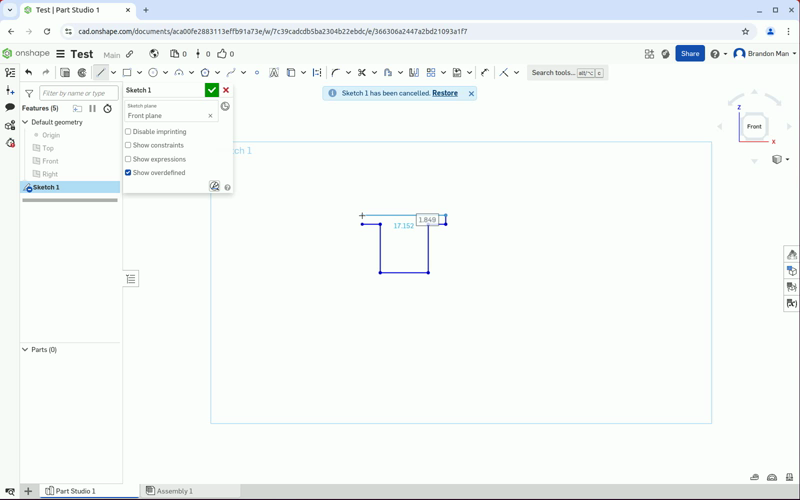
key_up(shift)
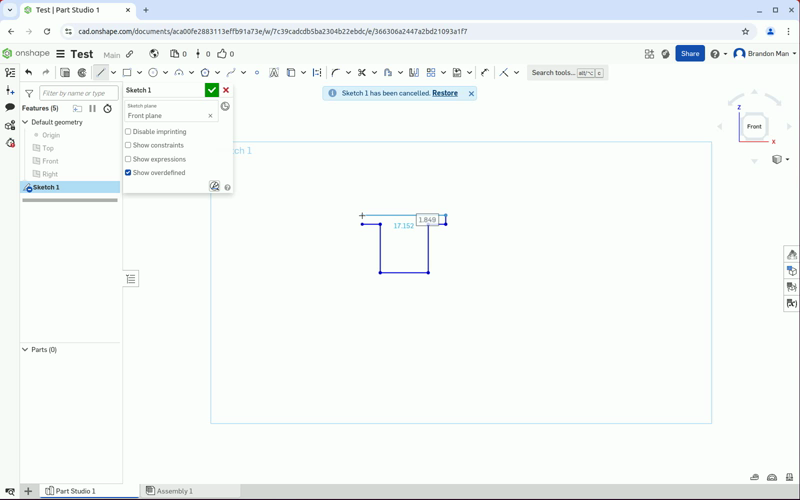
mouse_move(392, 215)
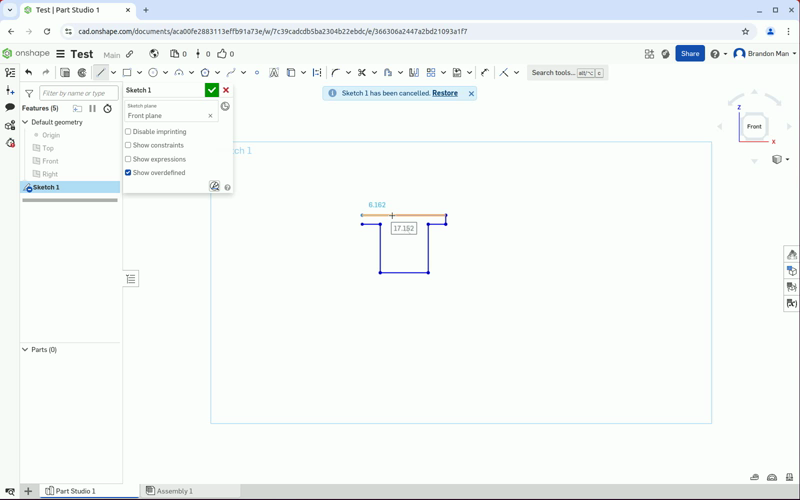
key_down(shift)
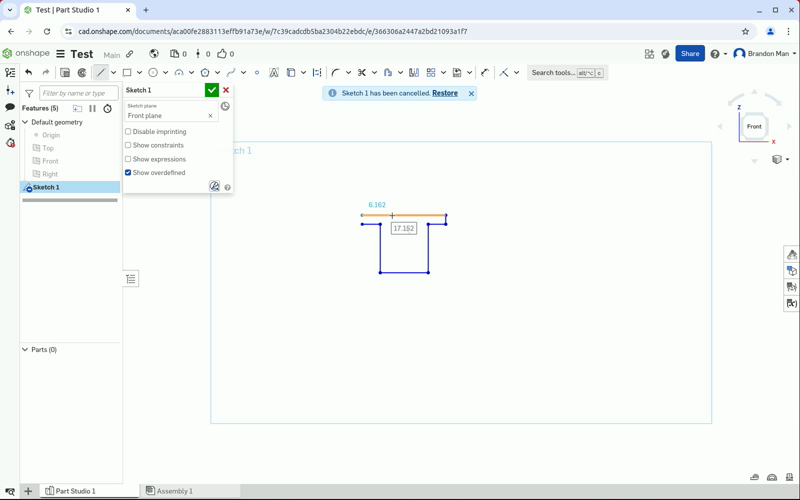
mouse_move(362, 224)
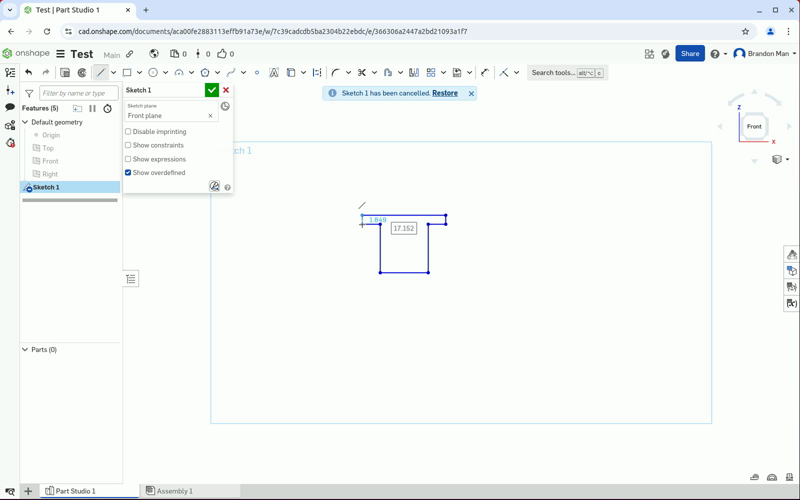
key_up(shift)
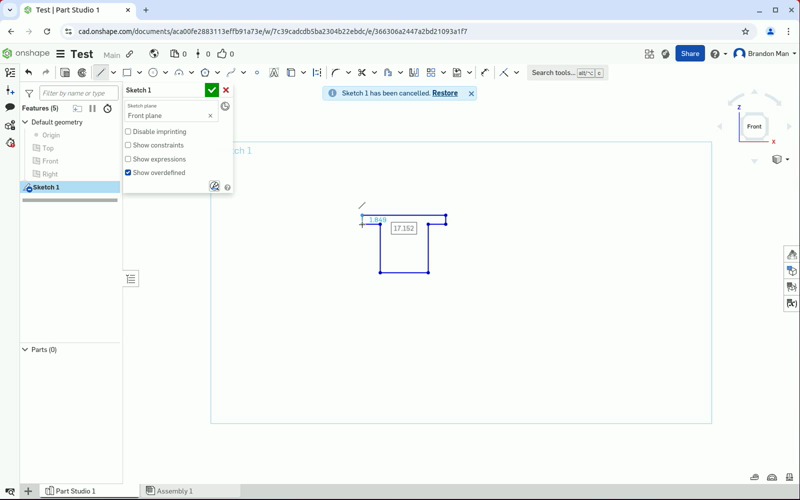
click(362, 224)
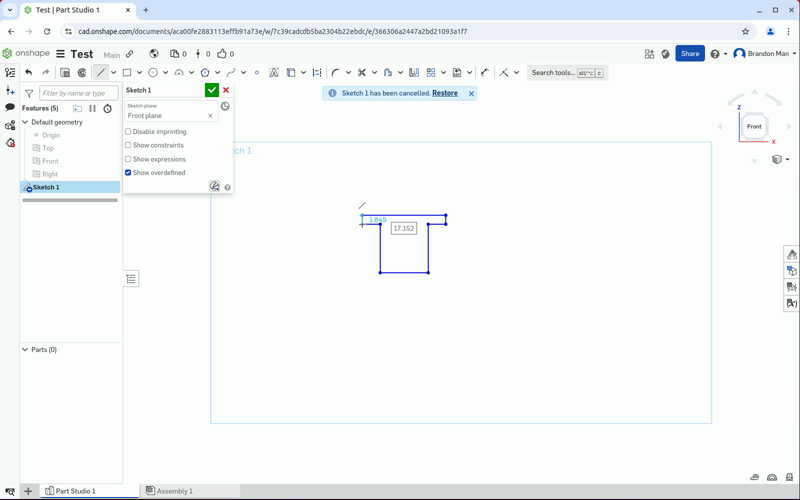
key(esc)
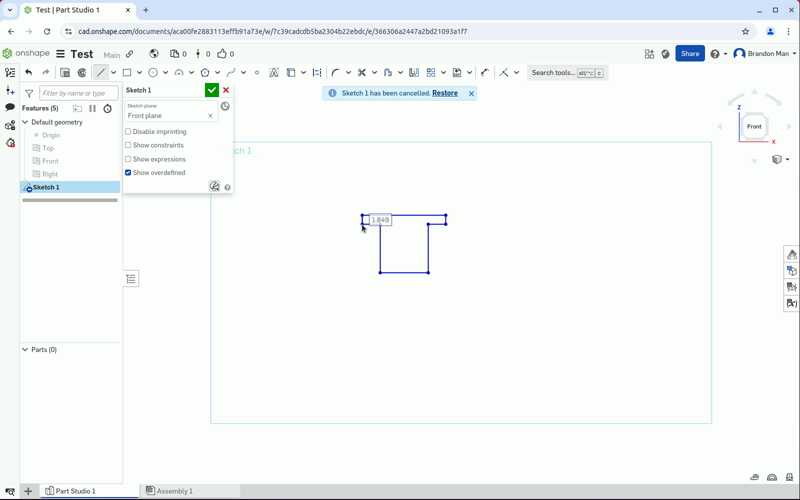
mouse_move(398, 269)
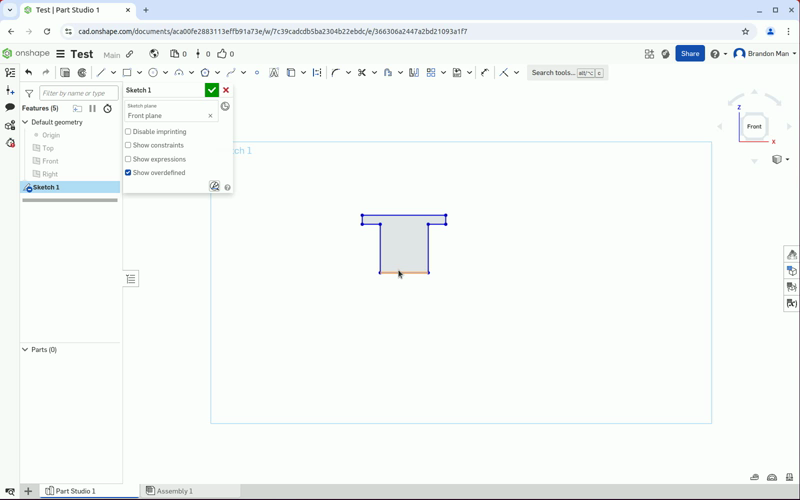
click(398, 269)
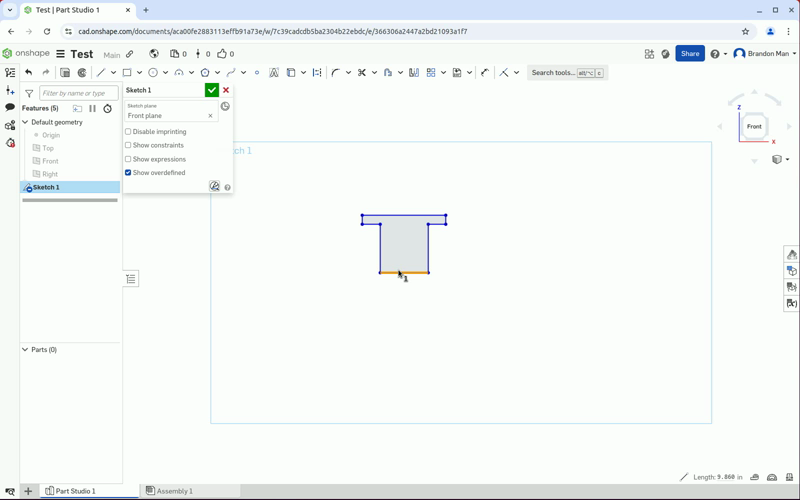
mouse_move(73, 352)
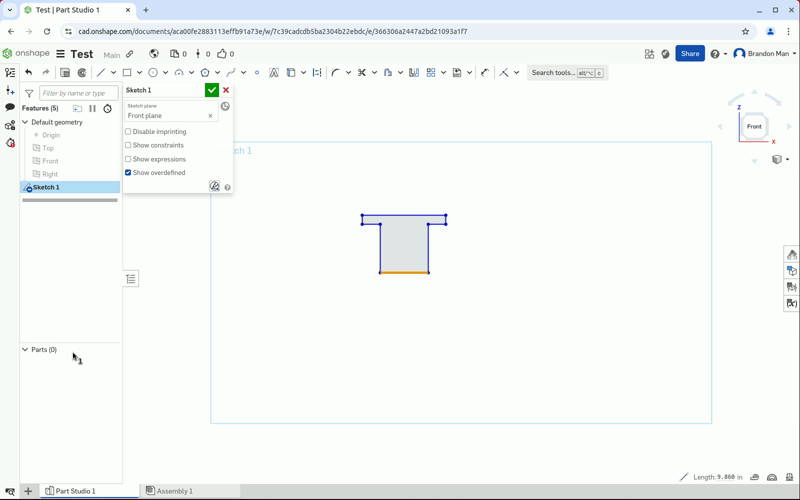
key(shift+y)
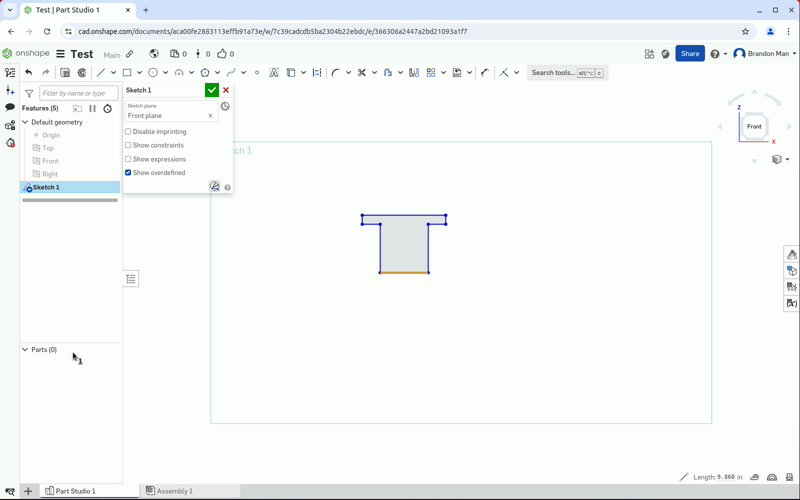
key(shift+e)
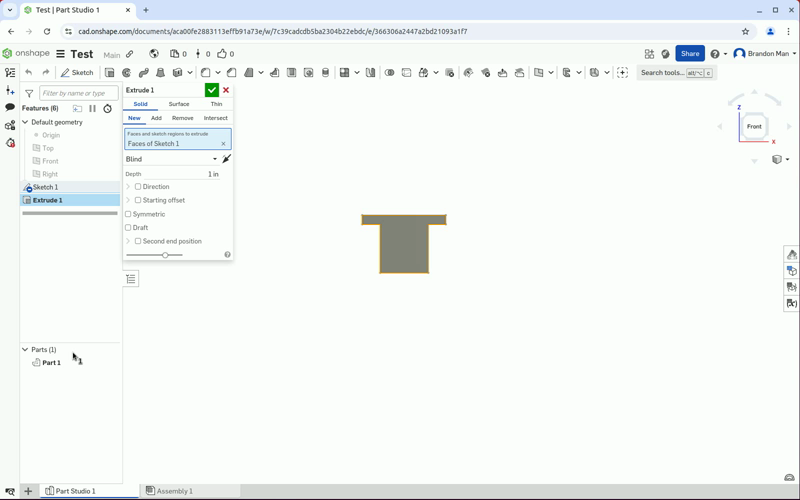
mouse_move(143, 106)
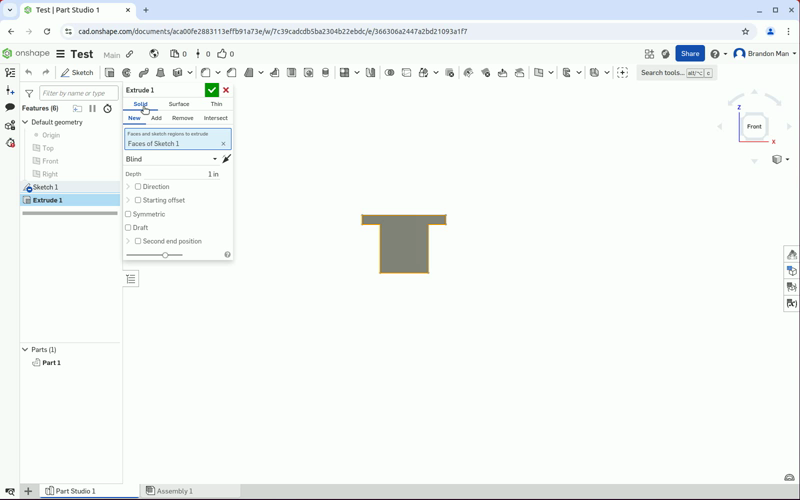
click(143, 106)
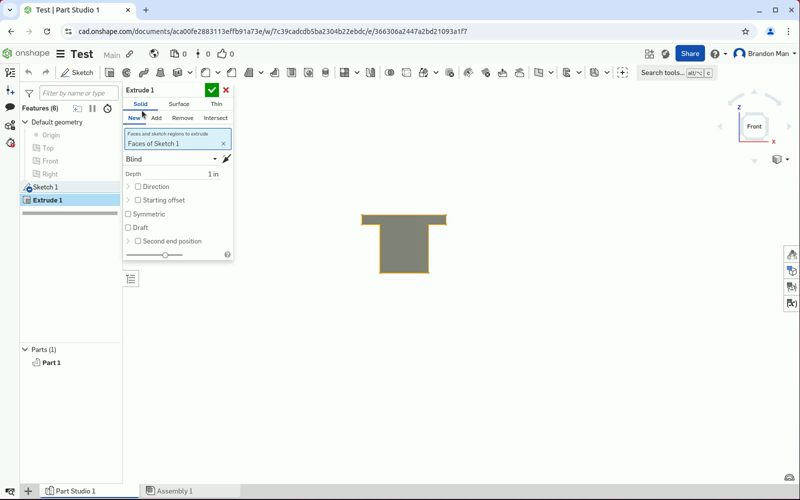
mouse_move(137, 120)
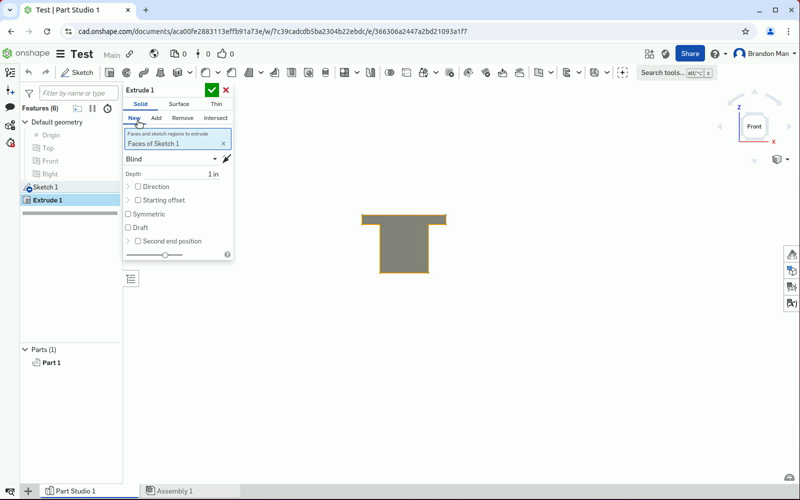
click(137, 120)
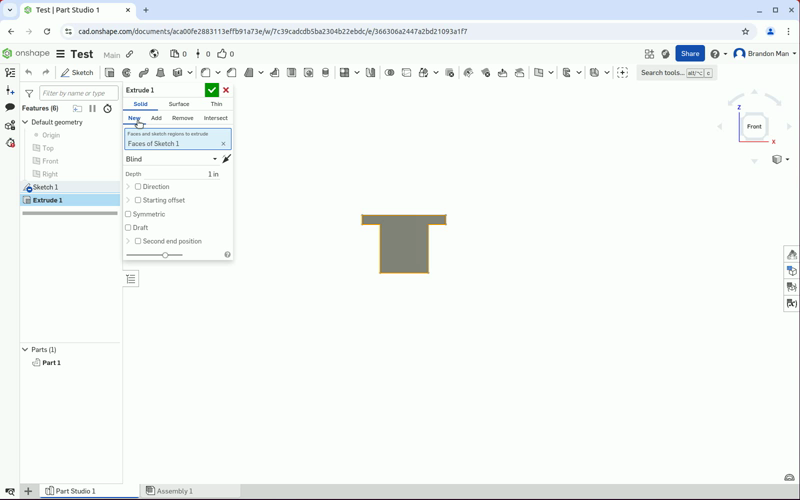
key(tab, 4)
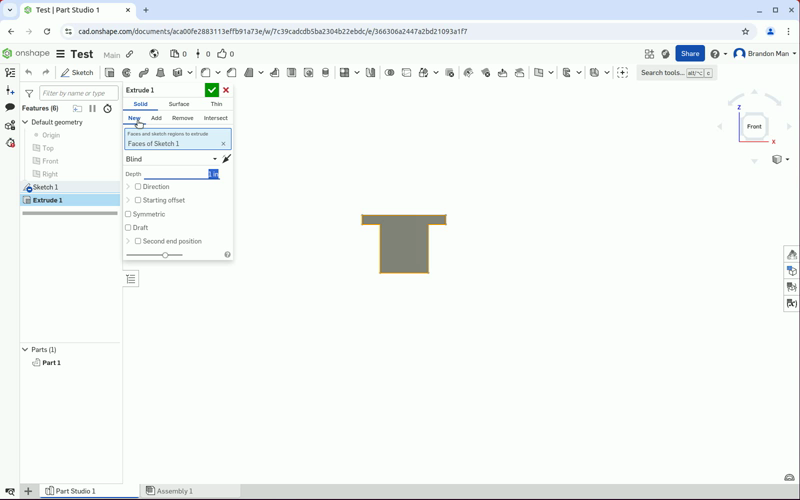
text(0.963)
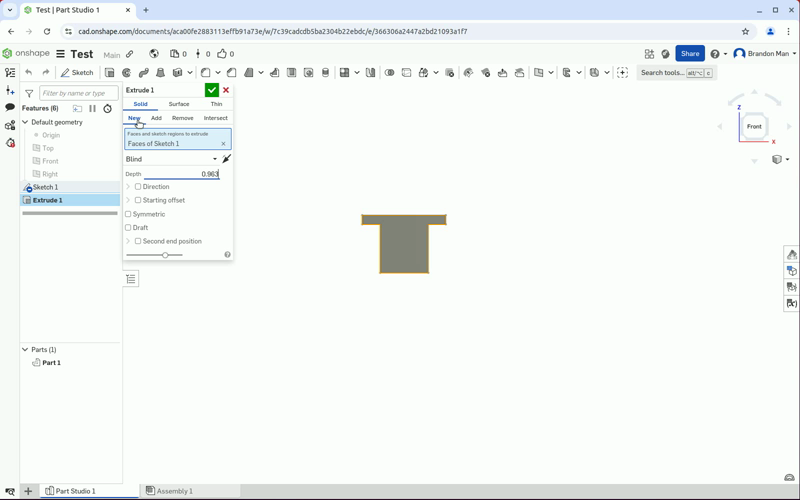
key(enter)
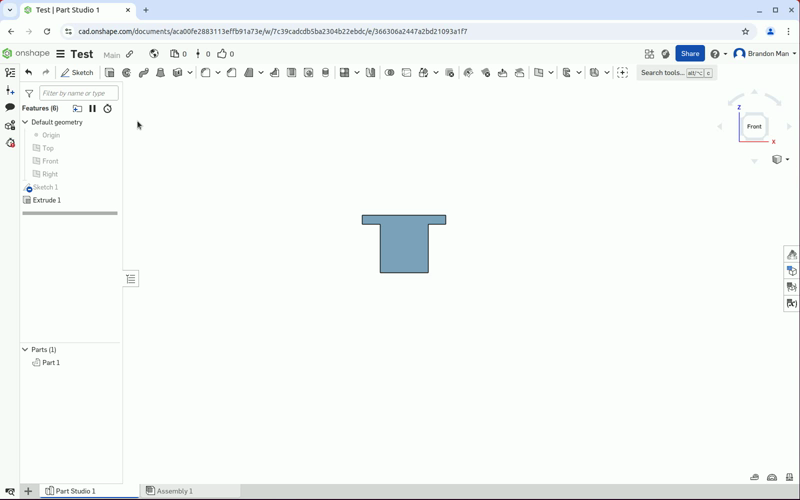
key(shift+h)
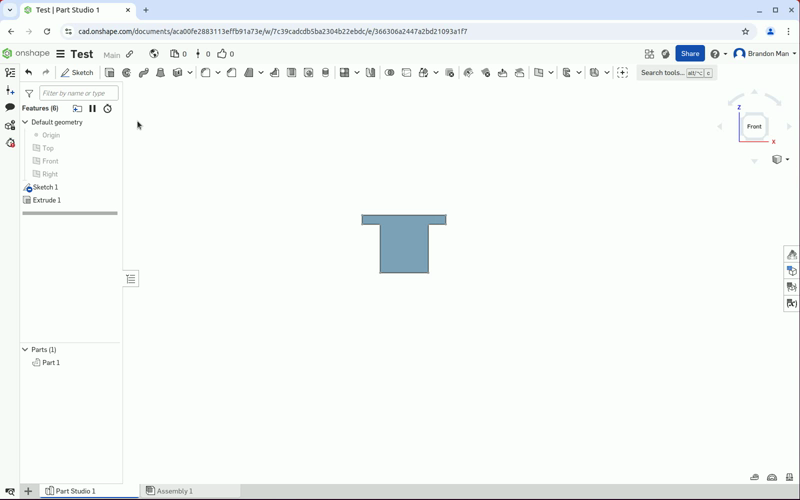
key(shift+h)
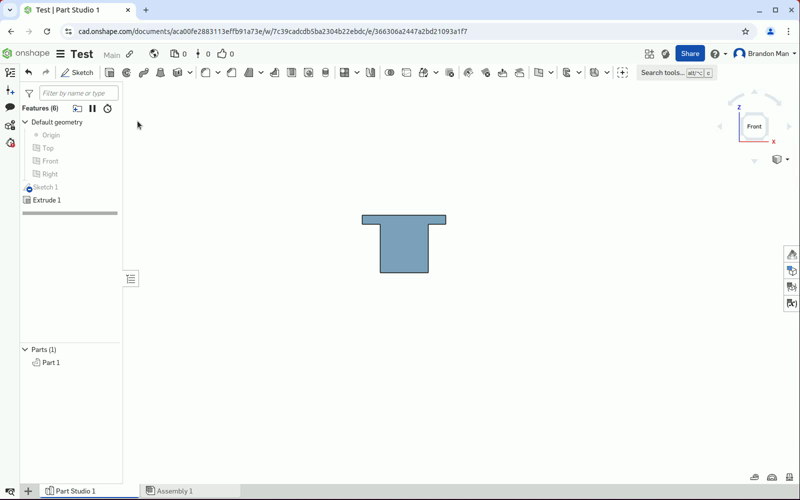
mouse_move(73, 189)
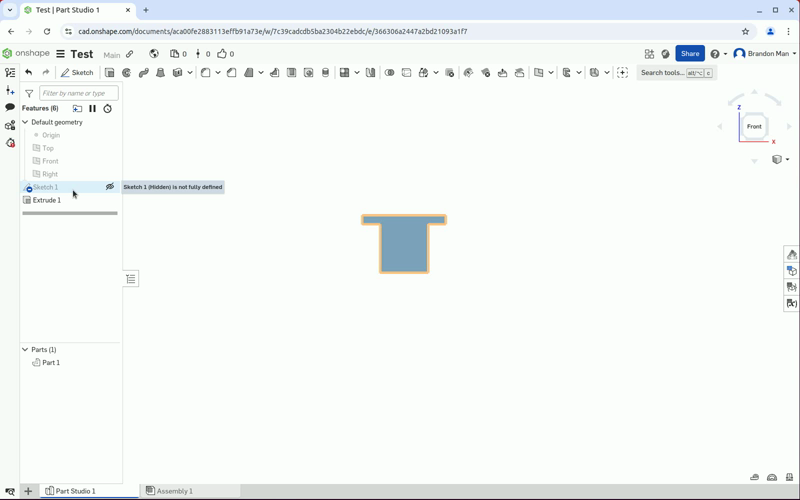
click(73, 189)
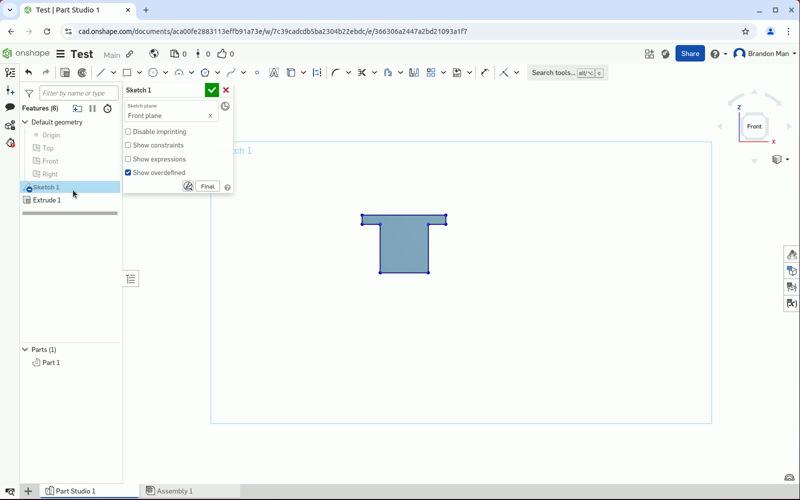
mouse_move(229, 92)
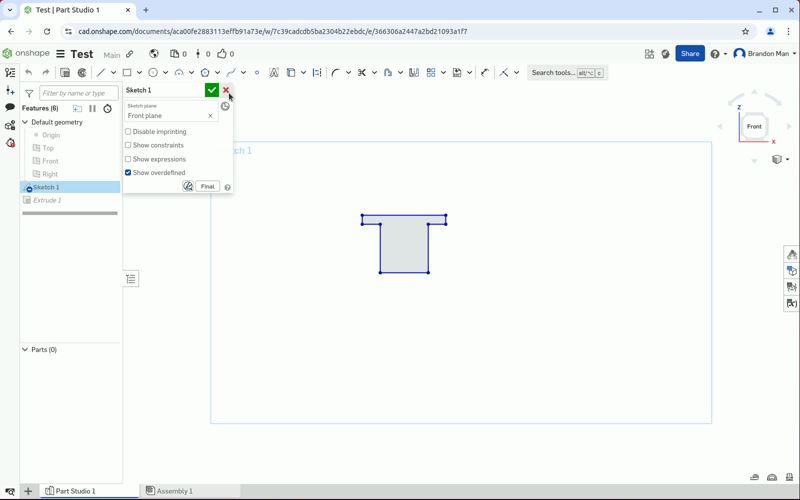
click(229, 92)
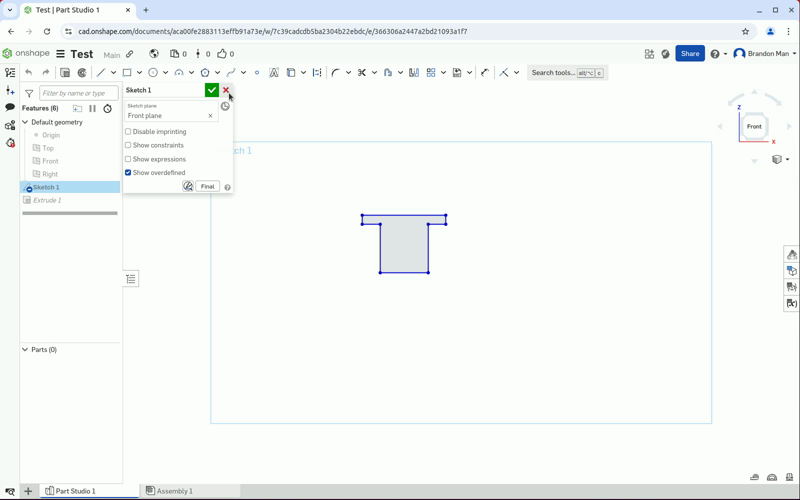
key(shift+s)
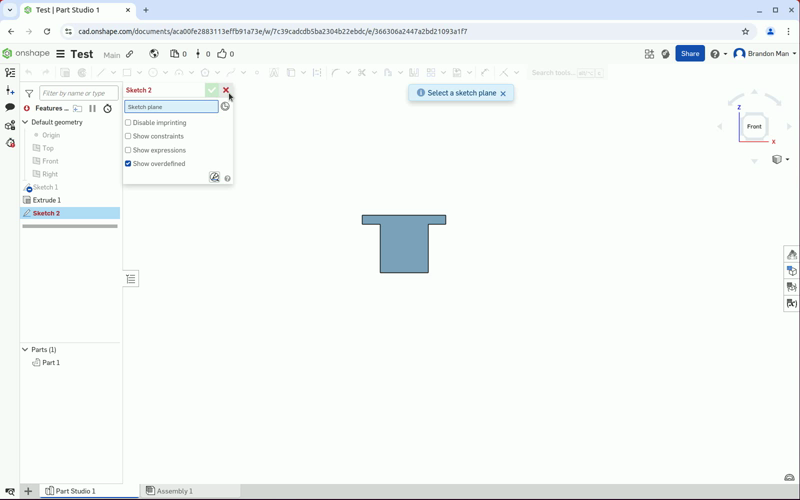
mouse_move(73, 163)
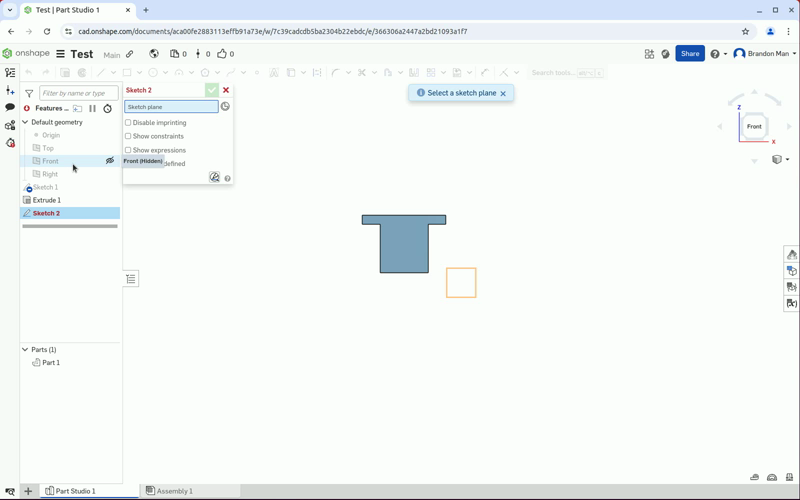
click(73, 163)
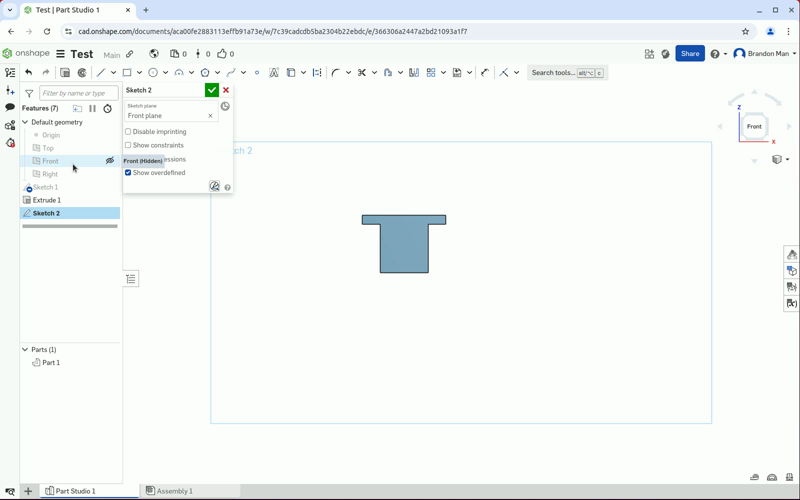
mouse_move(73, 352)
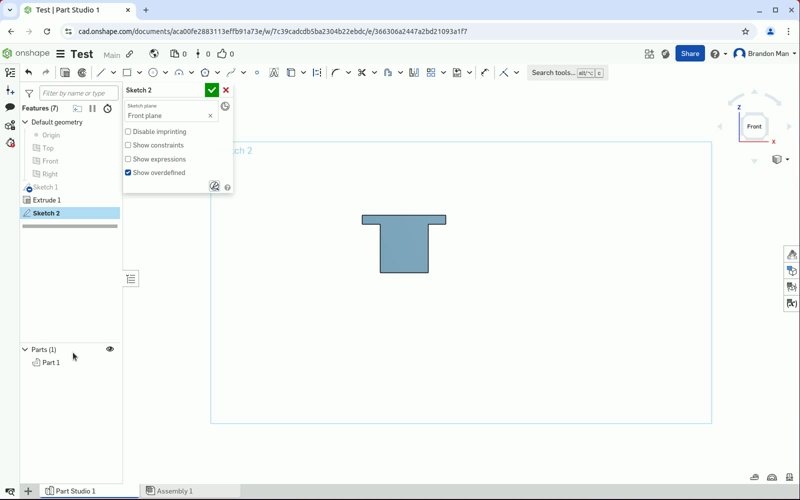
key(y)
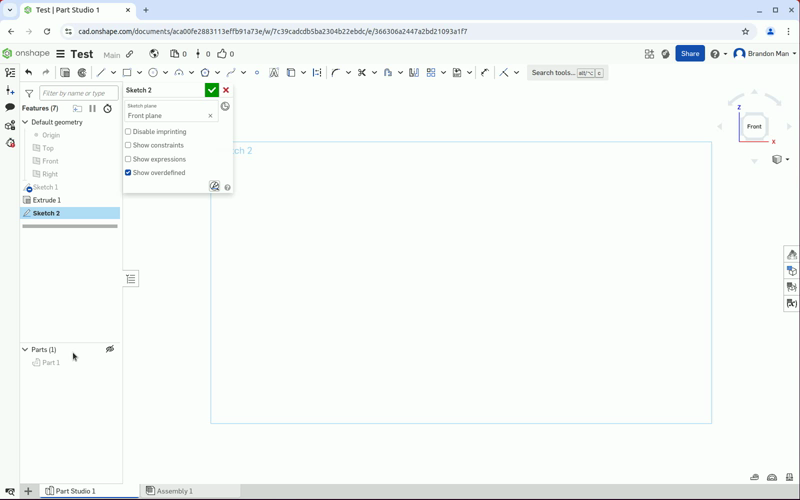
key(l)
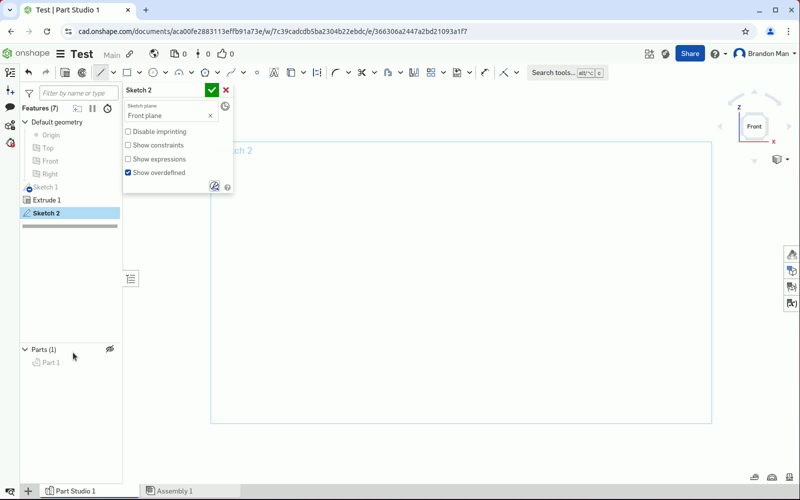
key_down(shift)
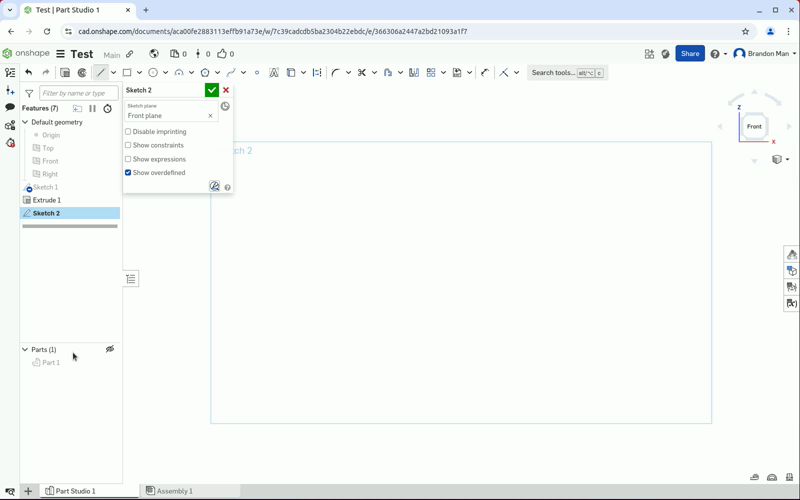
mouse_move(477, 224)
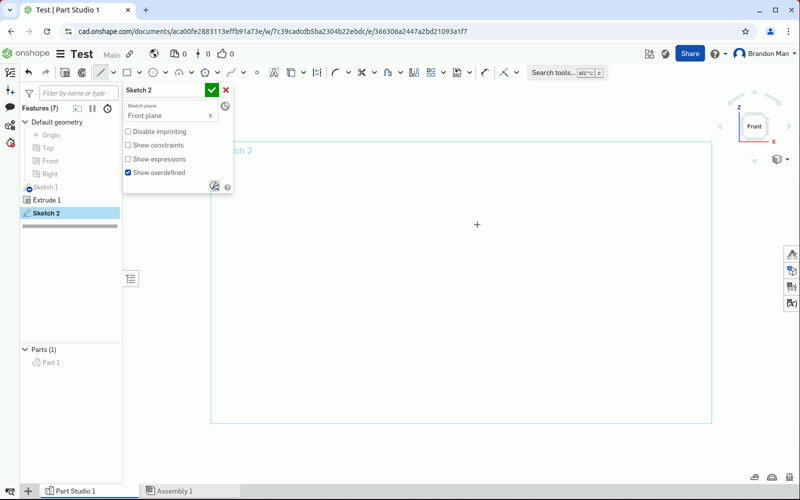
click(477, 224)
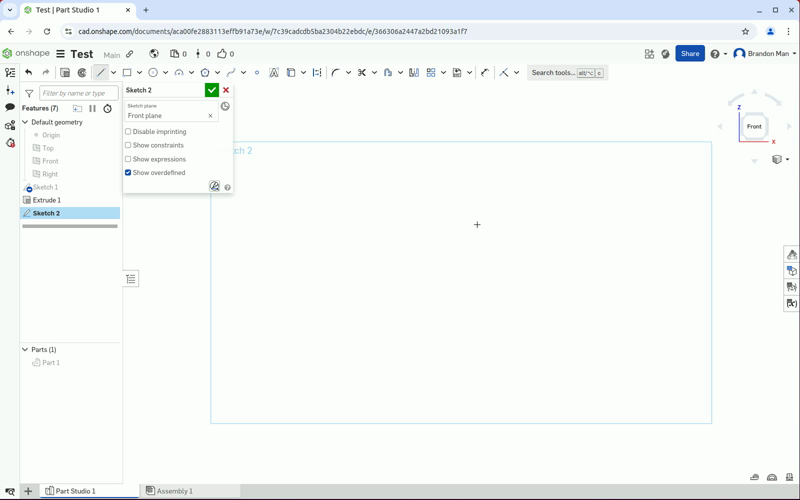
key_up(shift)
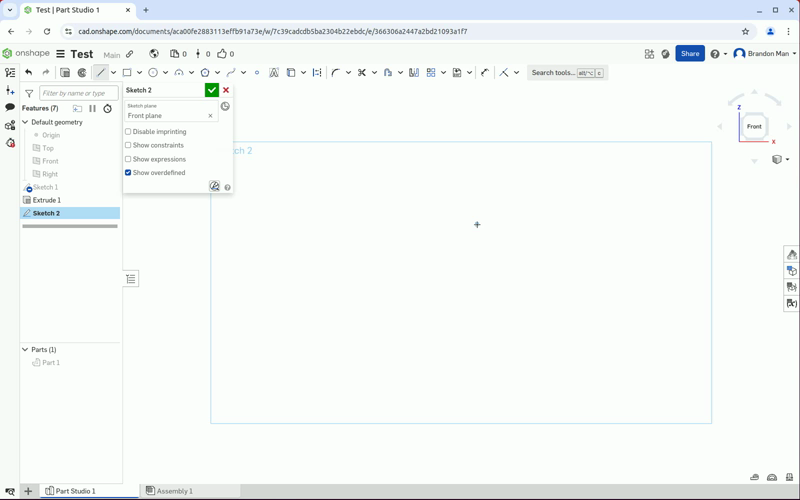
key_down(shift)
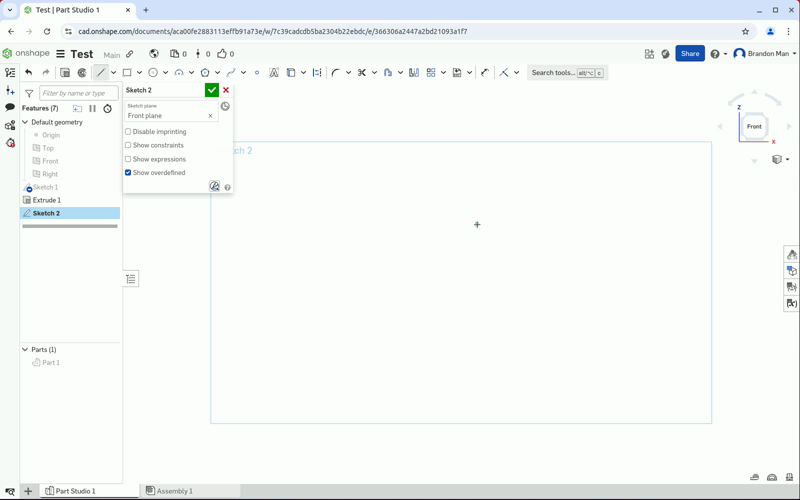
mouse_move(507, 224)
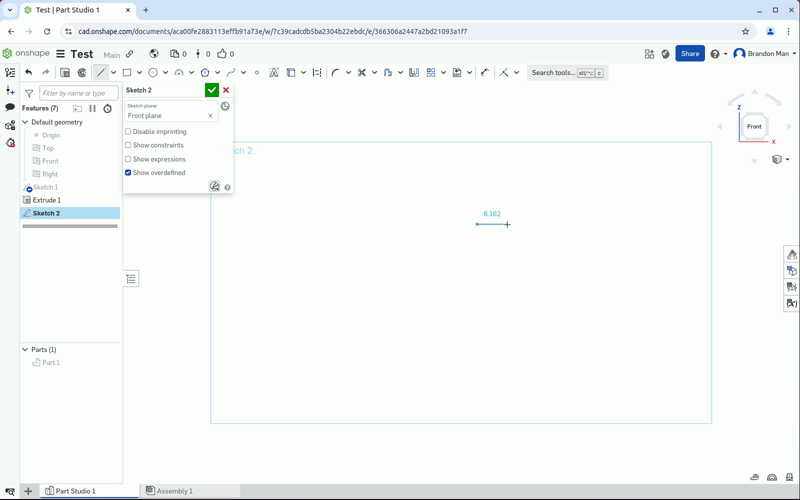
mouse_move(494, 224)
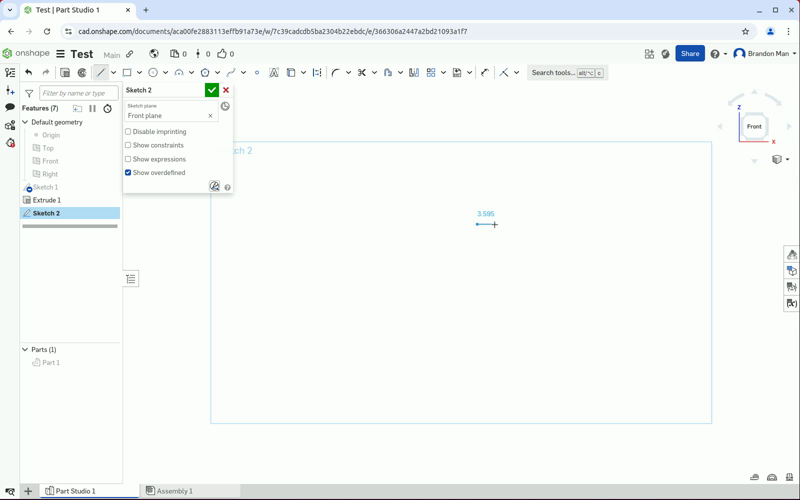
click(494, 224)
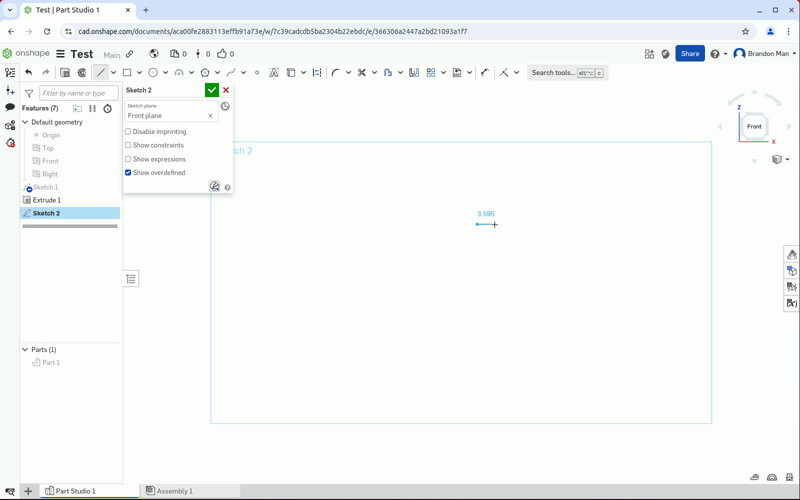
key_up(shift)
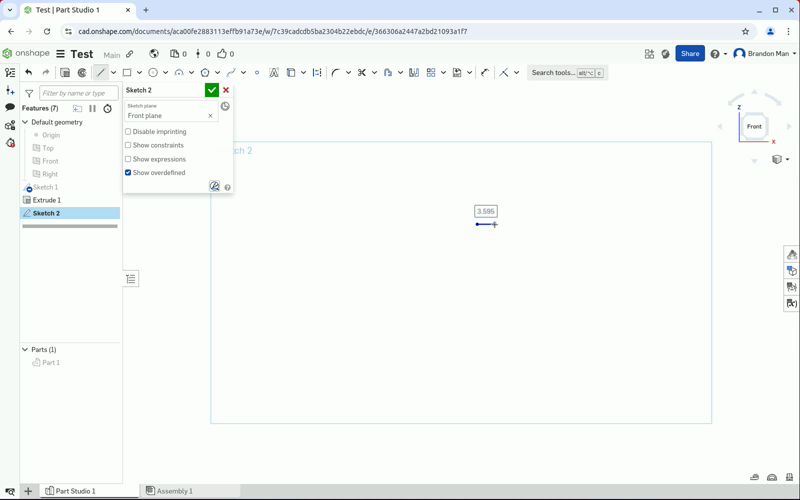
key_down(shift)
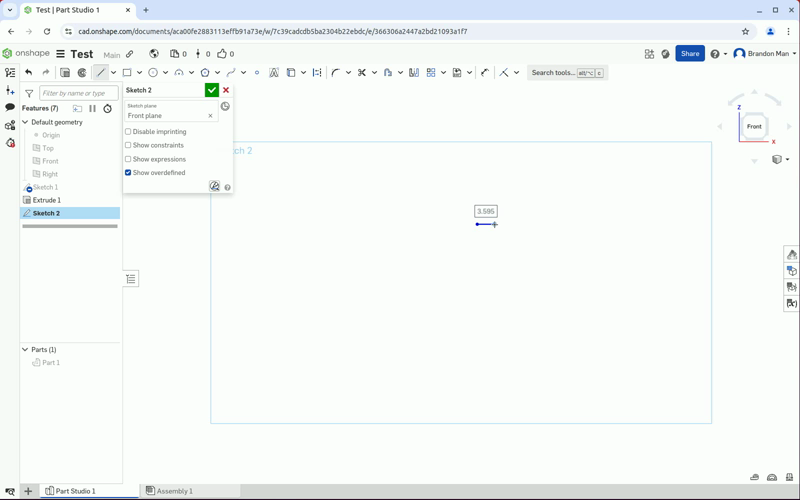
mouse_move(524, 224)
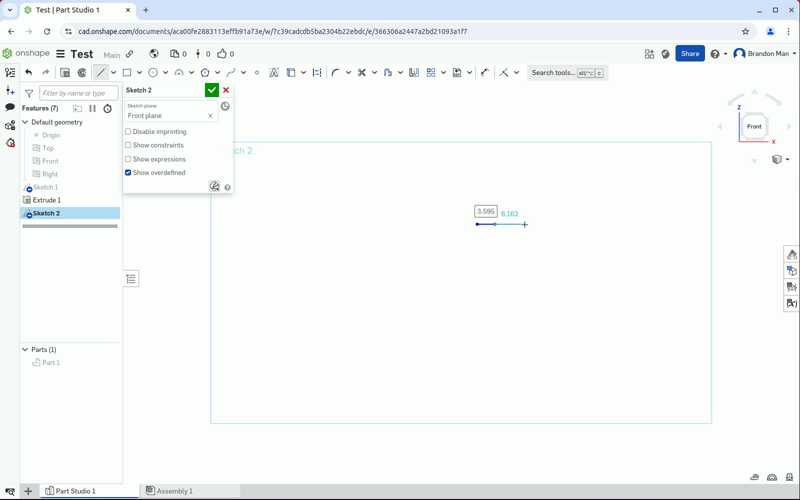
mouse_move(494, 272)
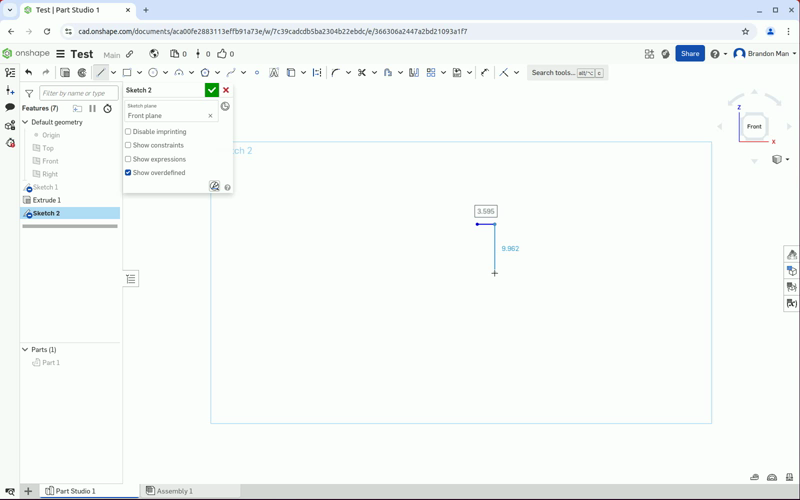
click(494, 272)
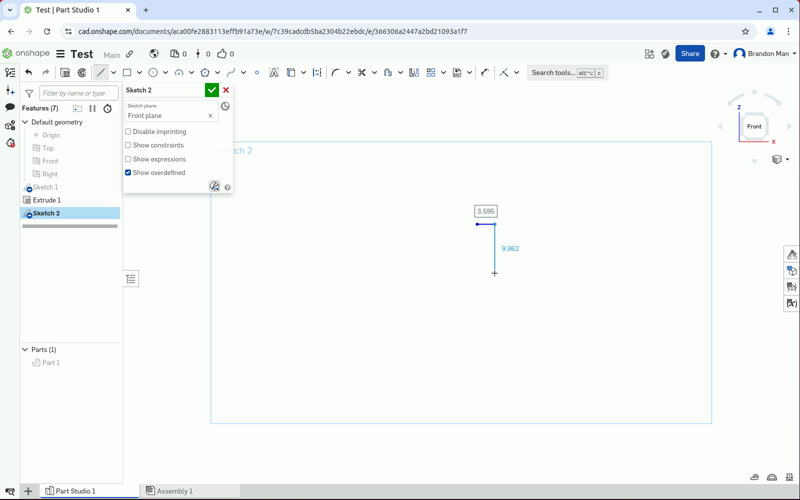
key_up(shift)
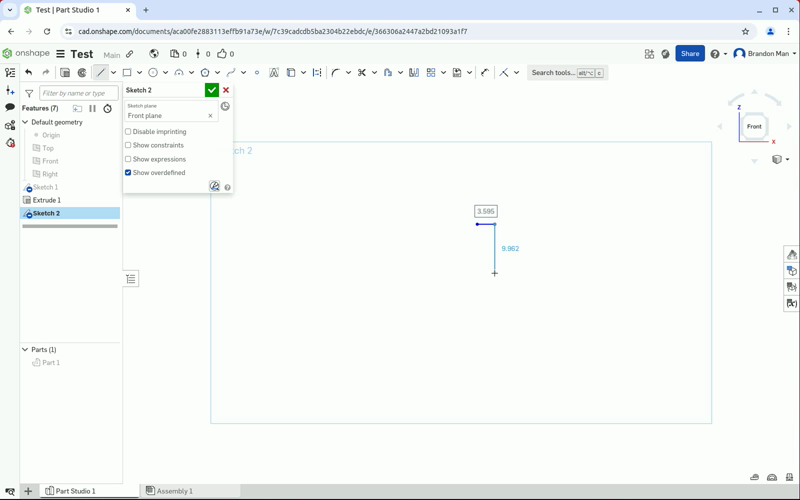
key_down(shift)
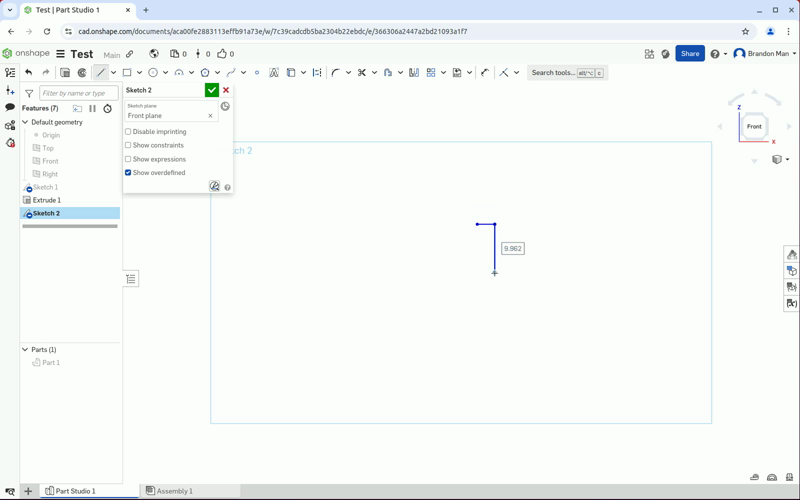
mouse_move(524, 272)
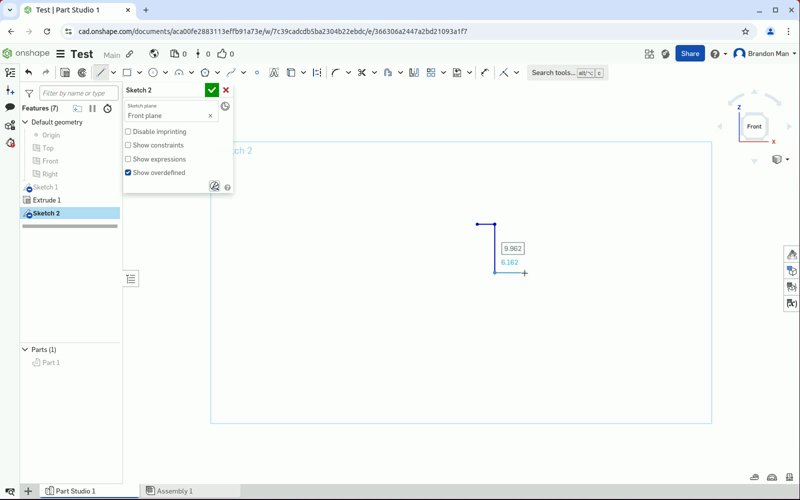
mouse_move(543, 272)
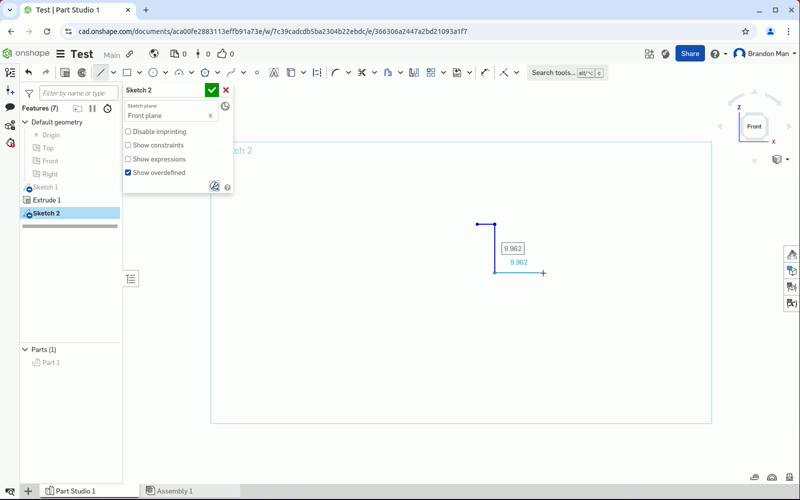
click(543, 272)
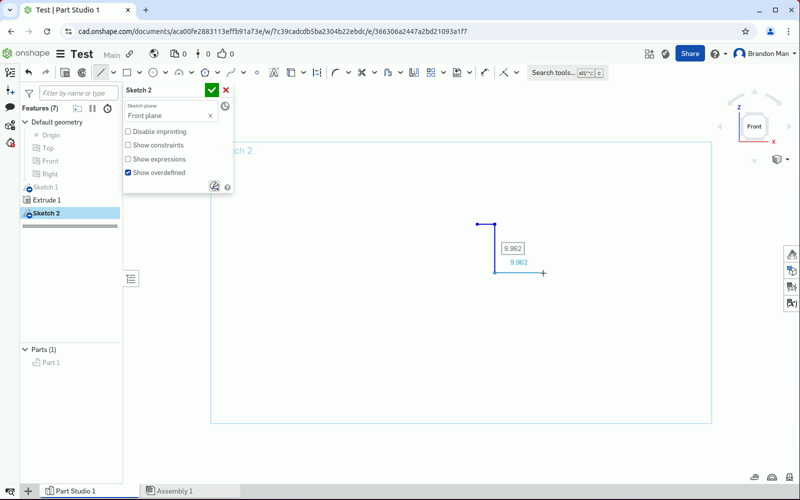
key_up(shift)
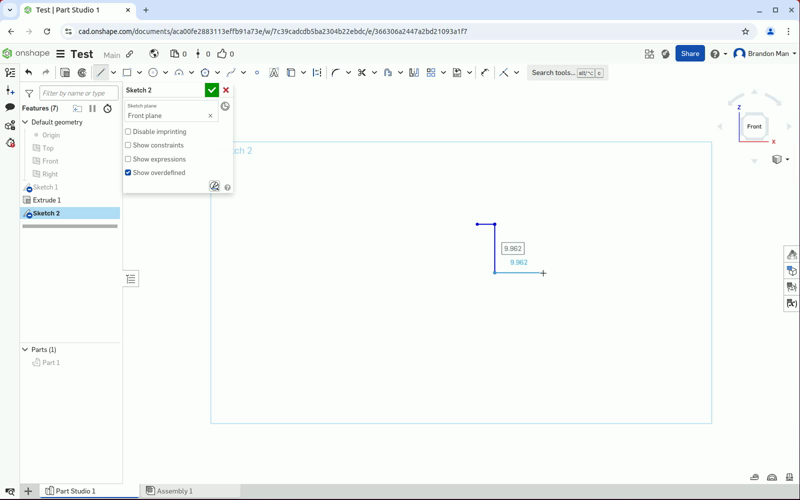
key_down(shift)
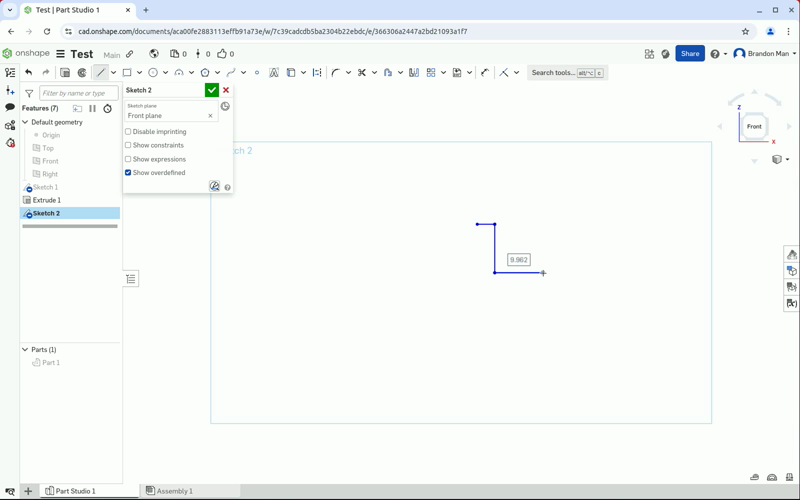
mouse_move(573, 272)
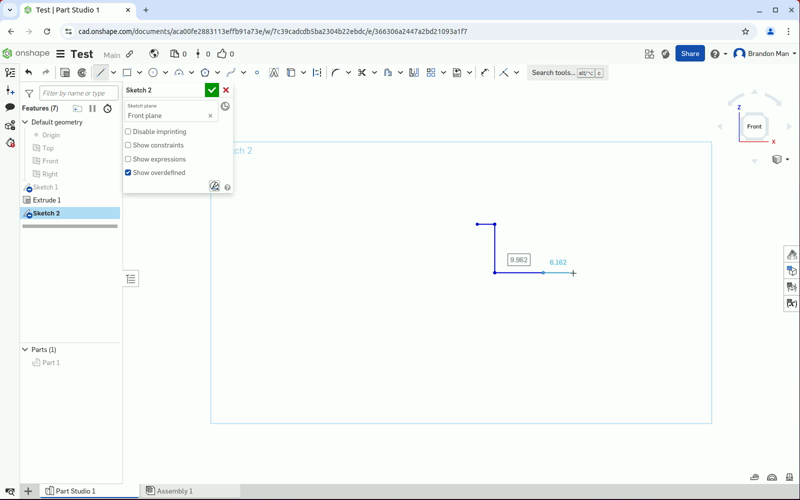
mouse_move(543, 224)
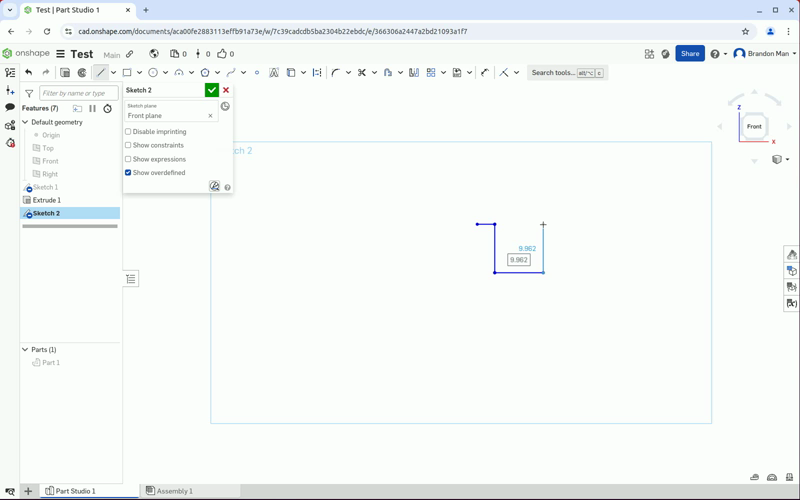
click(543, 224)
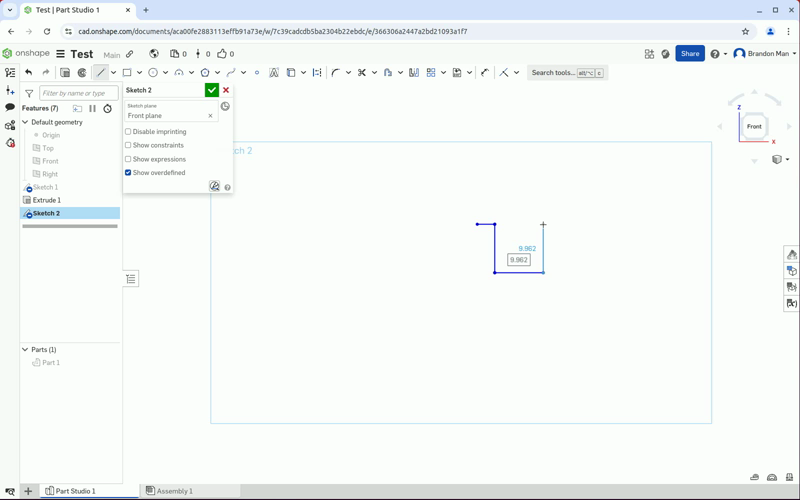
key_up(shift)
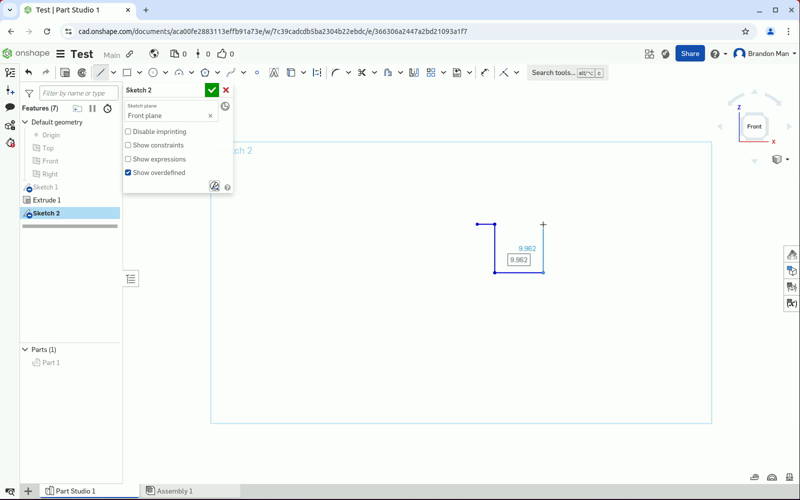
key_down(shift)
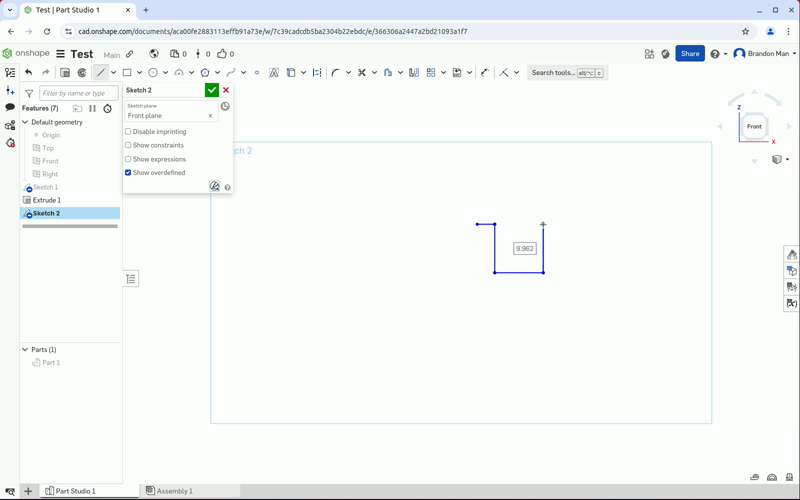
mouse_move(573, 224)
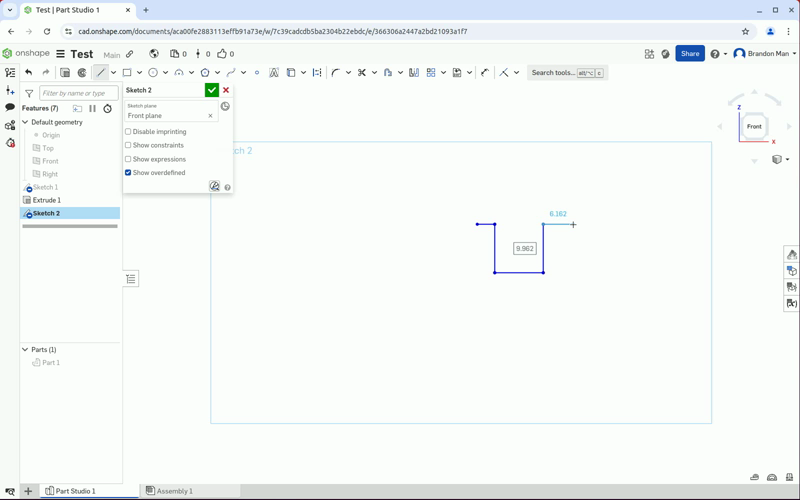
mouse_move(560, 224)
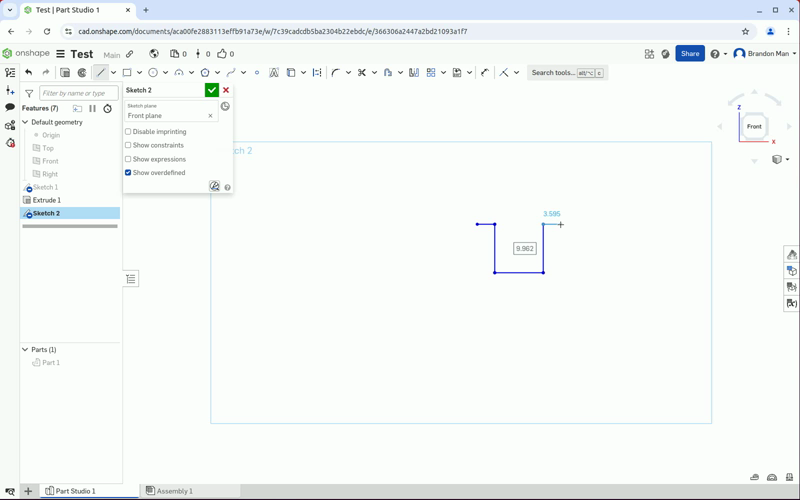
click(560, 224)
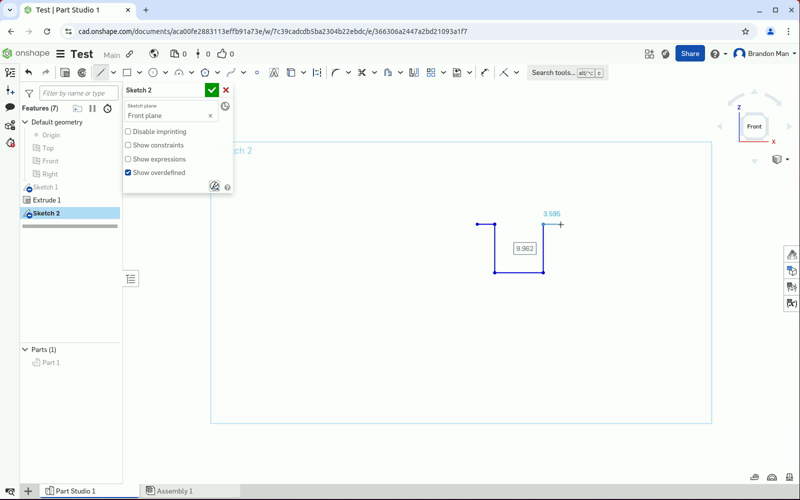
key_up(shift)
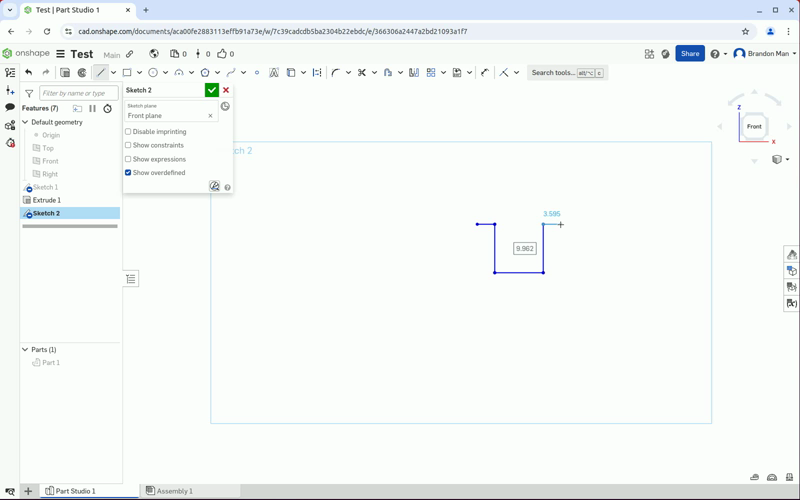
key_down(shift)
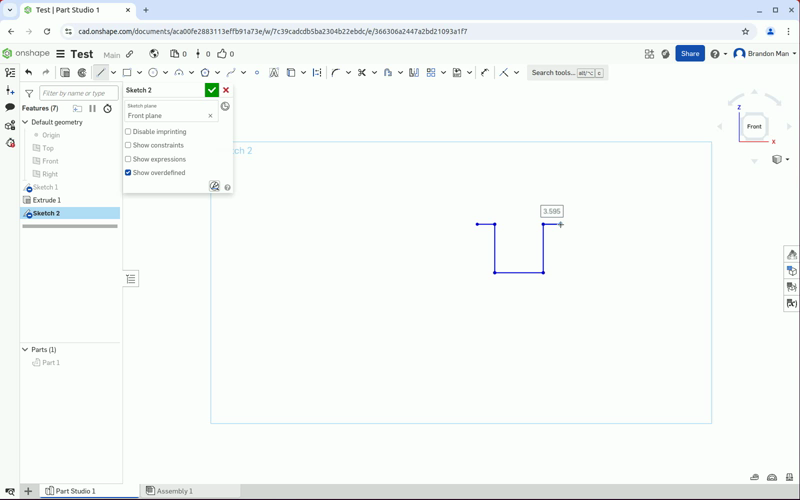
mouse_move(589, 224)
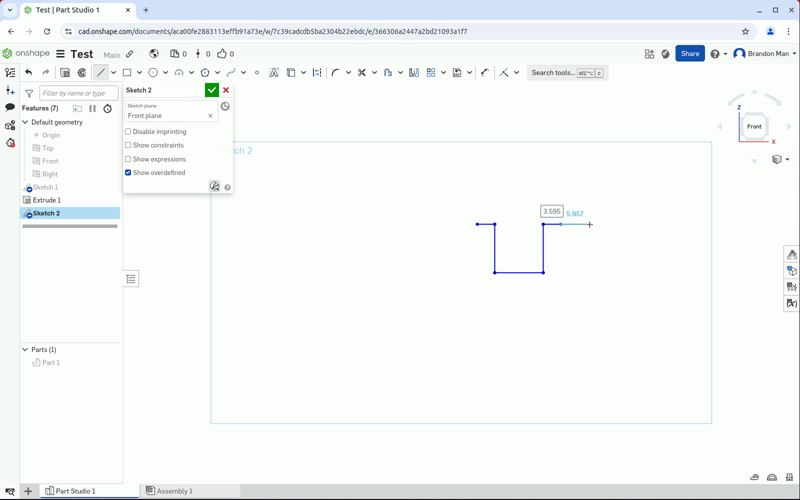
mouse_move(560, 215)
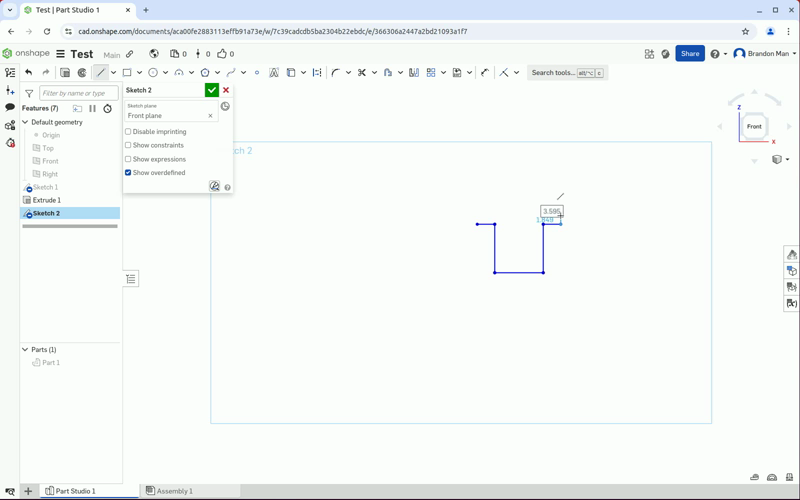
click(560, 215)
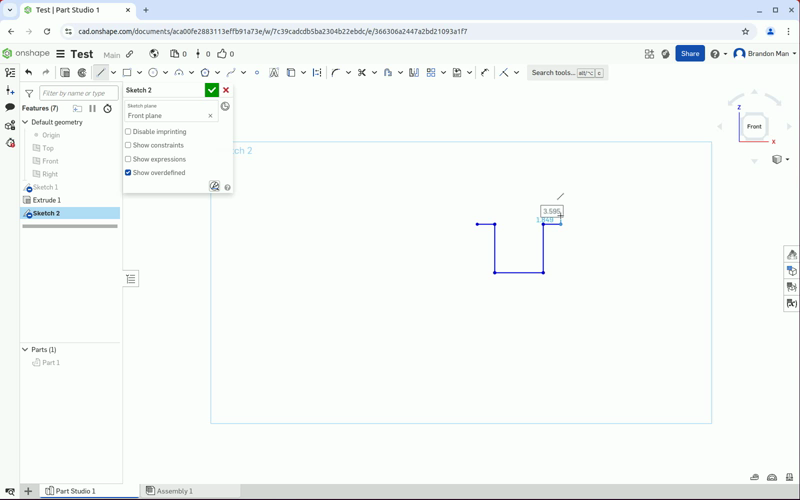
key_up(shift)
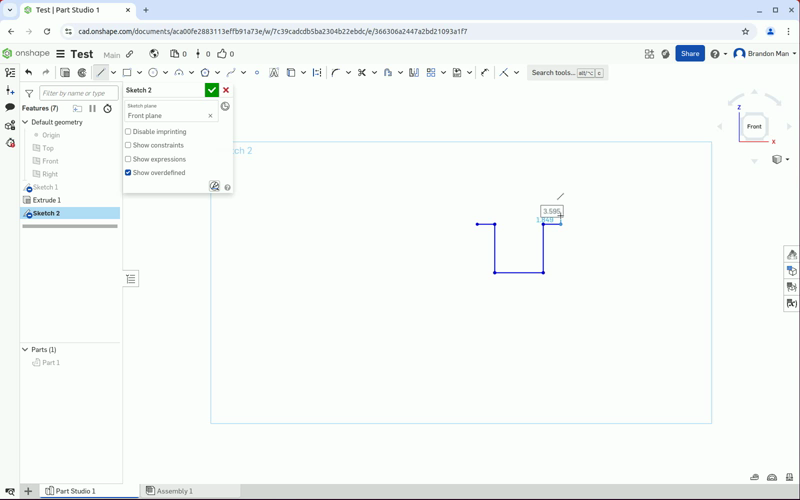
key_down(shift)
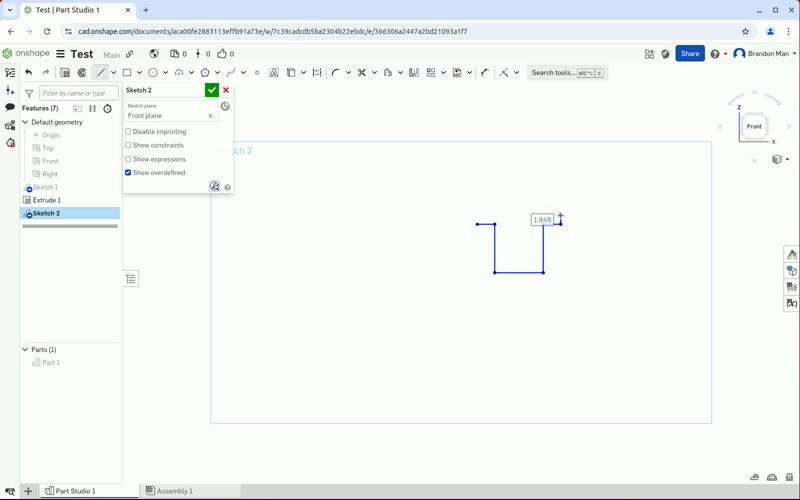
mouse_move(477, 215)
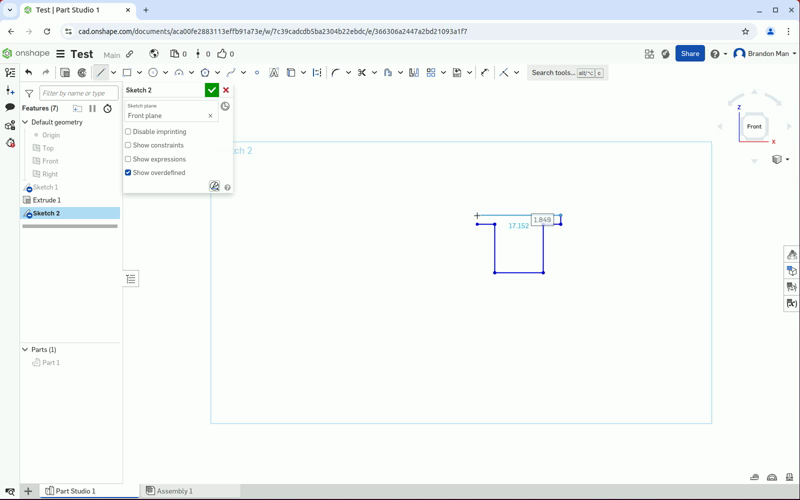
click(477, 215)
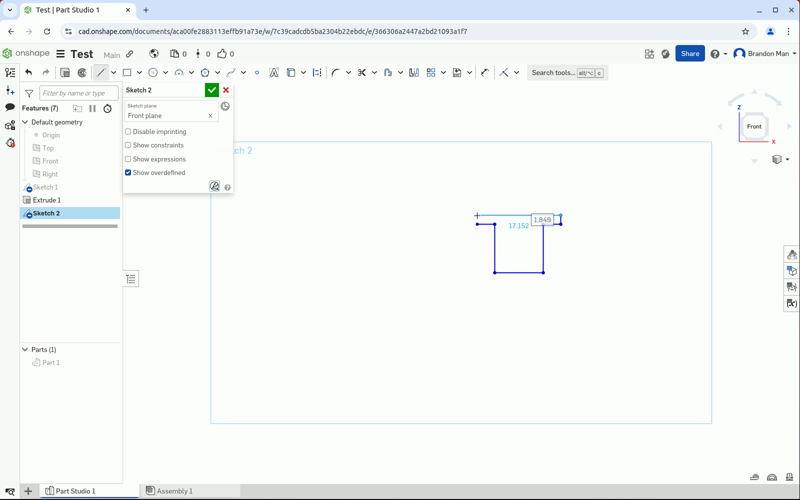
key_up(shift)
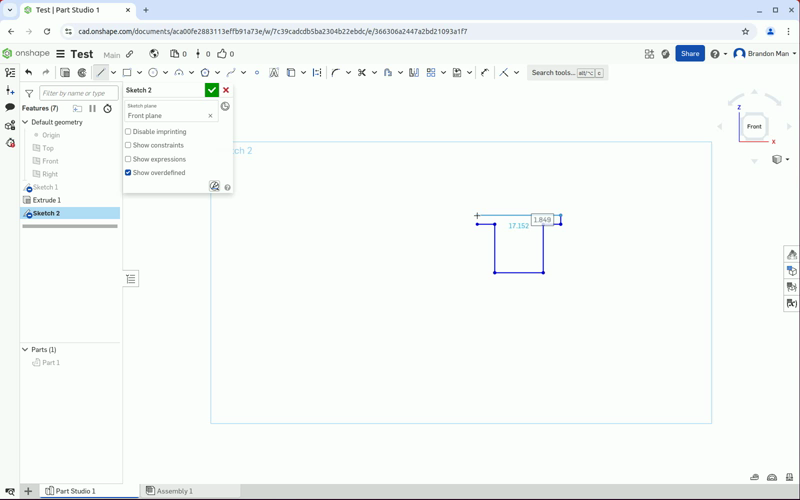
mouse_move(507, 215)
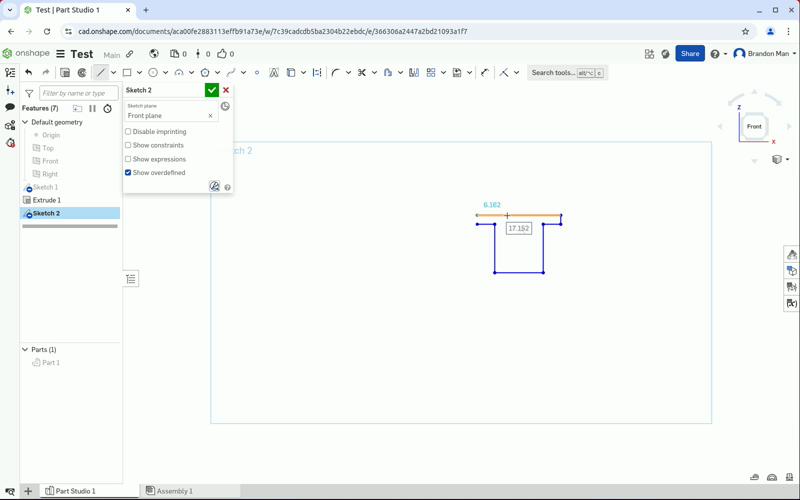
key_down(shift)
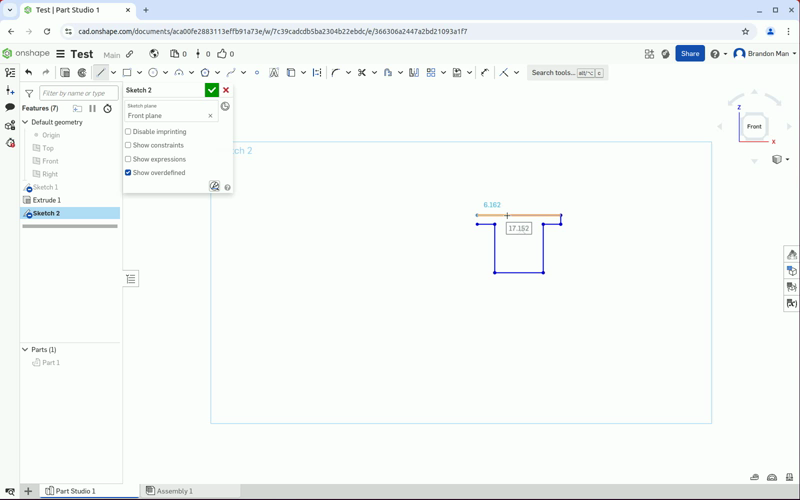
mouse_move(477, 224)
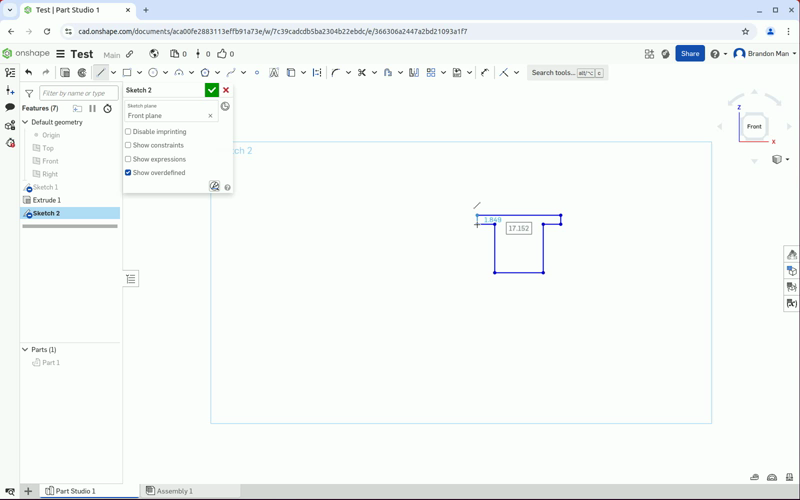
key_up(shift)
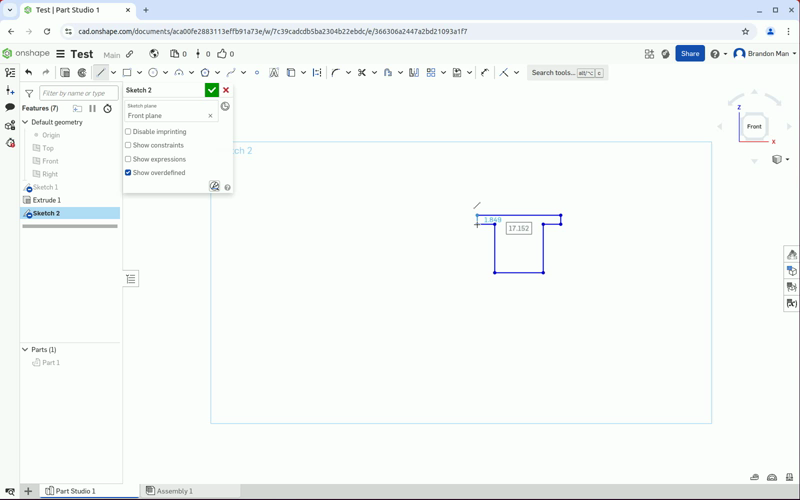
click(477, 224)
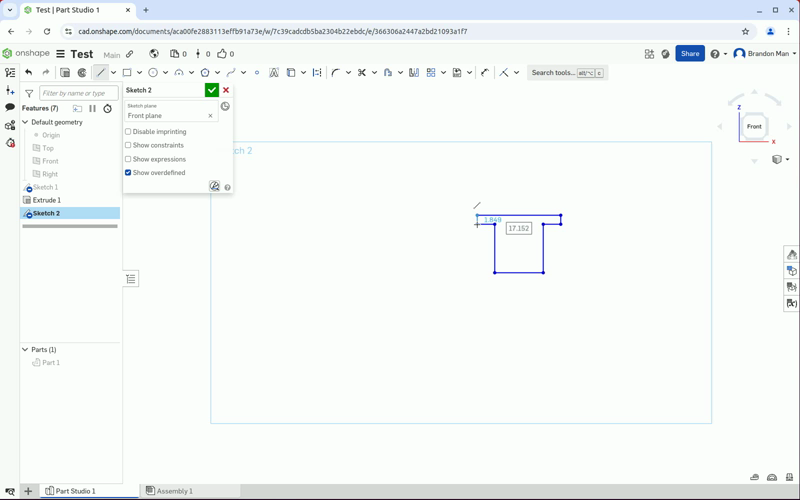
key(esc)
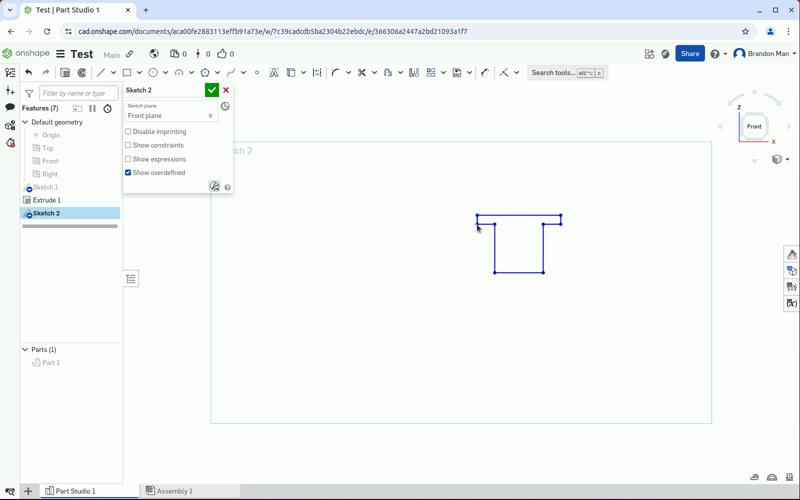
mouse_move(513, 258)
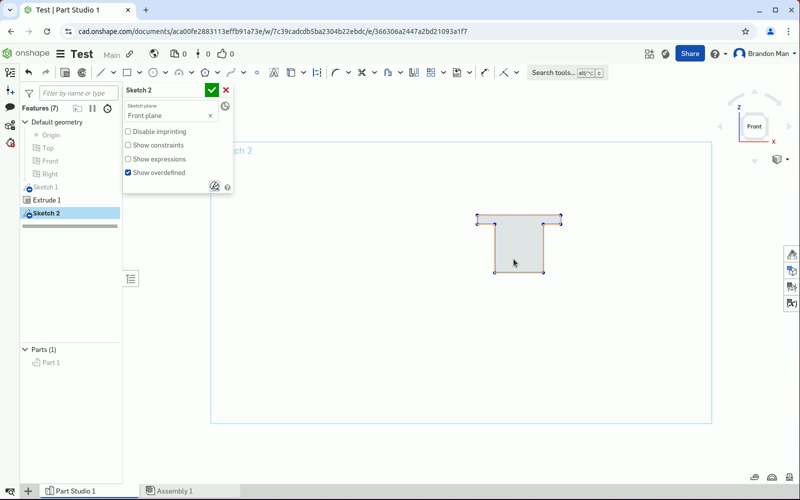
click(513, 258)
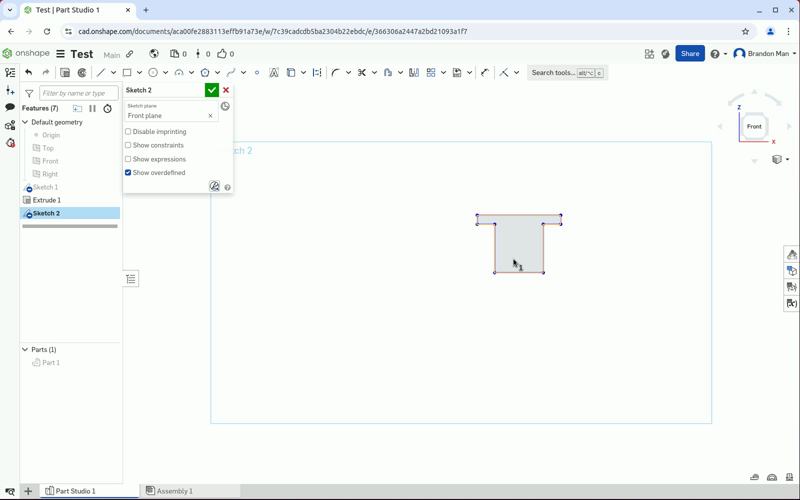
mouse_move(73, 352)
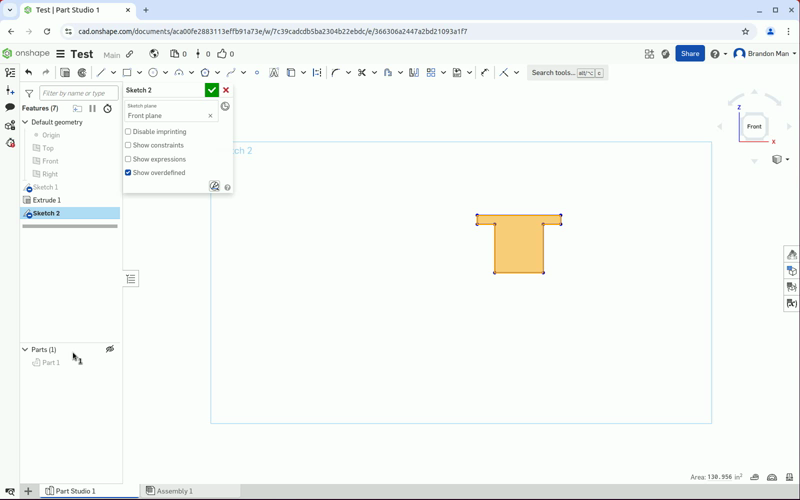
key(shift+y)
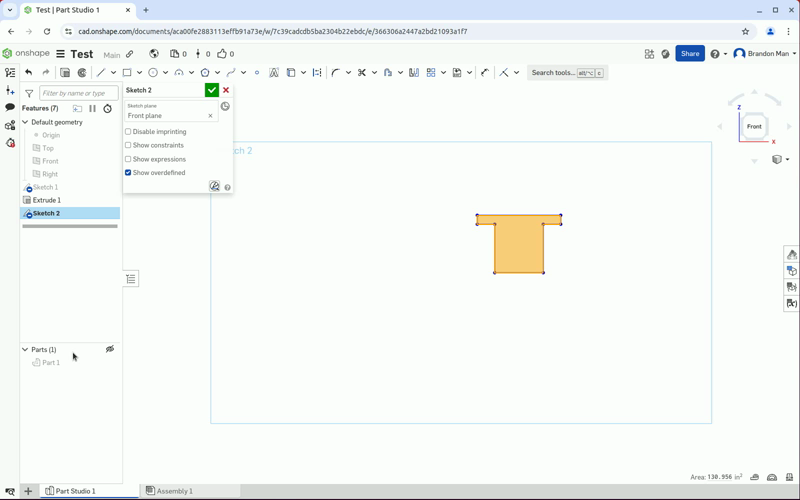
key(shift+e)
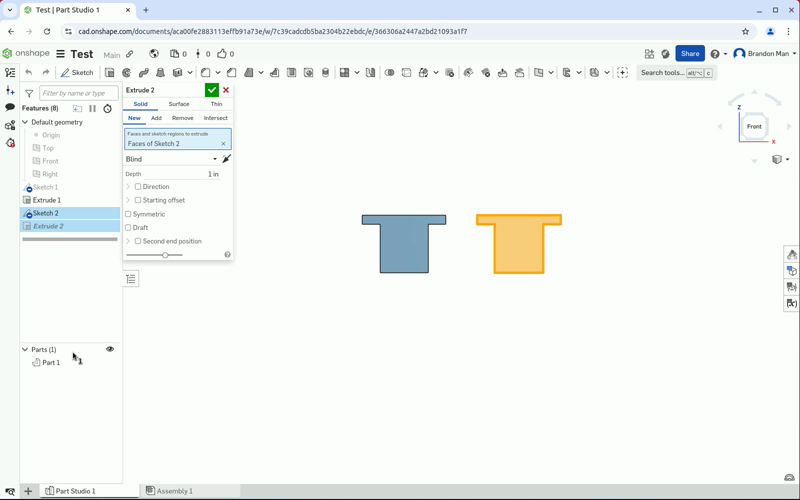
mouse_move(143, 106)
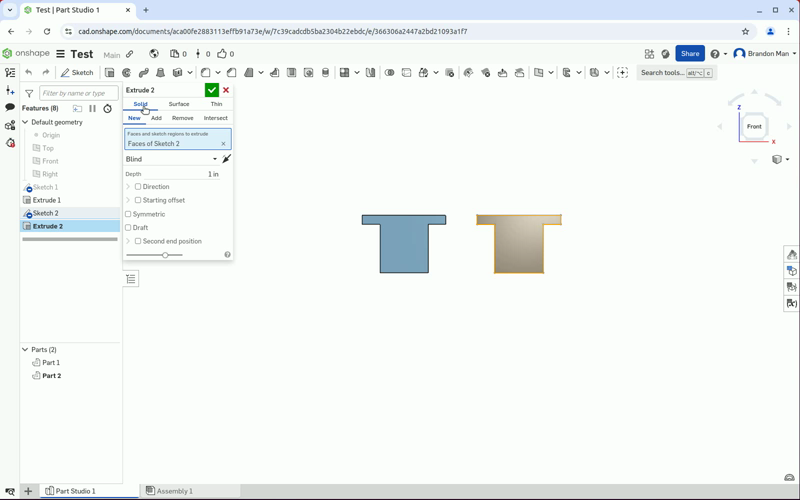
click(143, 106)
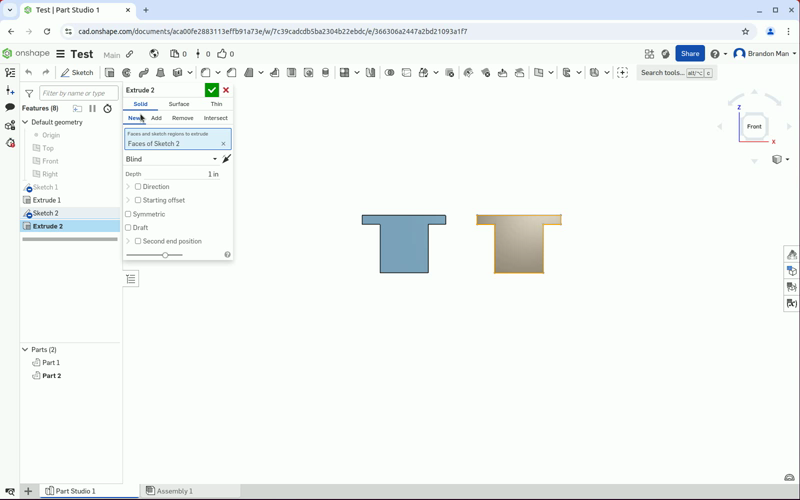
mouse_move(137, 120)
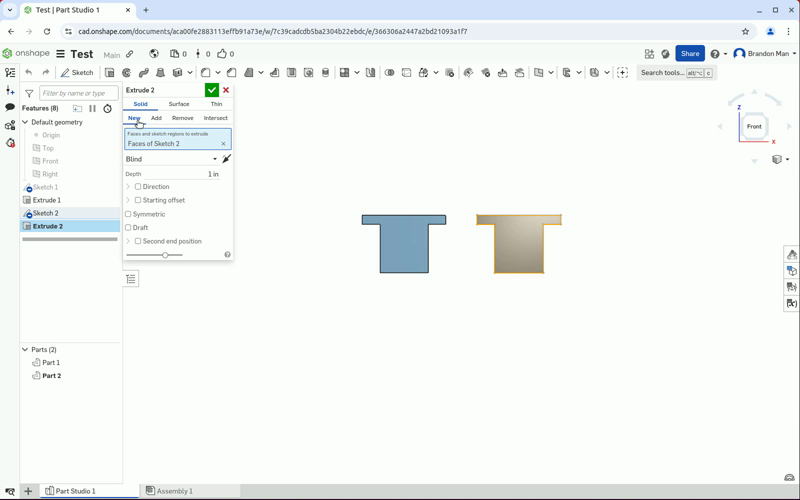
click(137, 120)
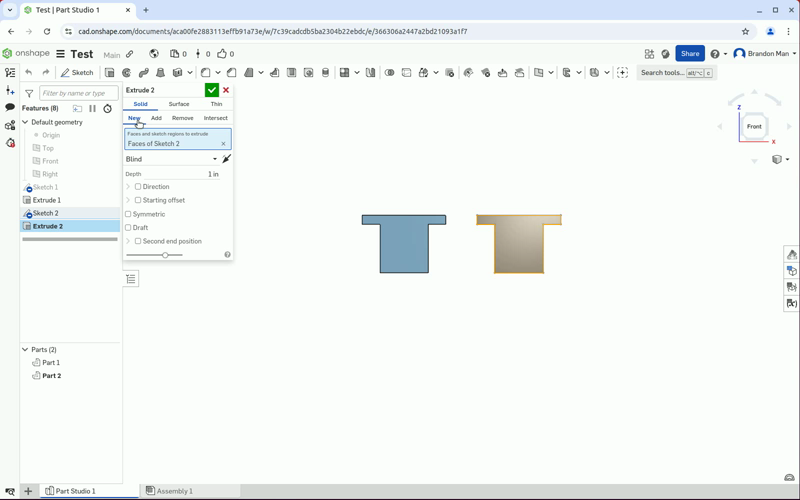
key(tab, 4)
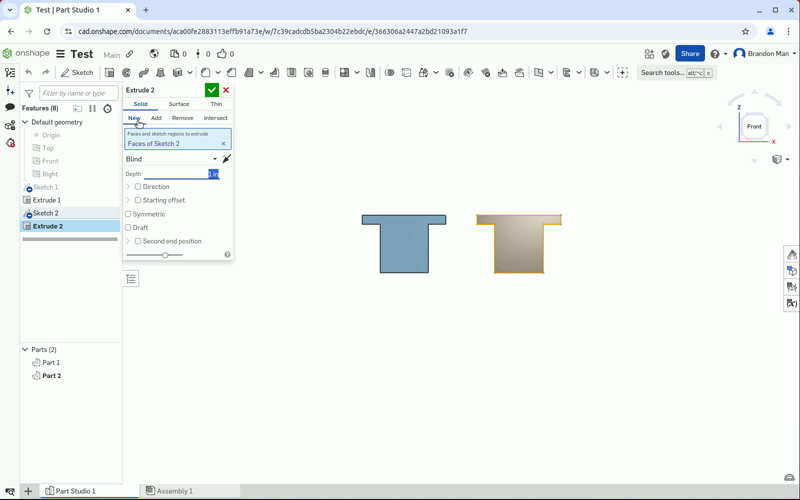
text(0.963)
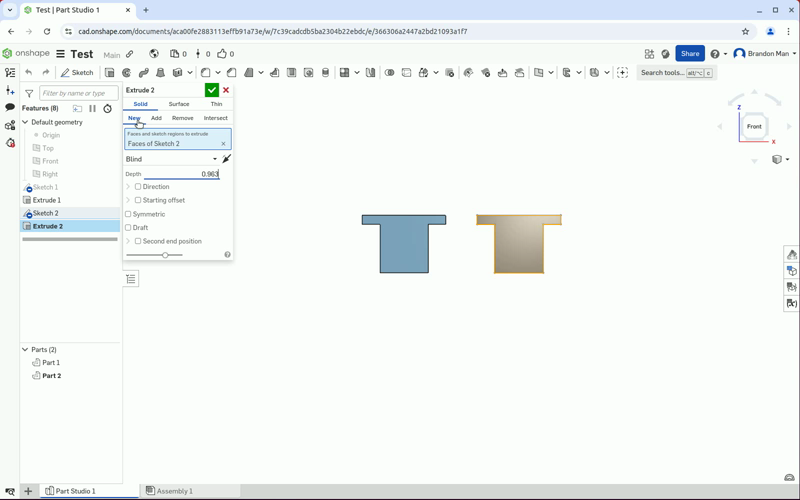
key(enter)
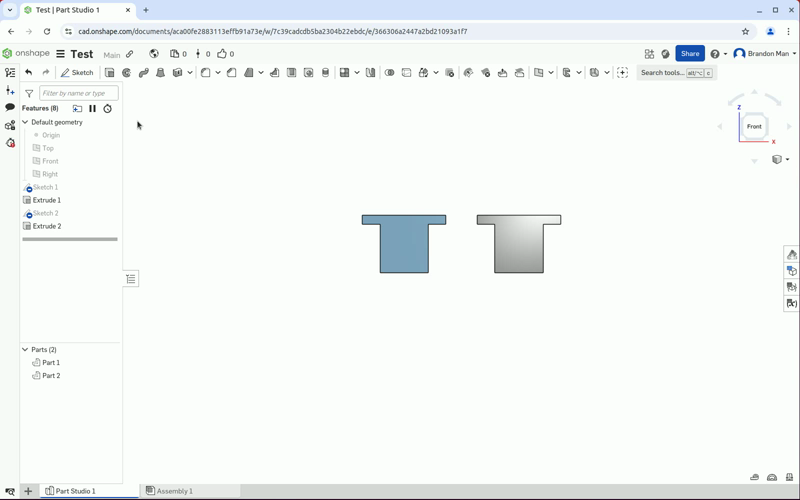
key(shift+h)
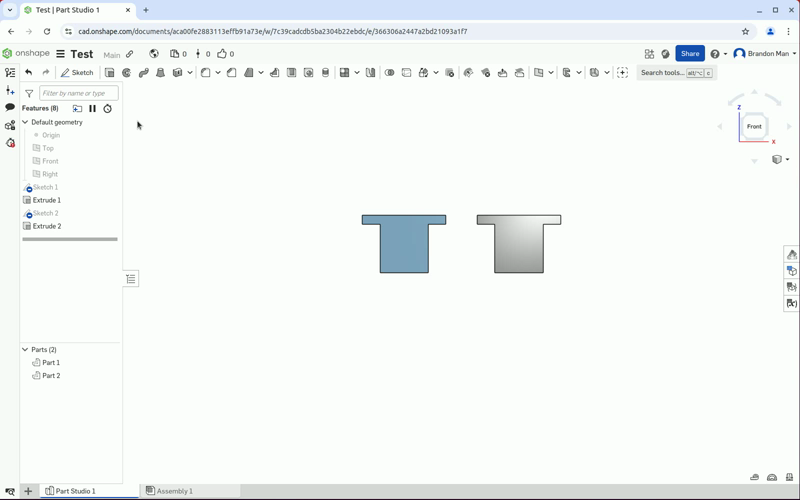
key(shift+h)
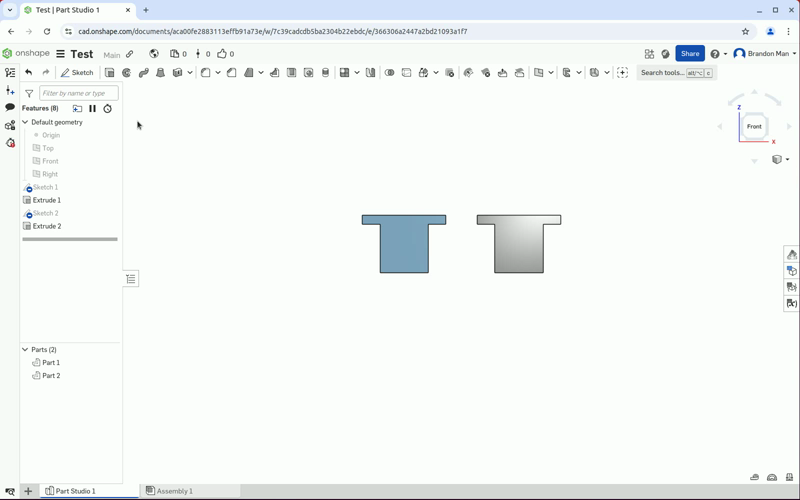
mouse_move(73, 189)
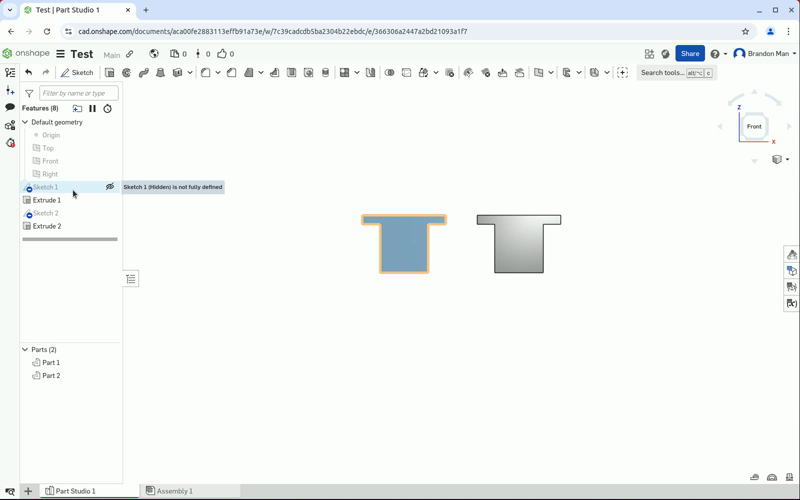
click(73, 189)
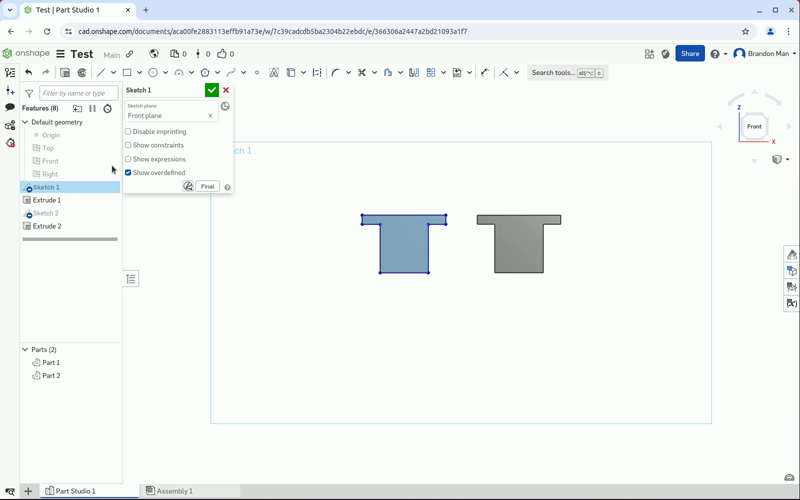
mouse_move(229, 92)
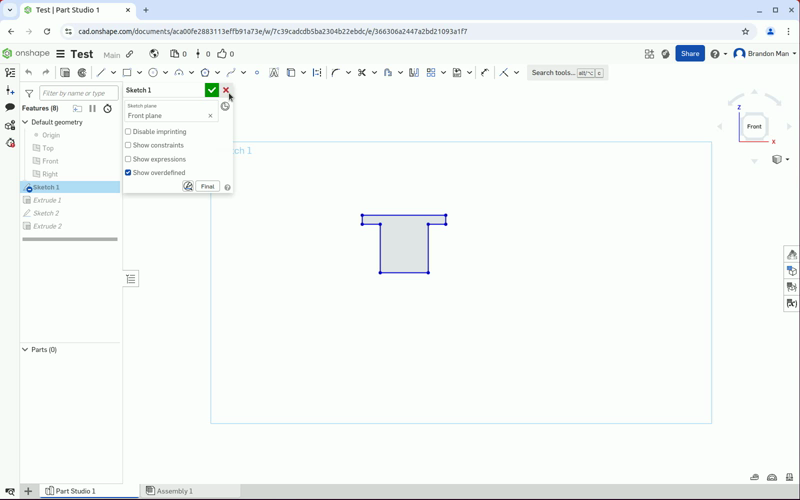
click(229, 92)
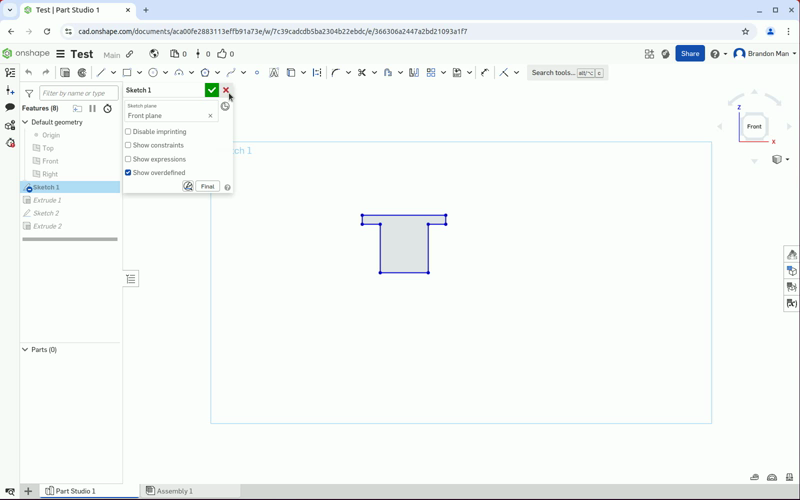
key(shift+s)
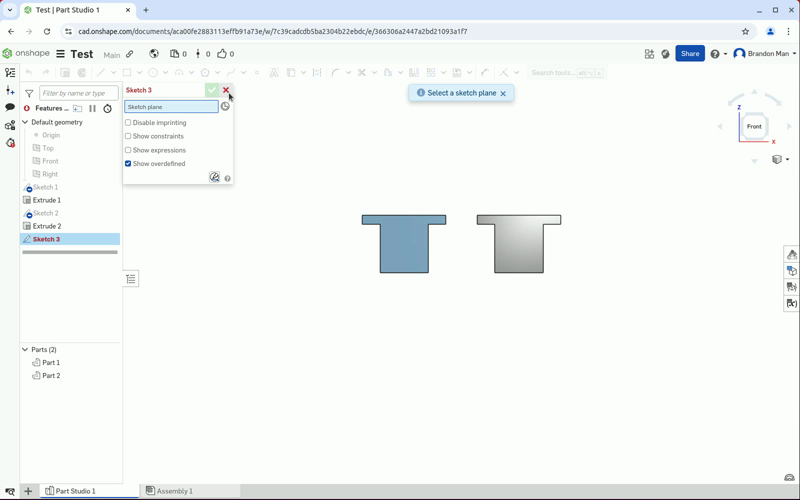
mouse_move(73, 163)
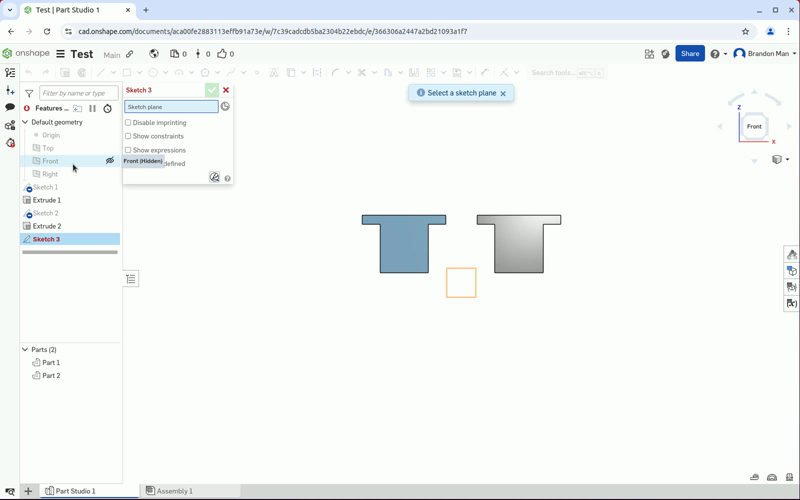
click(73, 163)
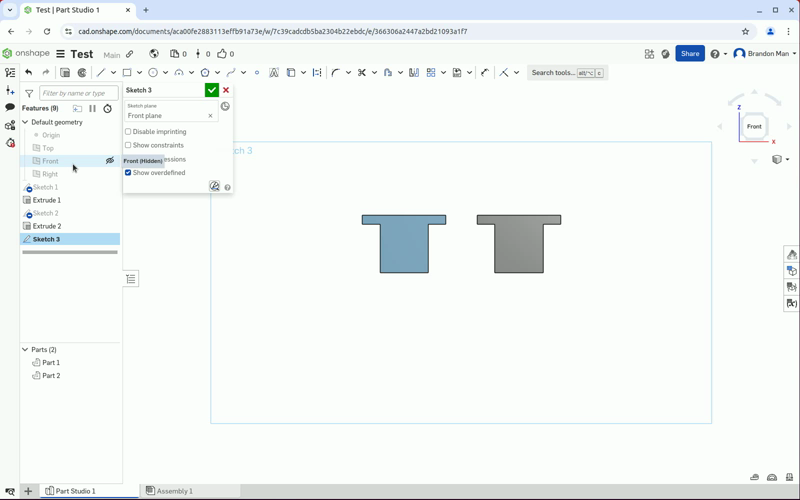
mouse_move(73, 352)
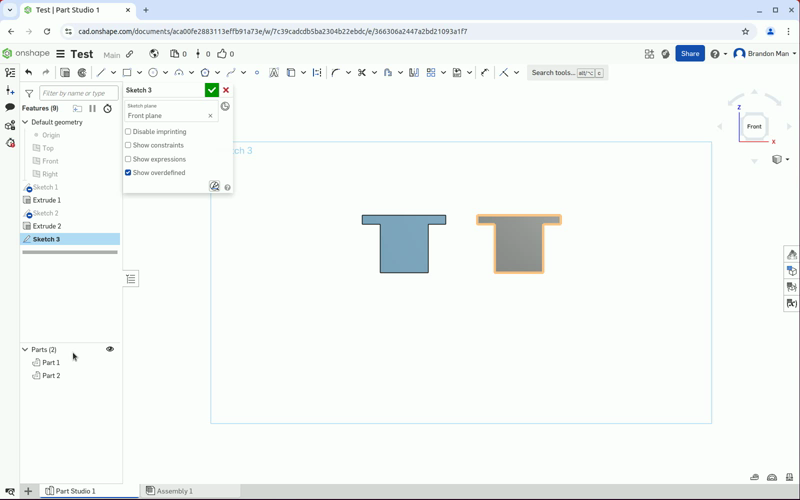
key(y)
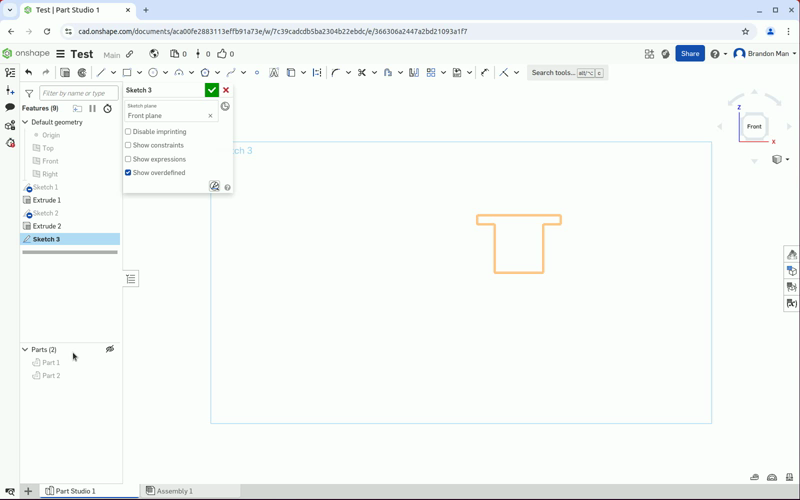
key(l)
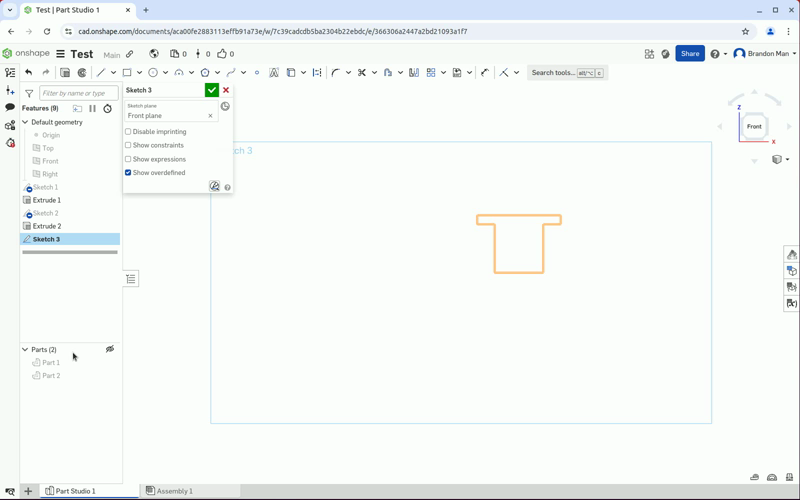
key_down(shift)
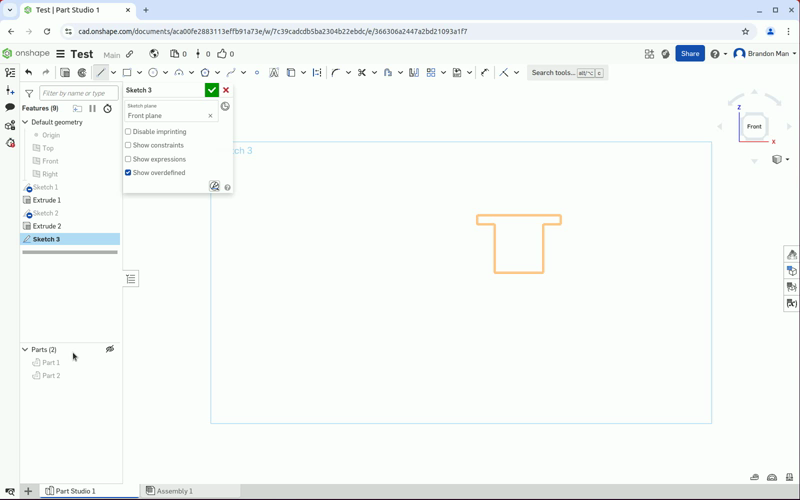
mouse_move(348, 341)
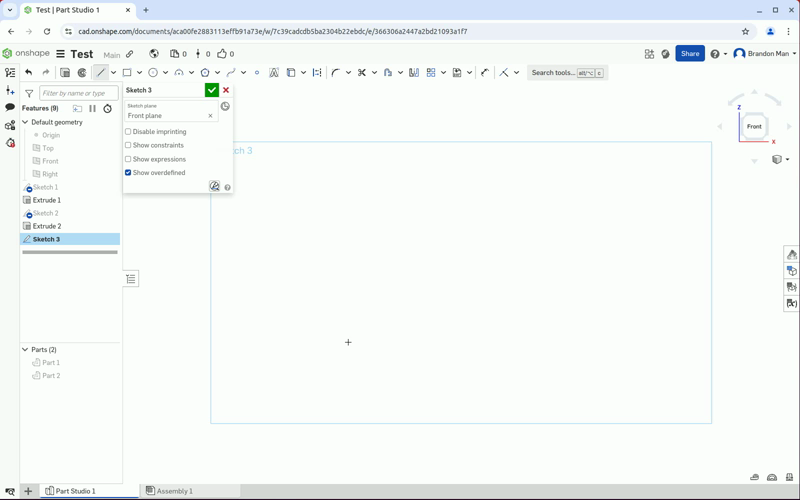
click(348, 341)
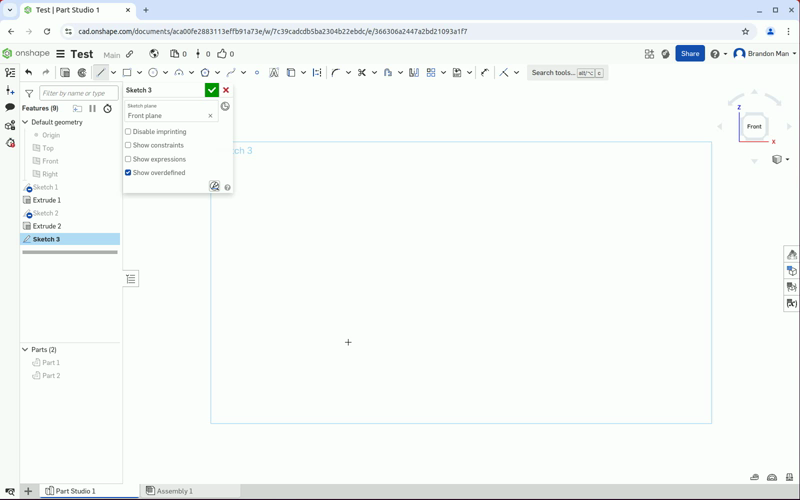
key_up(shift)
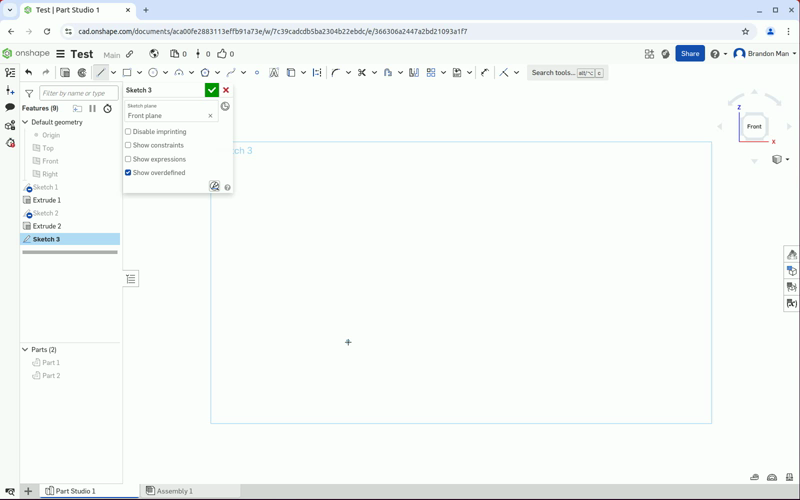
key_down(shift)
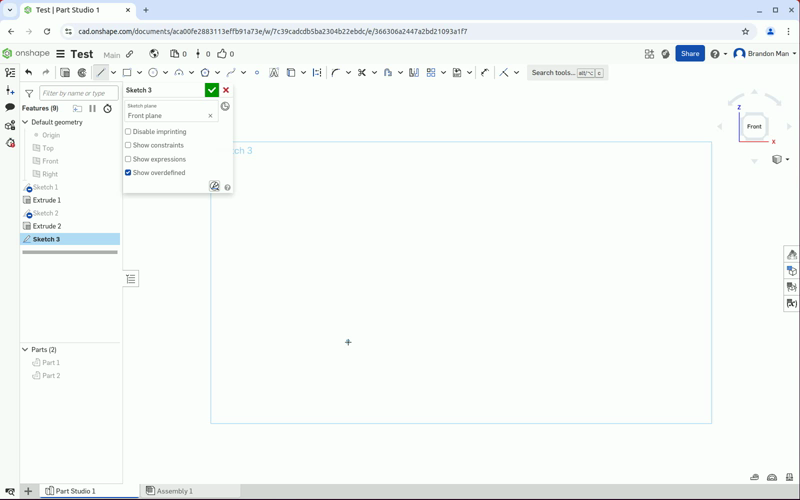
mouse_move(431, 341)
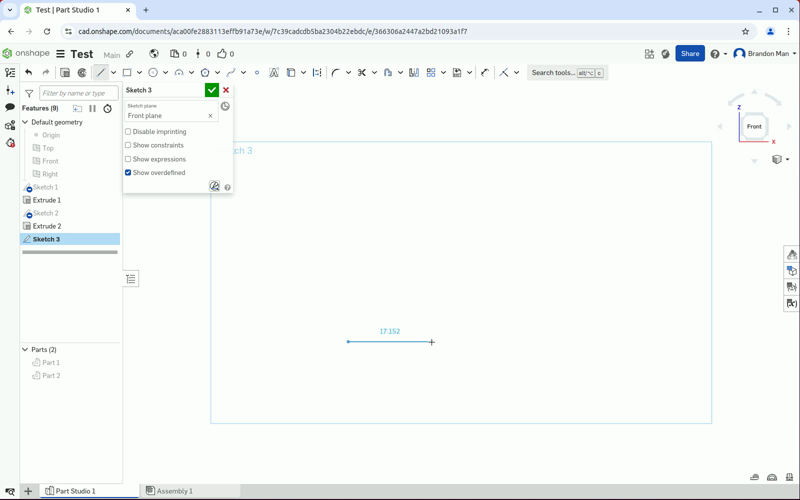
click(431, 341)
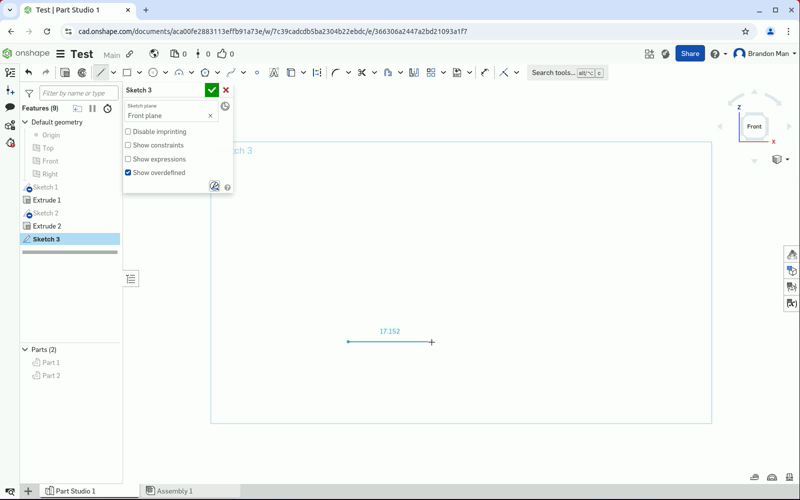
key_up(shift)
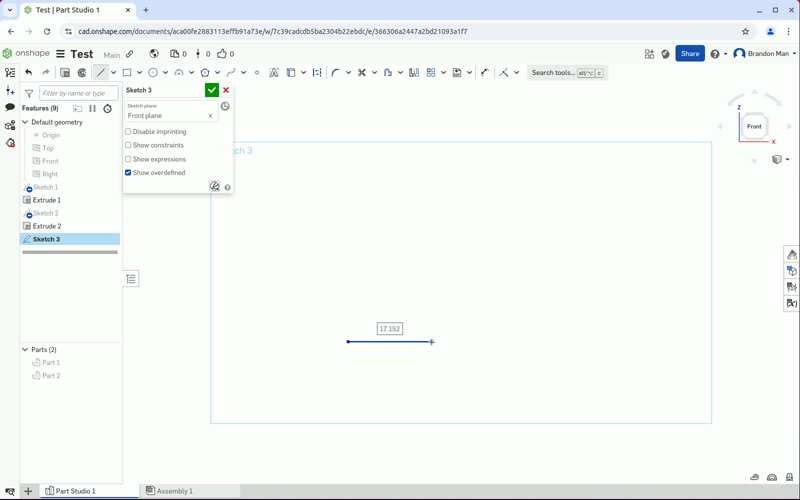
key_down(shift)
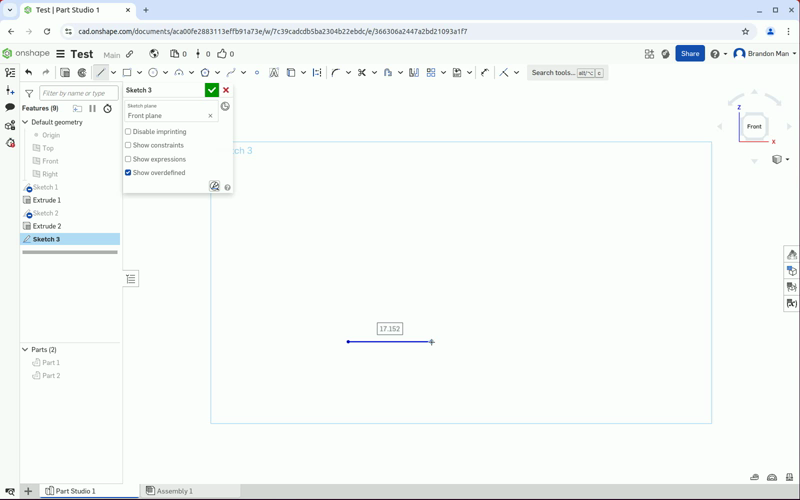
mouse_move(461, 341)
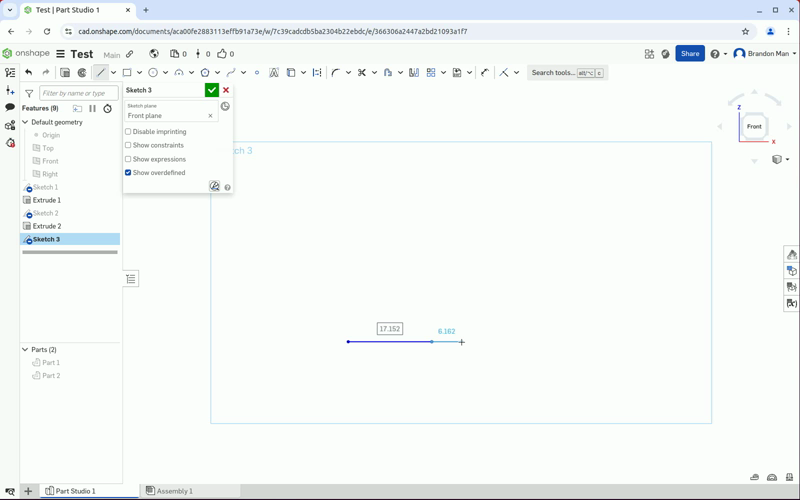
mouse_move(431, 332)
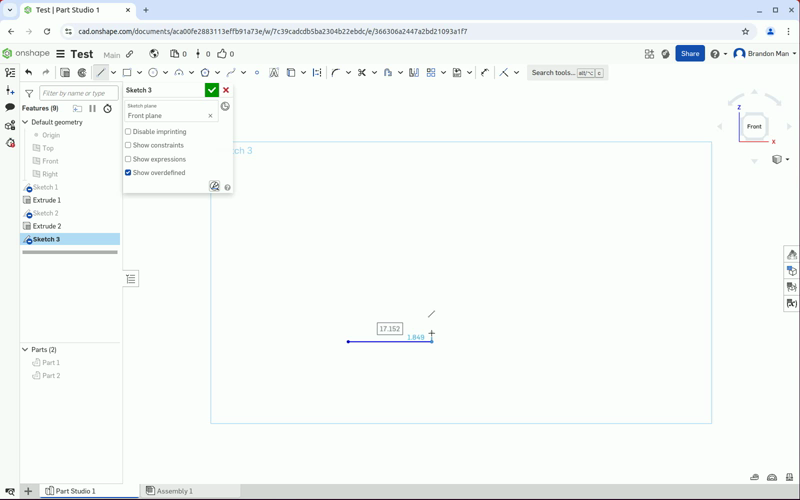
click(431, 332)
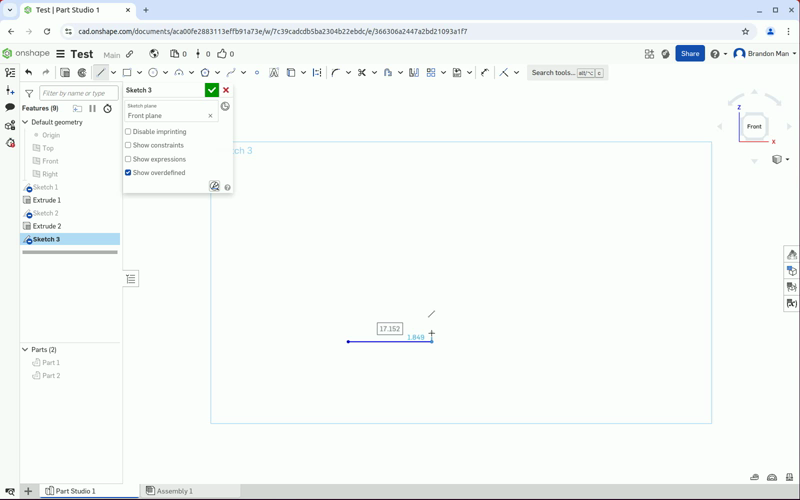
key_up(shift)
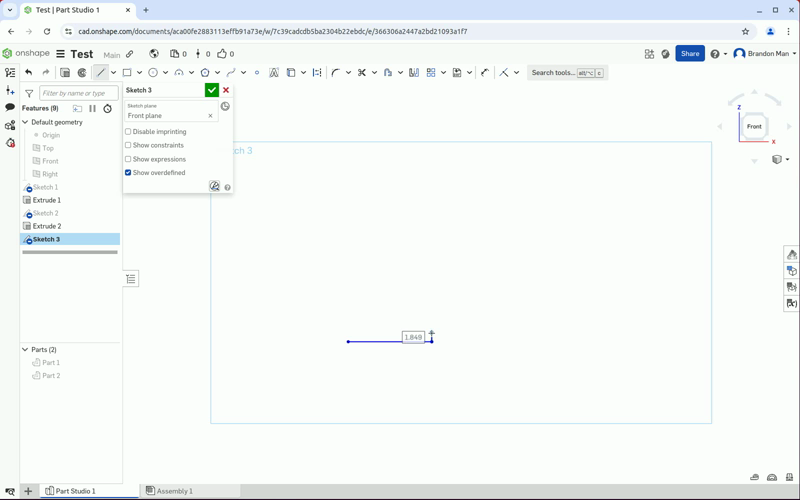
key_down(shift)
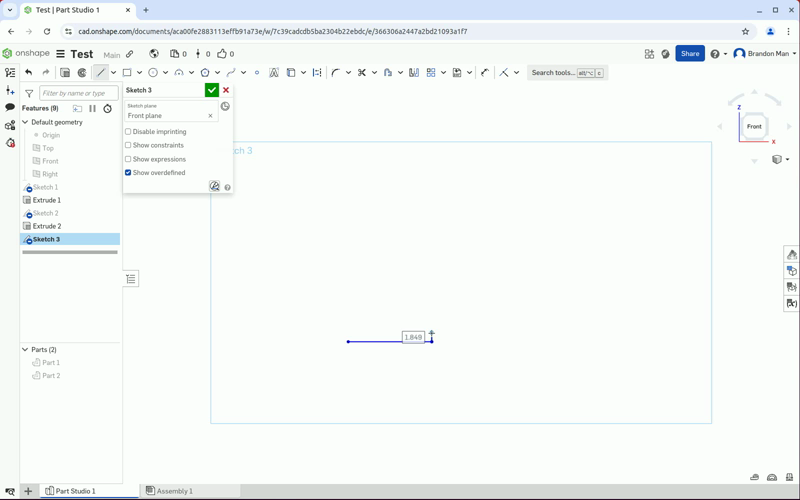
mouse_move(461, 332)
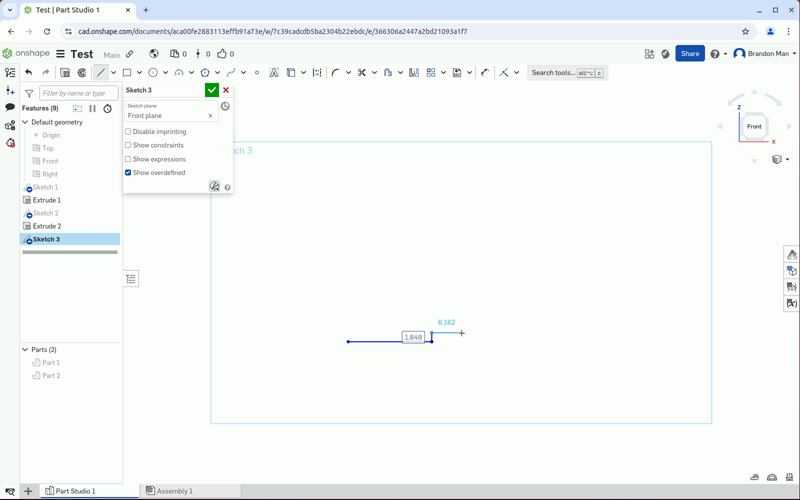
mouse_move(414, 332)
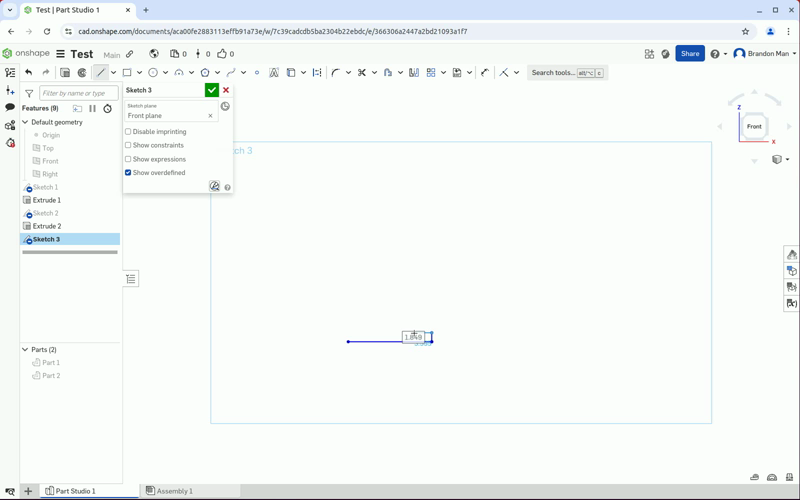
click(414, 332)
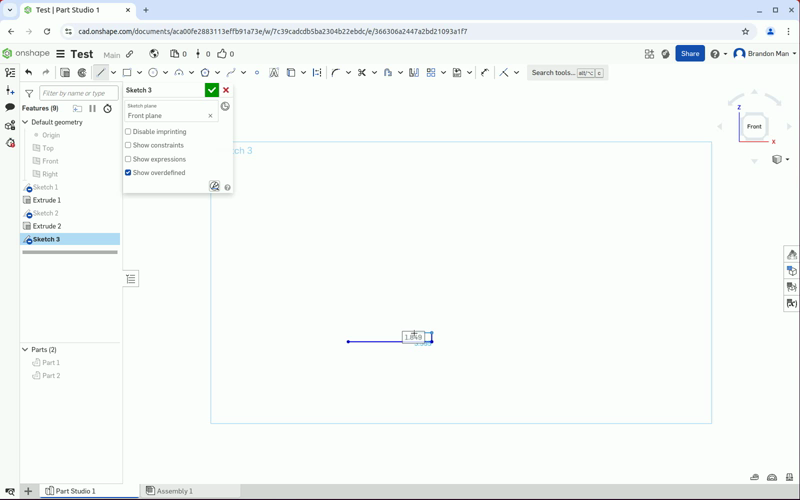
key_up(shift)
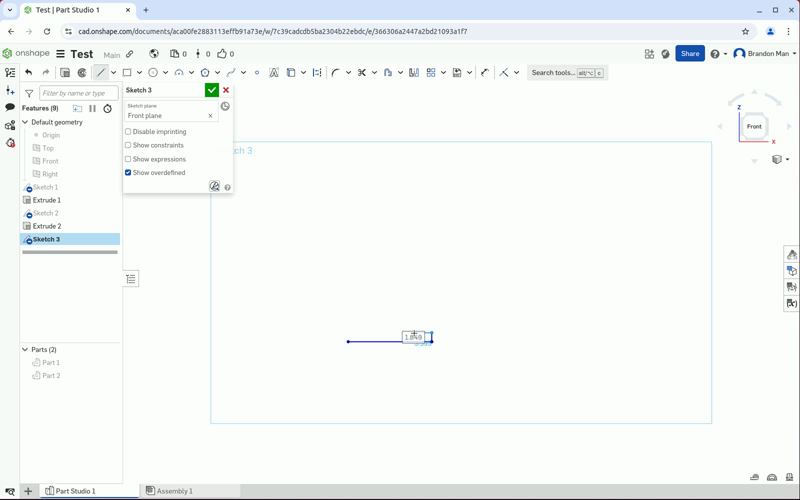
key_down(shift)
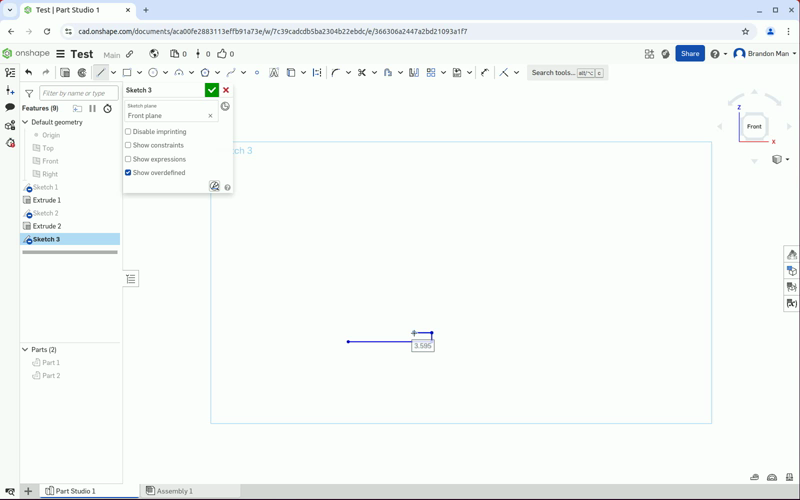
mouse_move(444, 332)
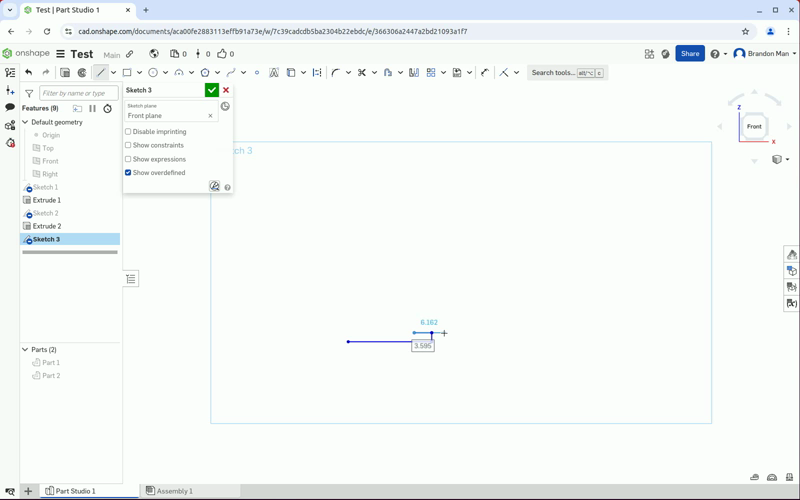
mouse_move(414, 284)
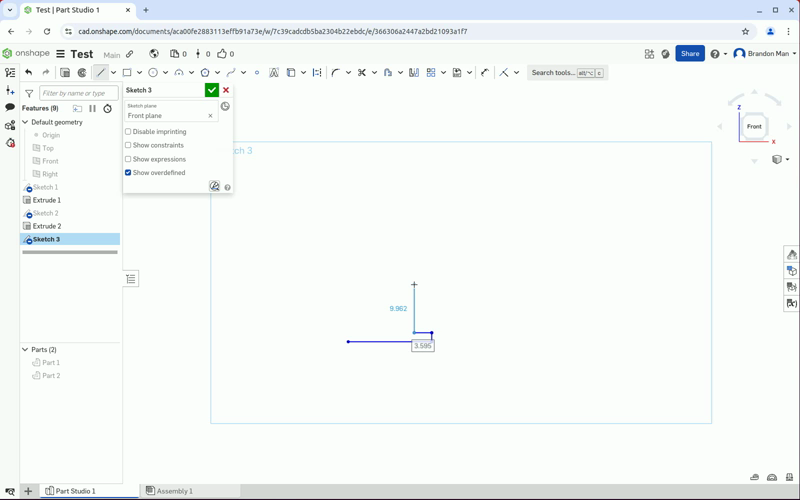
click(414, 284)
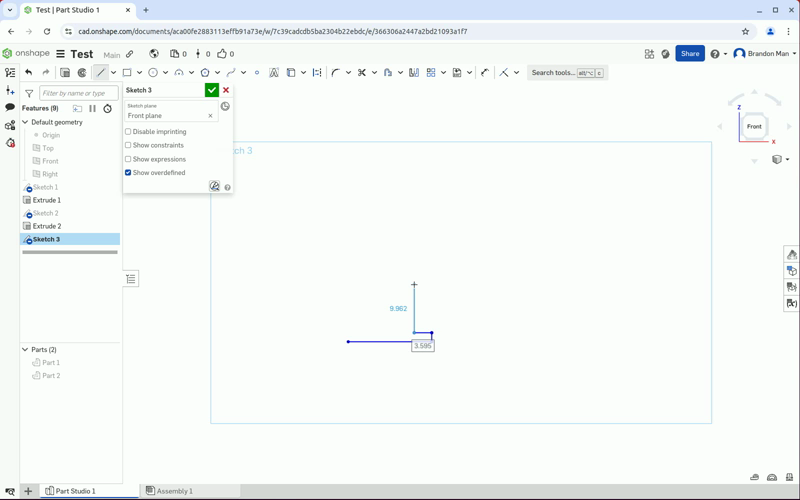
key_up(shift)
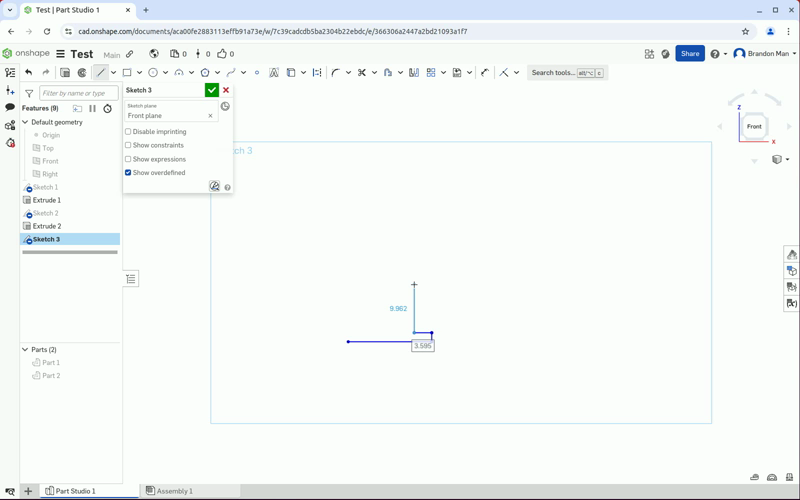
key_down(shift)
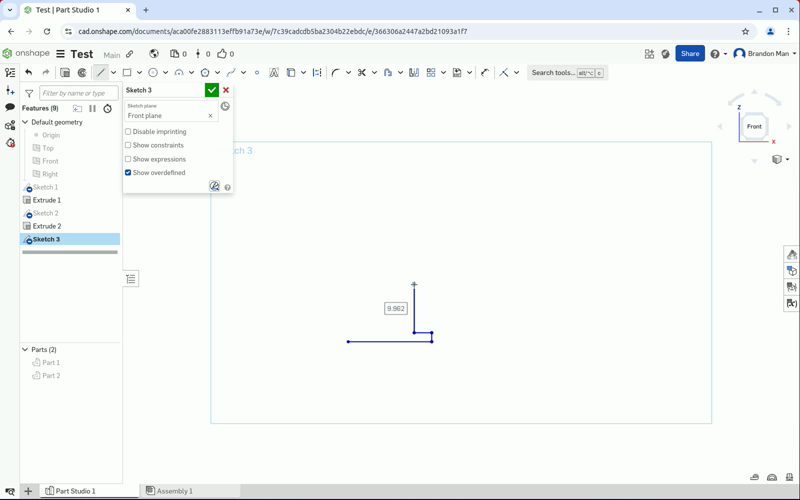
mouse_move(444, 284)
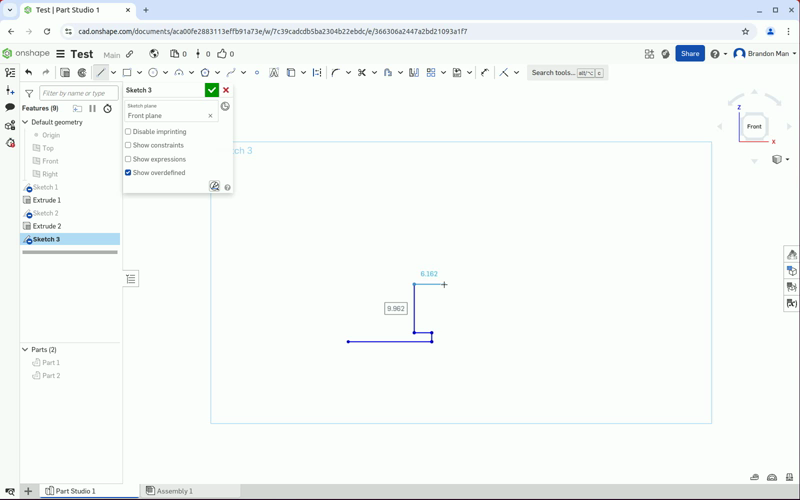
mouse_move(365, 284)
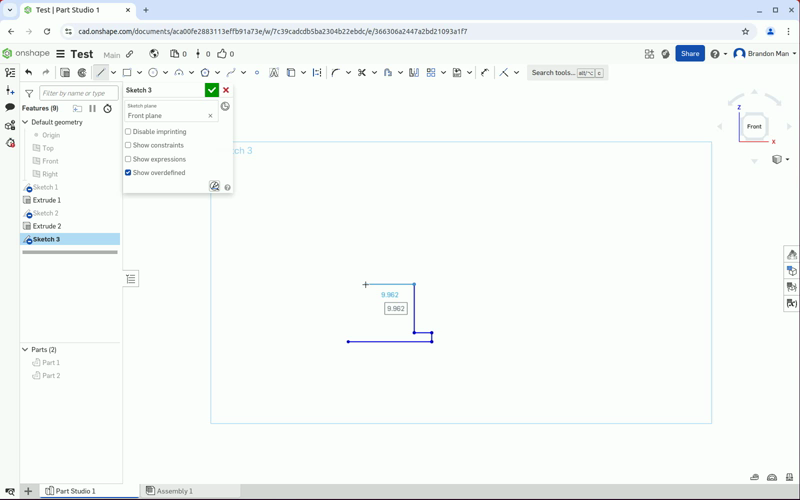
click(365, 284)
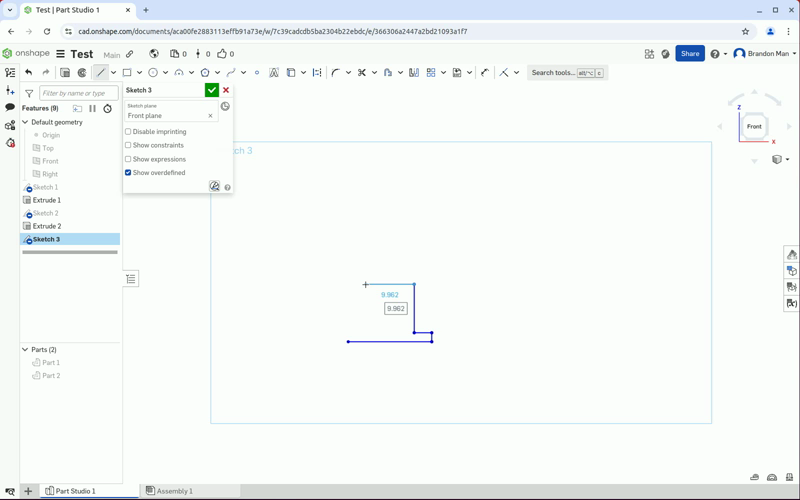
key_up(shift)
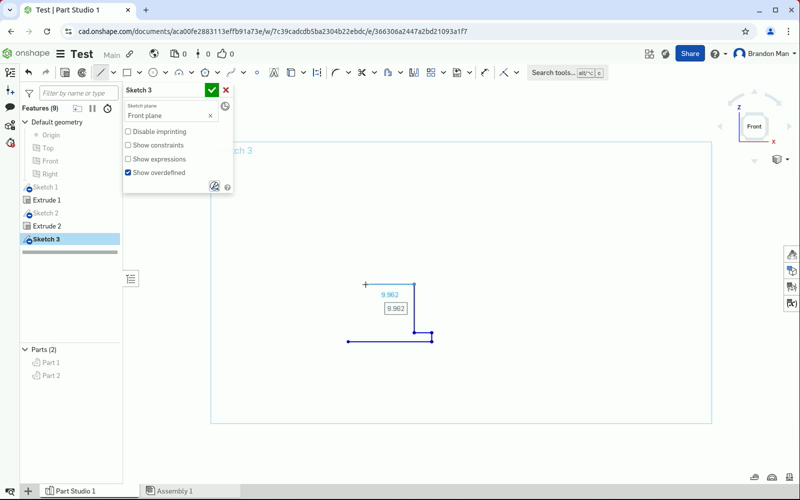
key_down(shift)
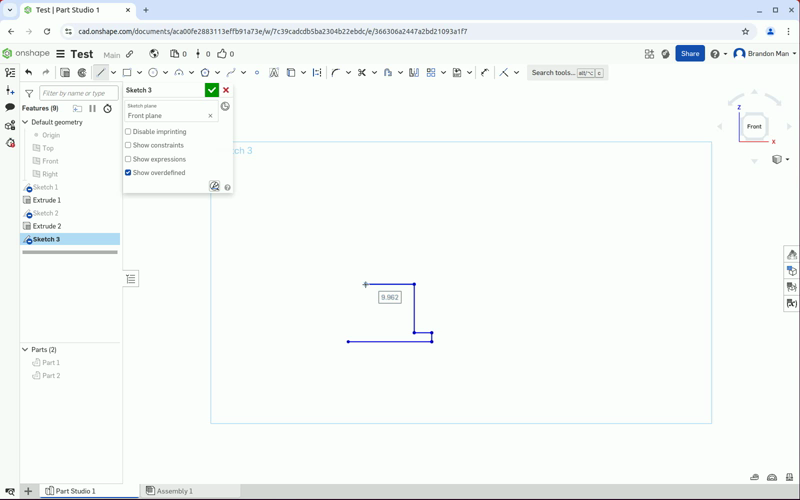
mouse_move(395, 284)
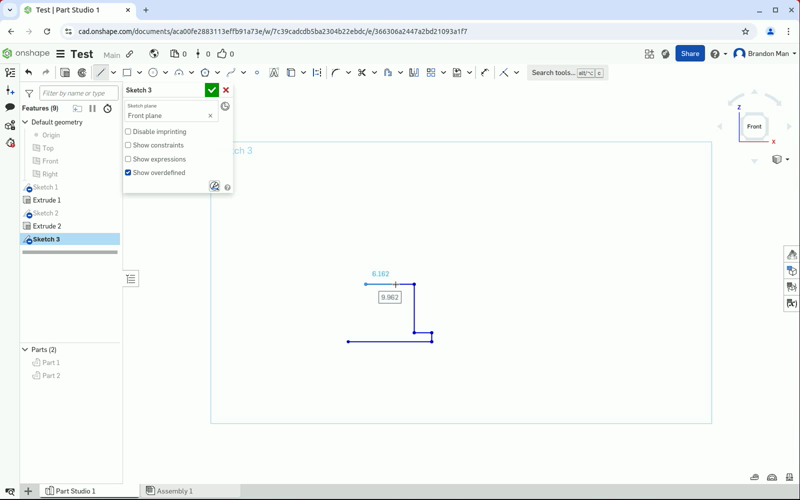
mouse_move(365, 332)
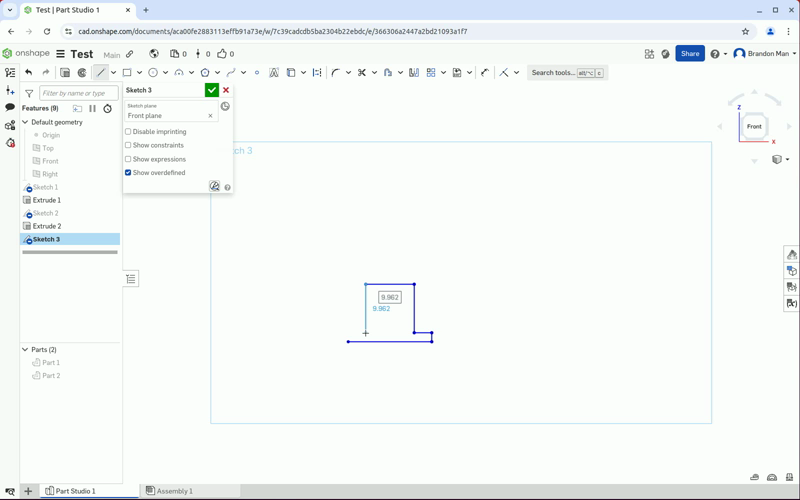
click(365, 332)
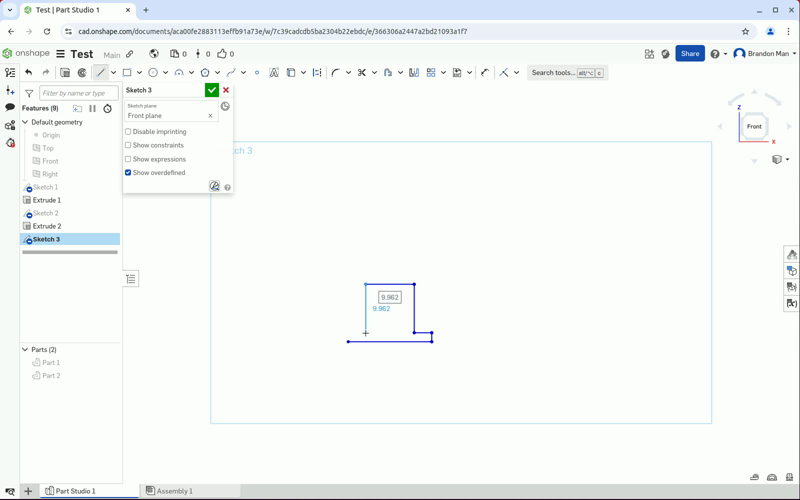
key_up(shift)
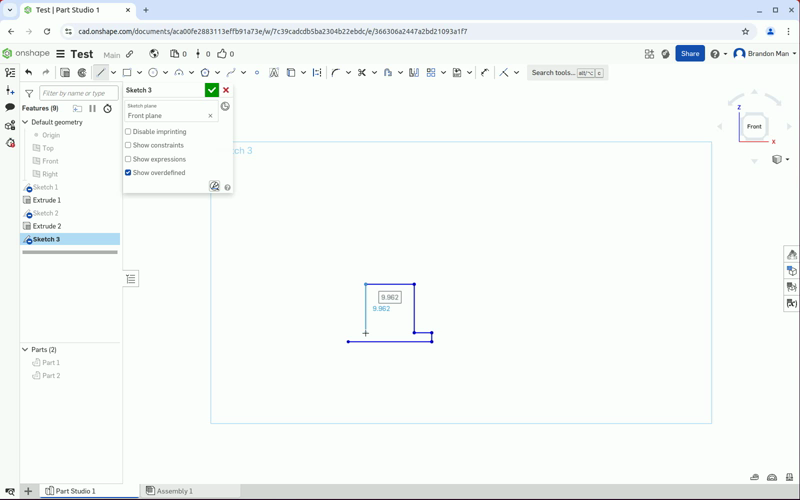
key_down(shift)
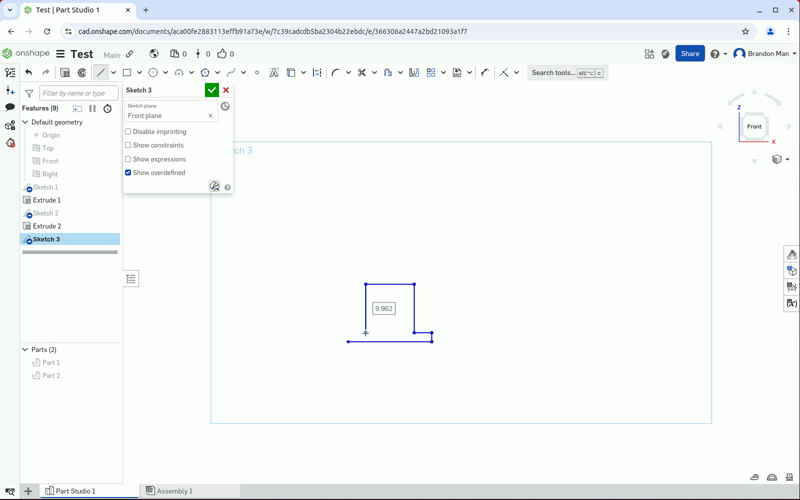
mouse_move(395, 332)
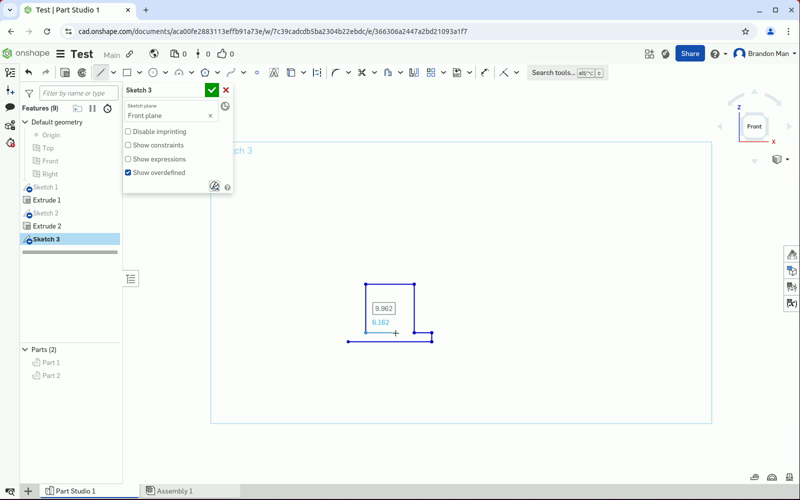
mouse_move(348, 332)
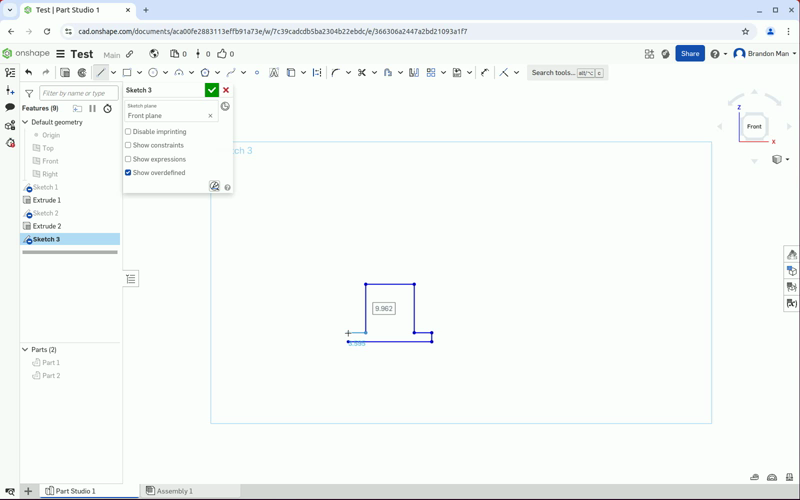
click(348, 332)
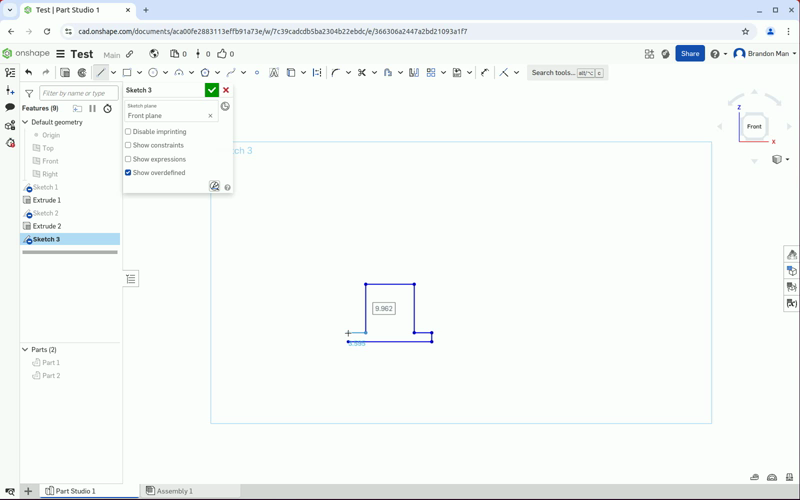
key_up(shift)
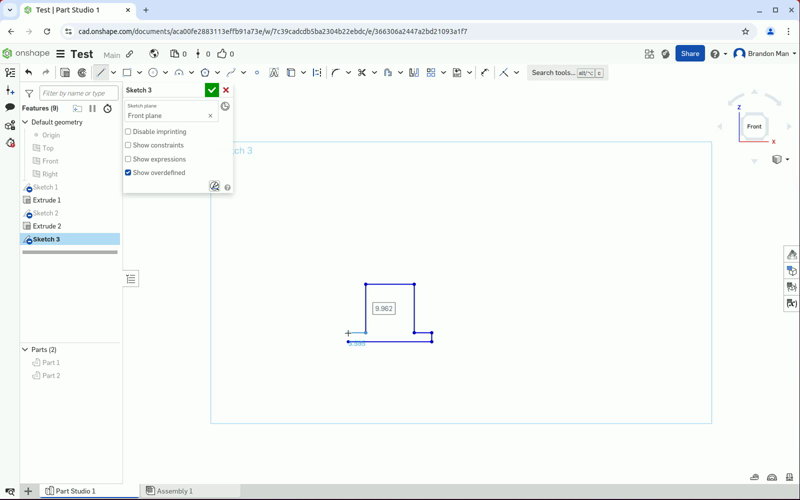
mouse_move(378, 332)
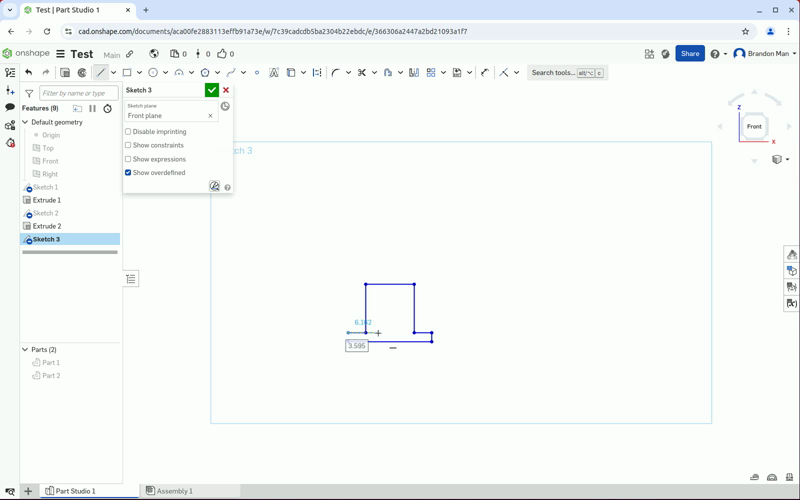
key_down(shift)
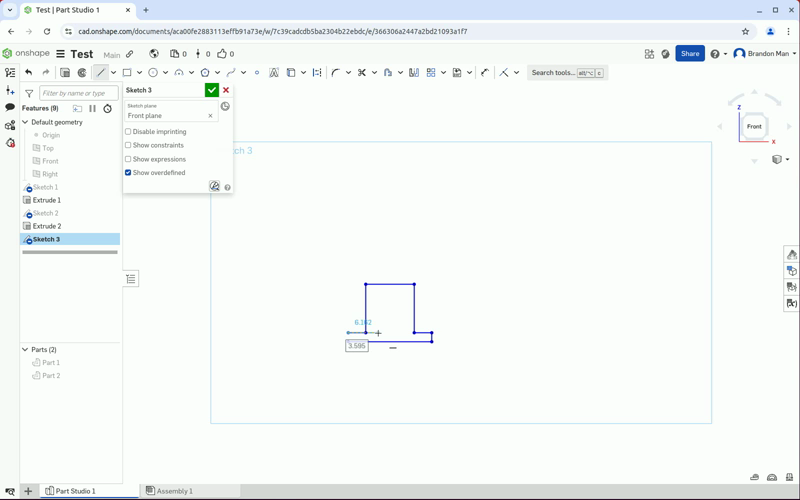
mouse_move(348, 341)
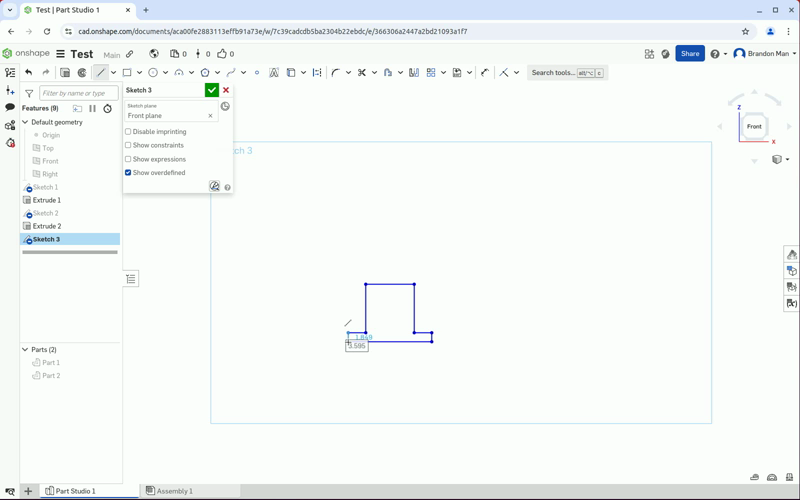
key_up(shift)
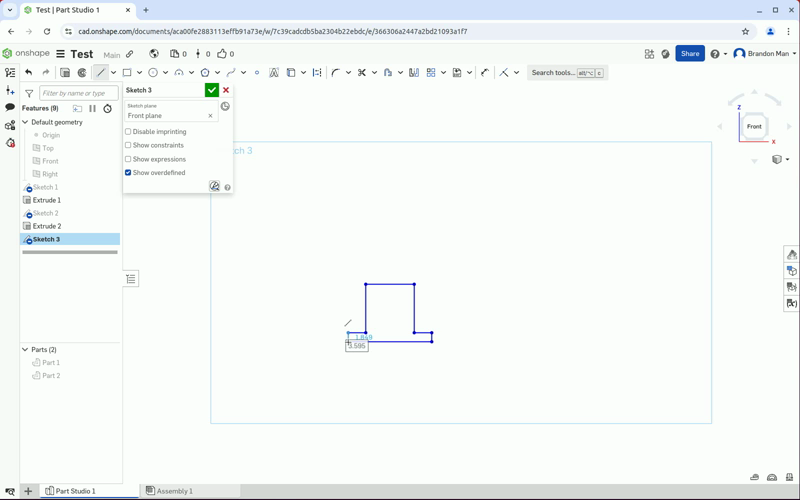
click(348, 341)
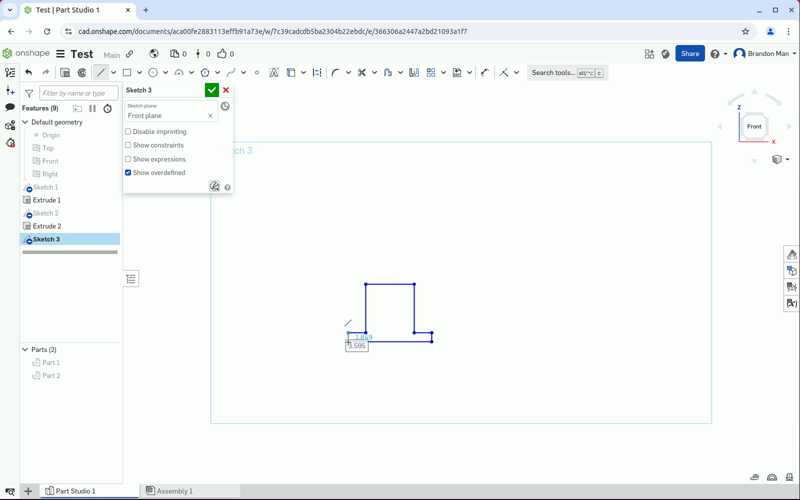
key(esc)
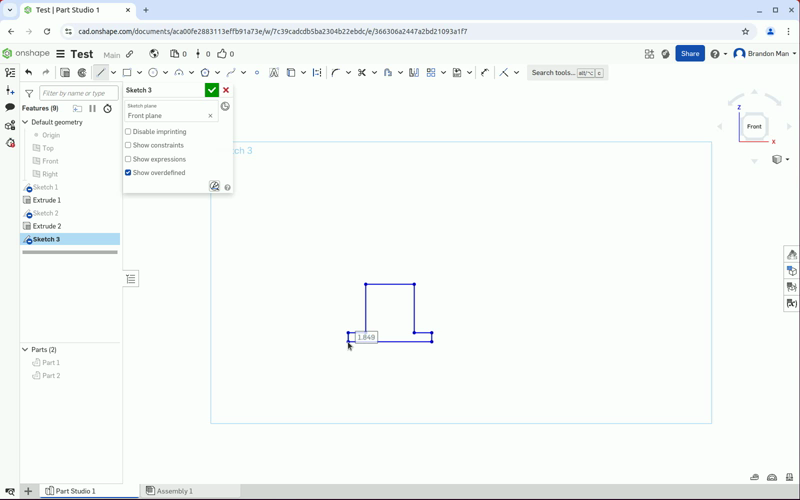
mouse_move(374, 289)
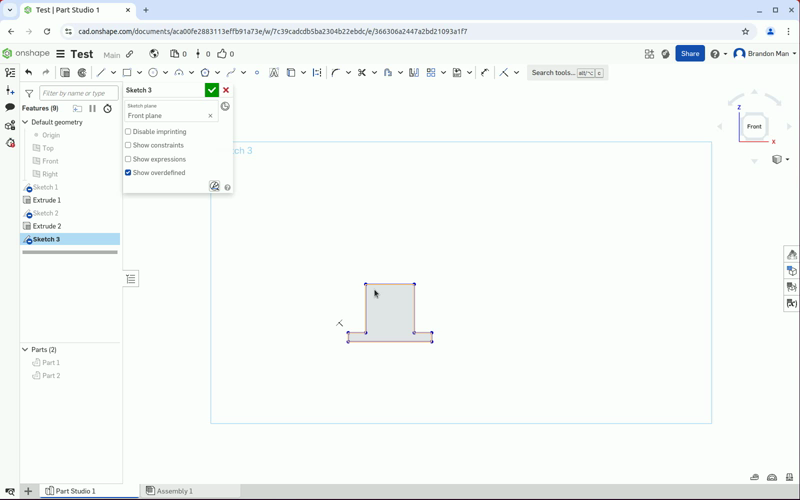
click(374, 289)
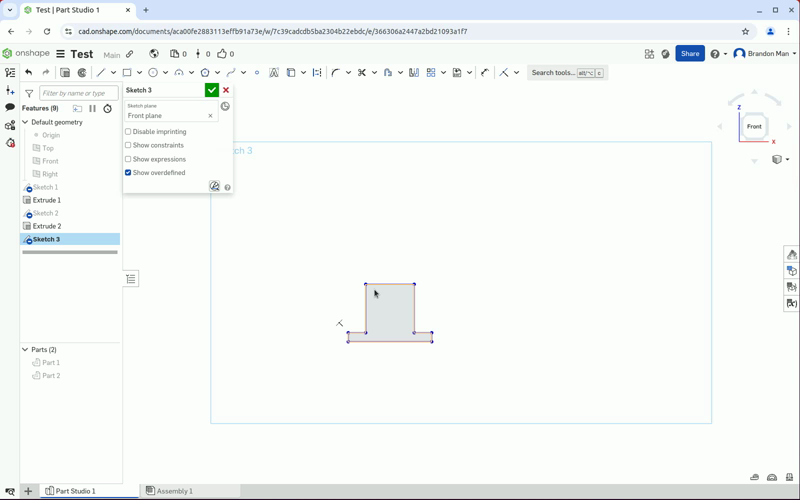
mouse_move(73, 352)
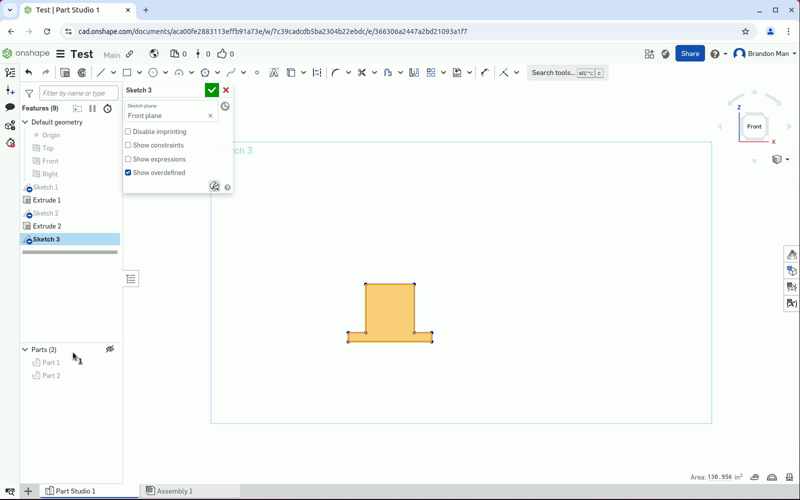
key(shift+y)
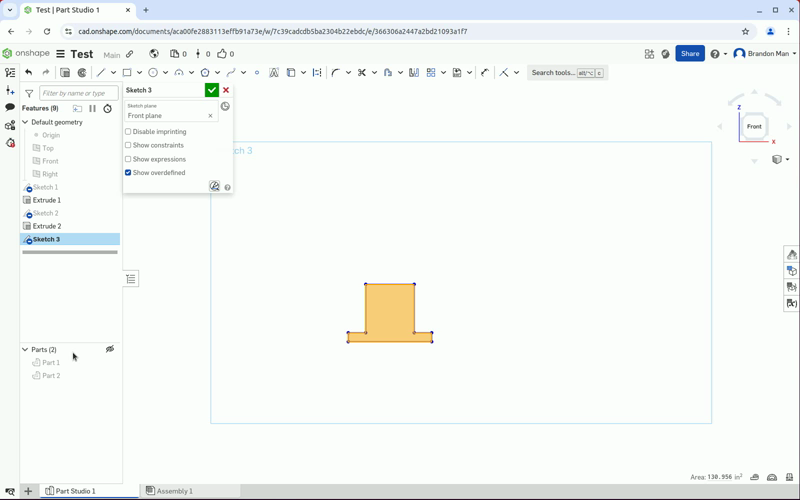
key(shift+e)
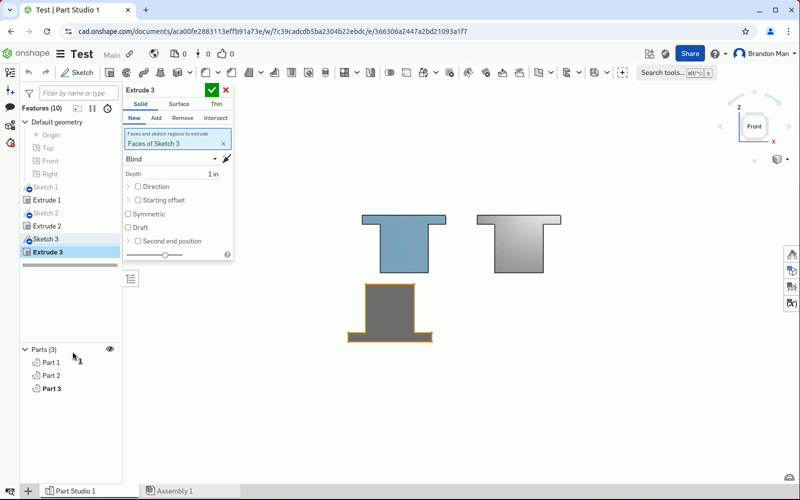
mouse_move(143, 106)
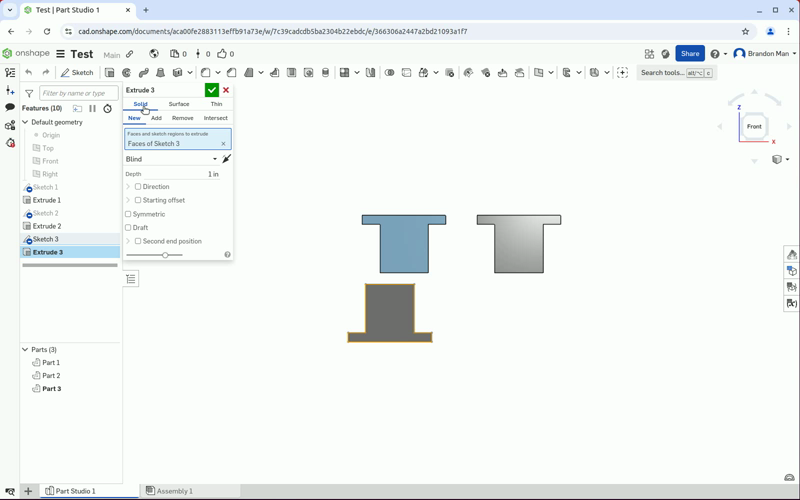
click(143, 106)
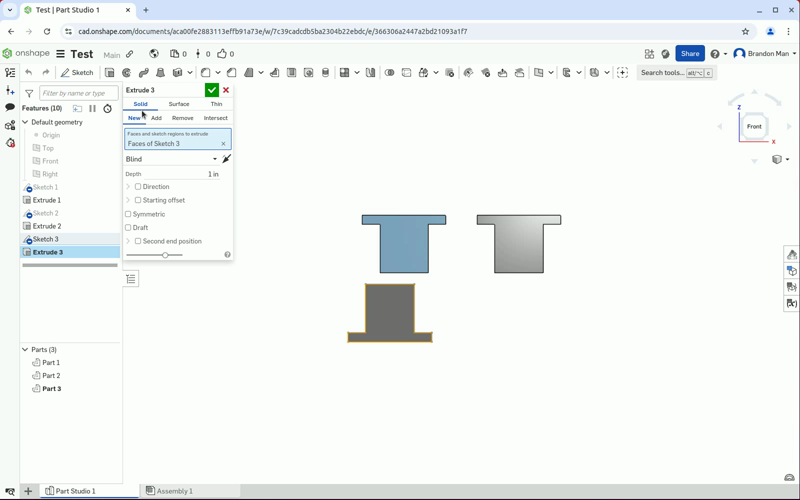
mouse_move(137, 120)
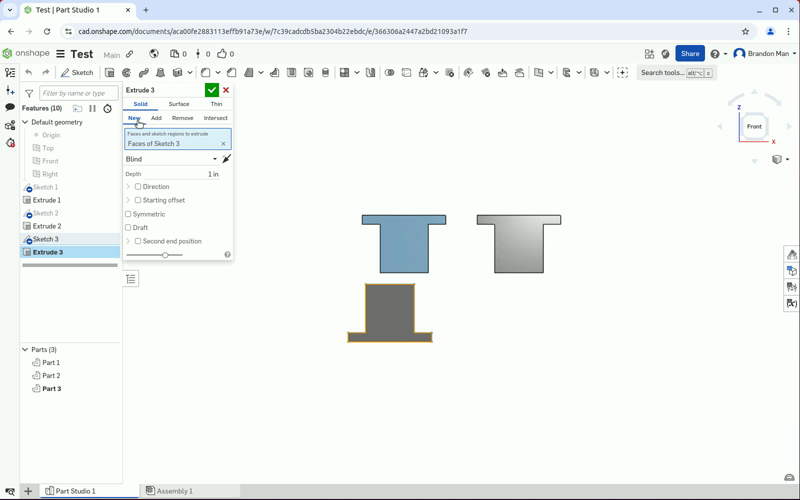
click(137, 120)
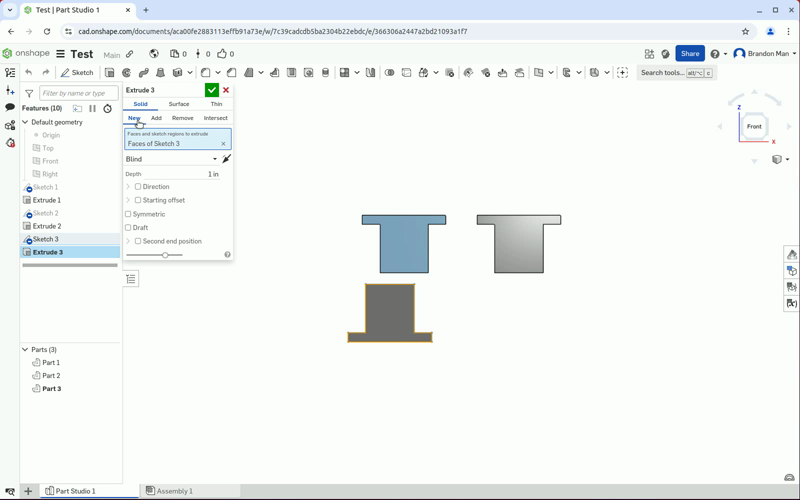
key(tab, 4)
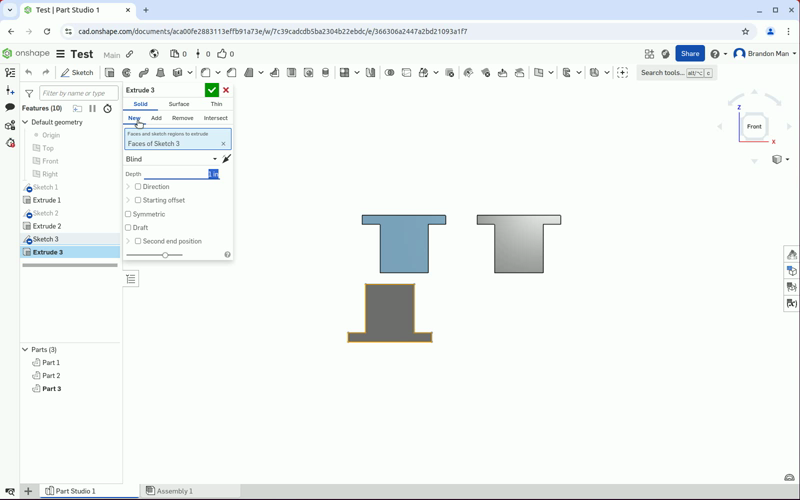
text(0.963)
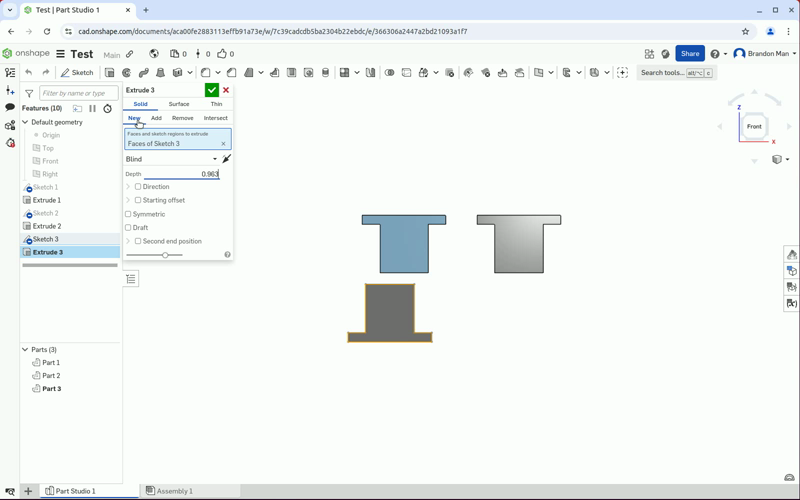
key(enter)
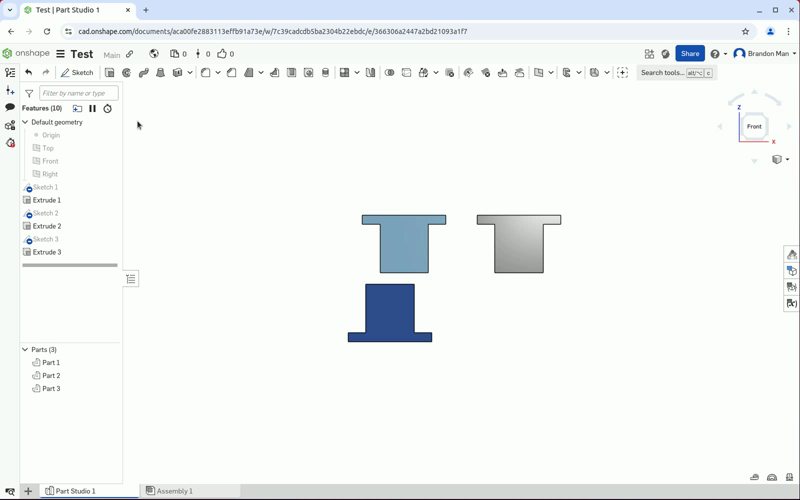
key(shift+h)
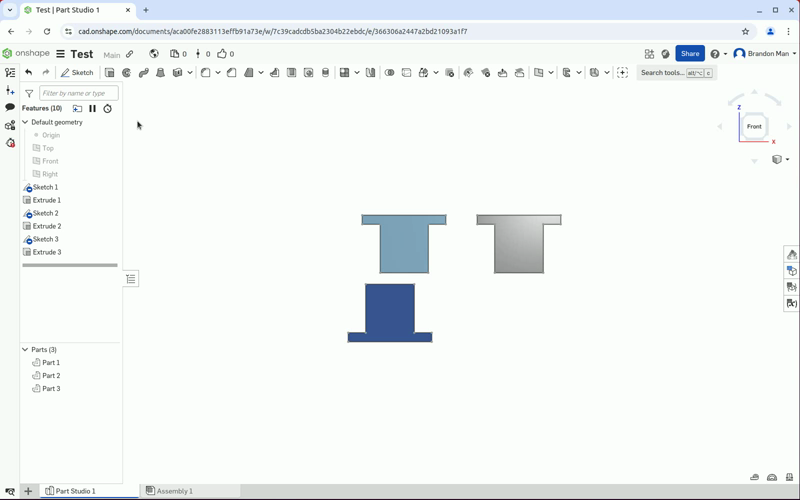
key(shift+h)
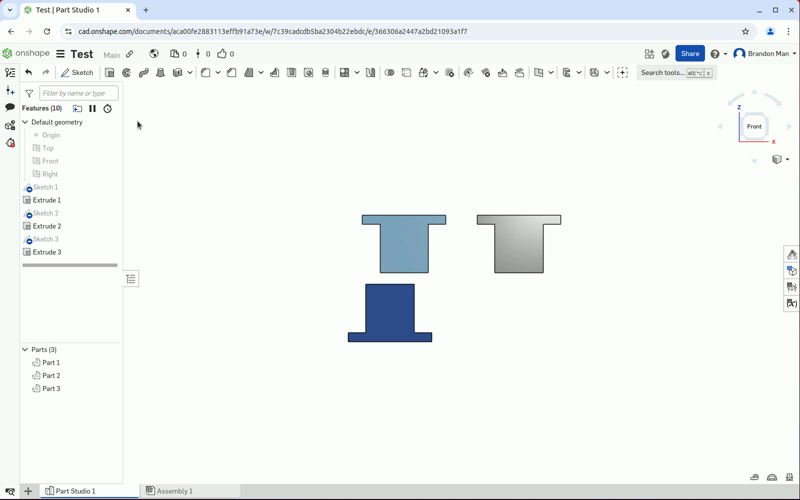
mouse_move(73, 189)
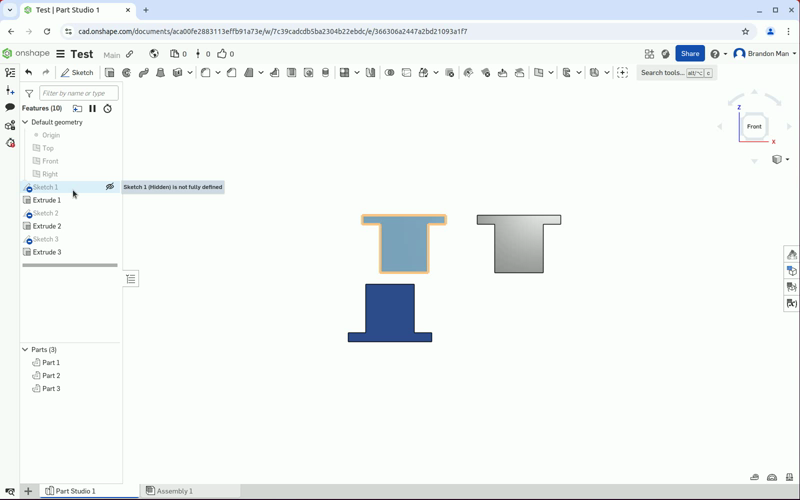
click(73, 189)
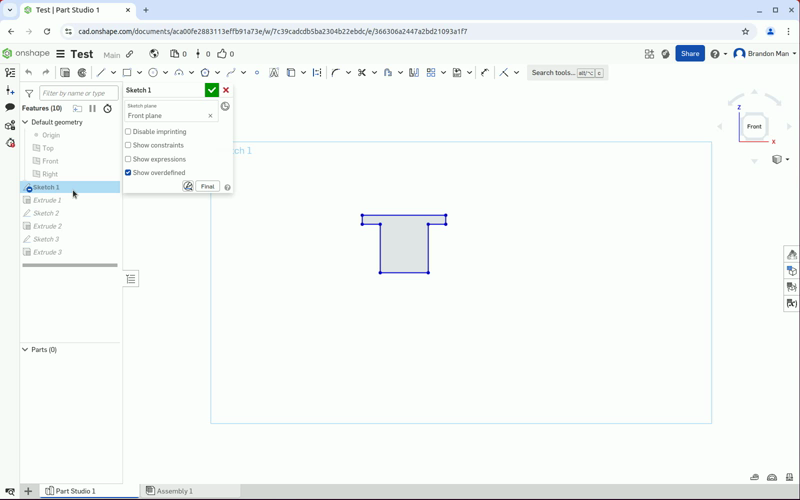
mouse_move(229, 92)
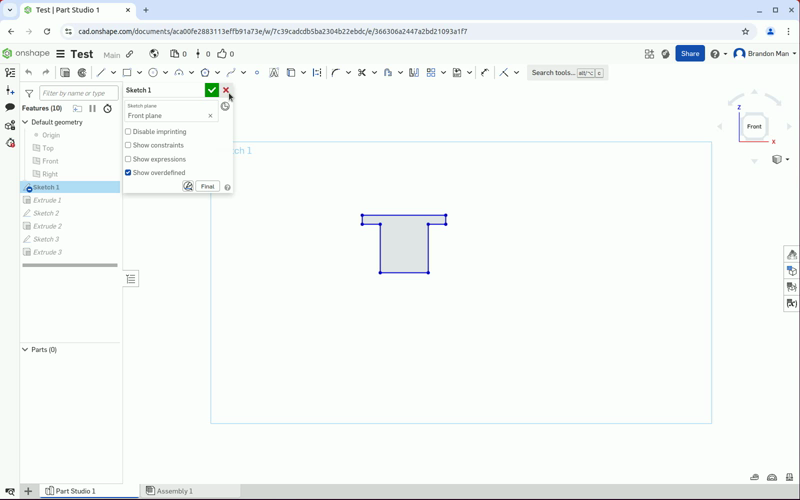
click(229, 92)
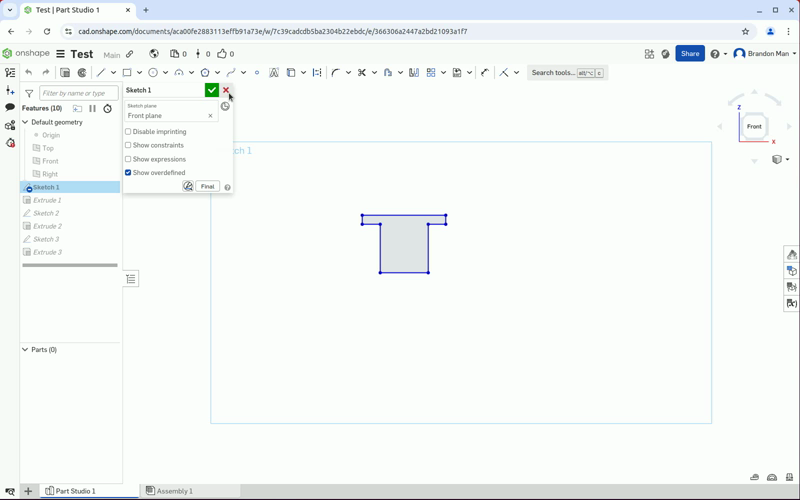
key(shift+s)
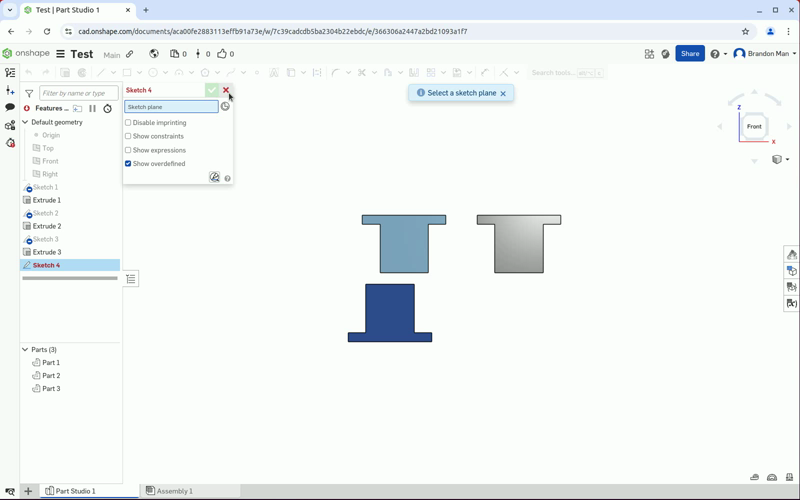
mouse_move(73, 163)
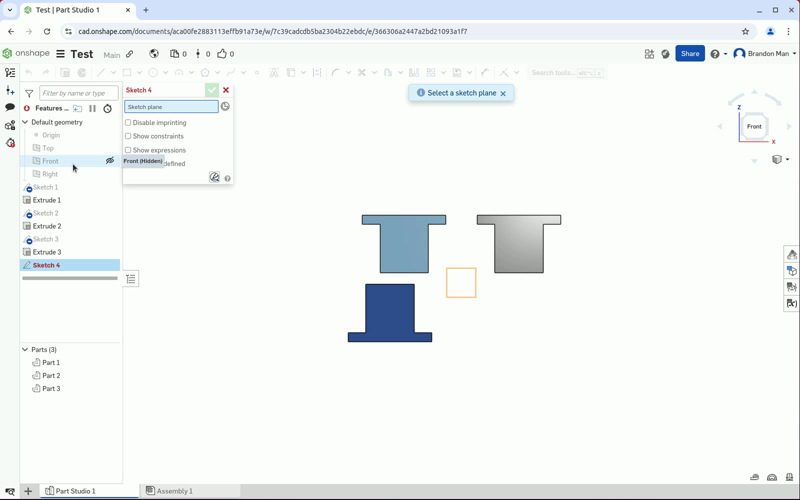
click(73, 163)
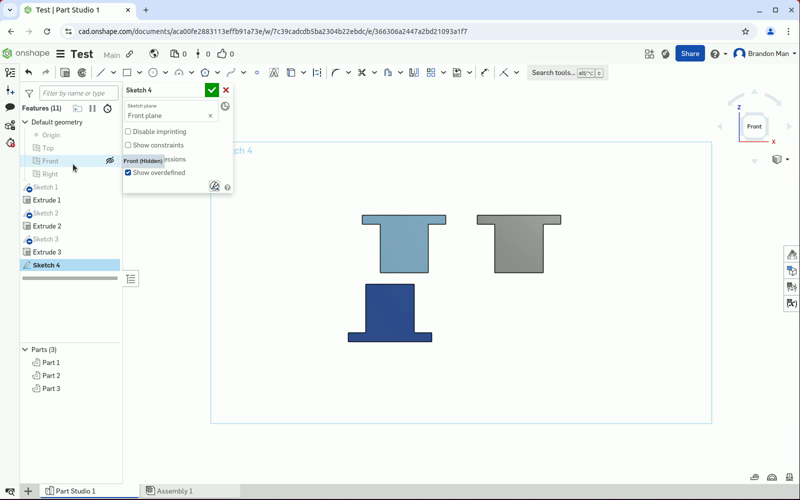
mouse_move(73, 352)
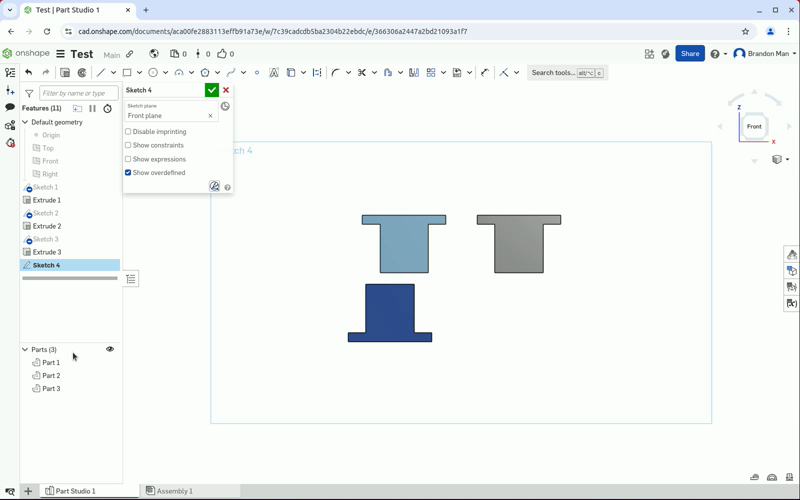
key(y)
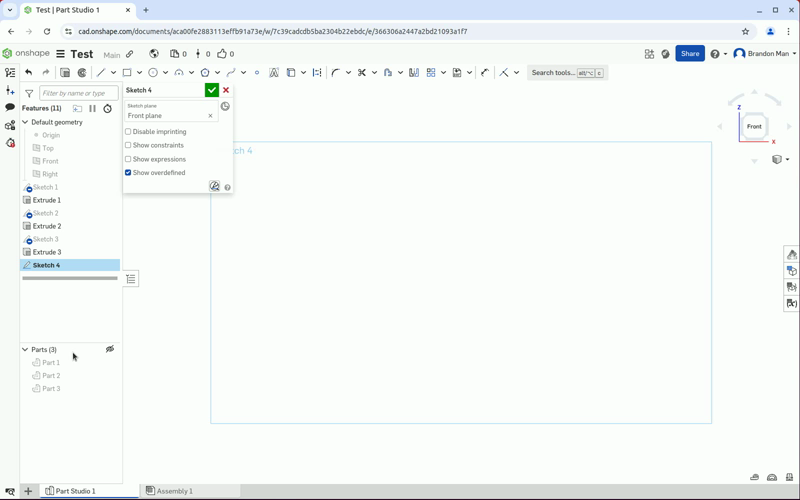
key(l)
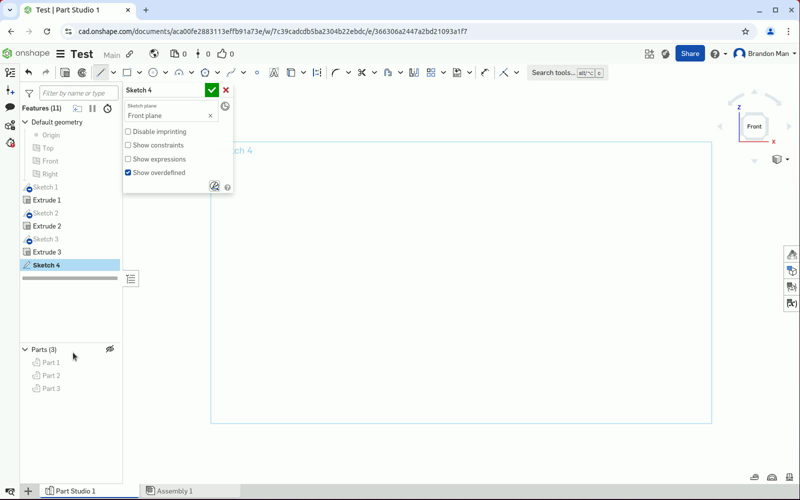
key_down(shift)
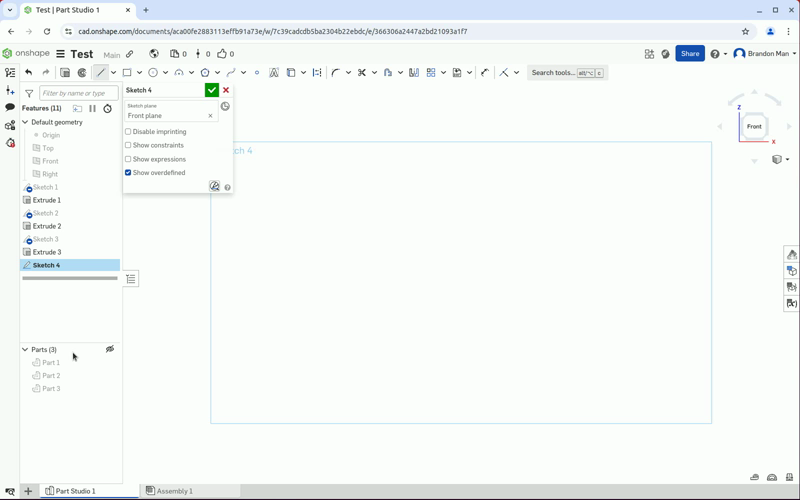
mouse_move(479, 340)
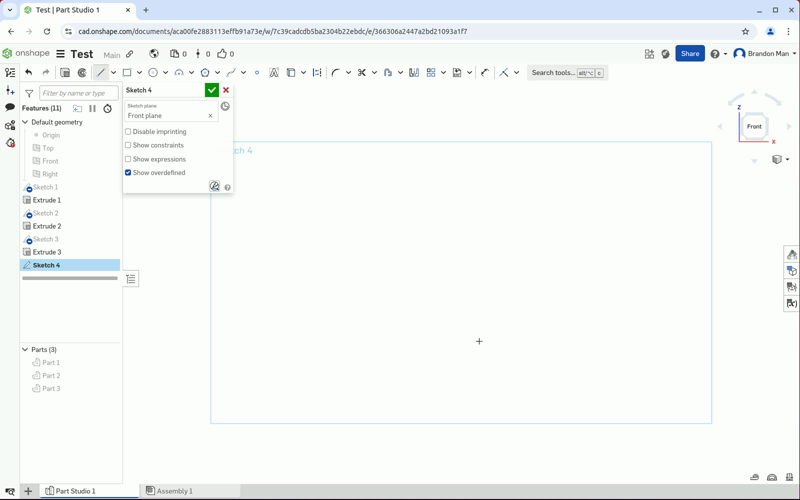
click(479, 340)
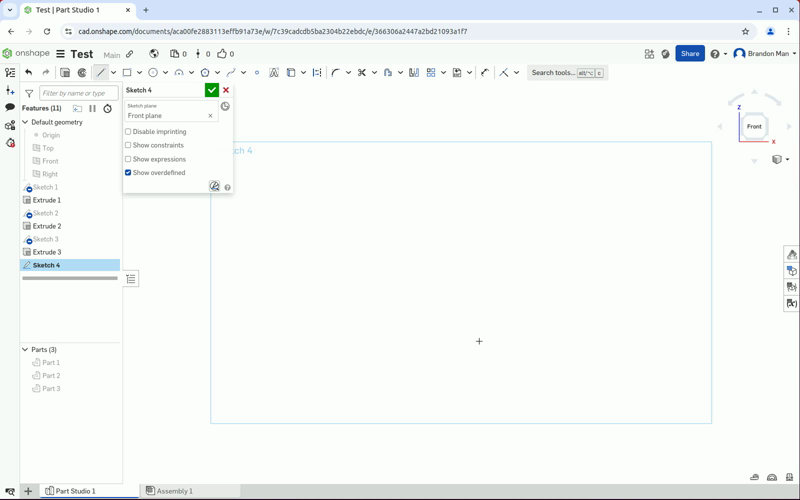
key_up(shift)
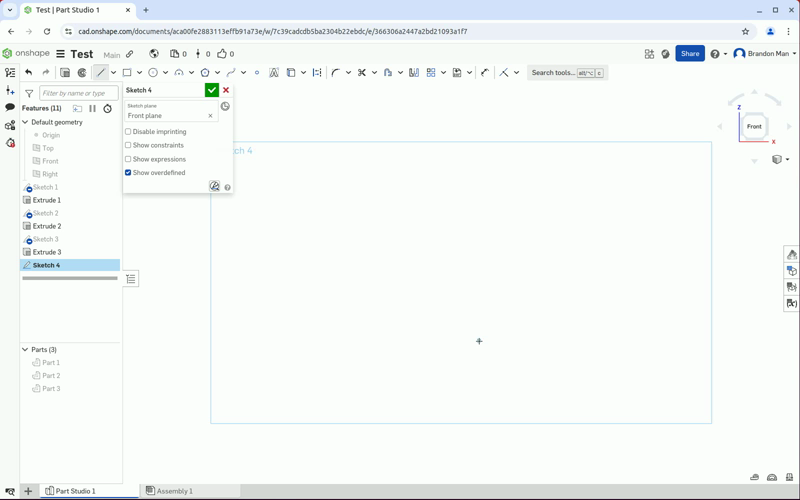
key_down(shift)
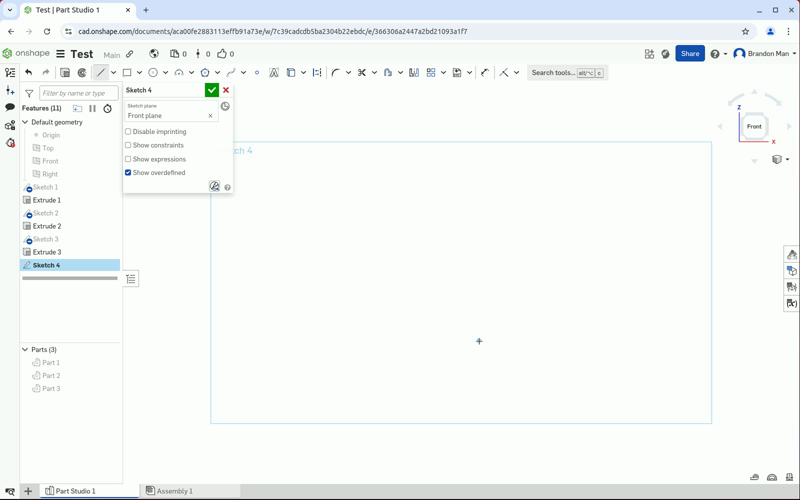
mouse_move(563, 340)
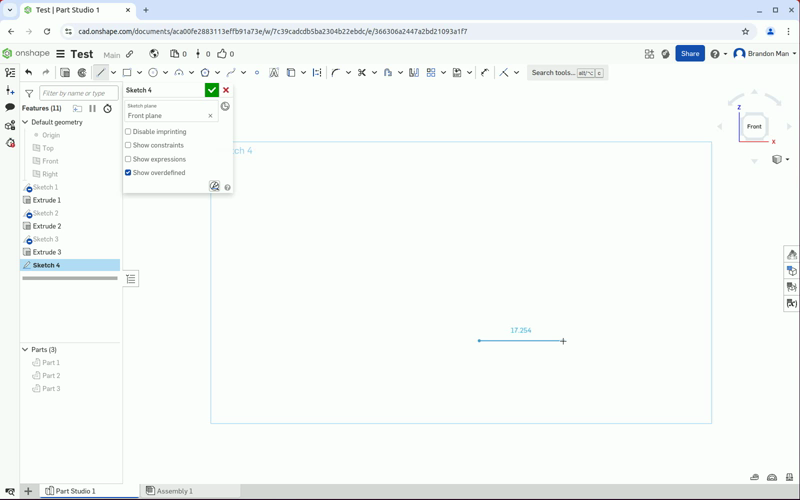
click(563, 340)
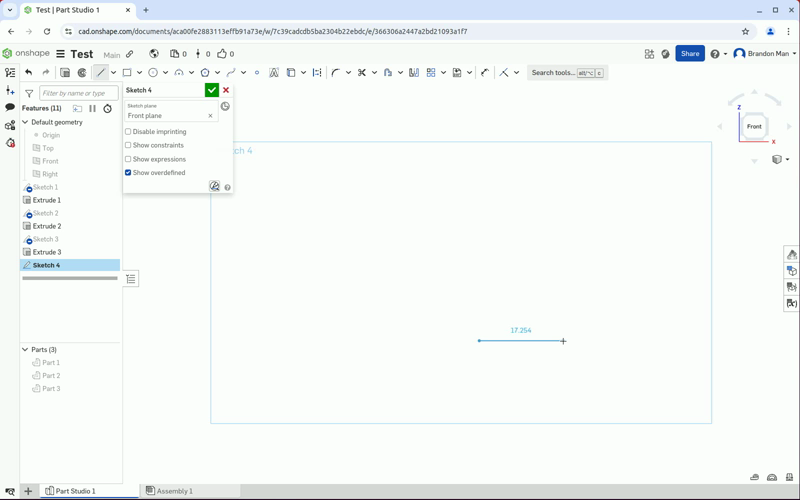
key_up(shift)
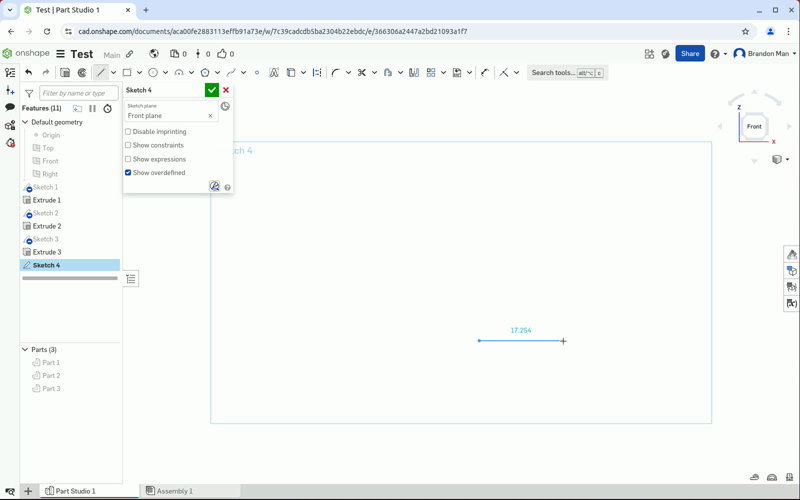
key_down(shift)
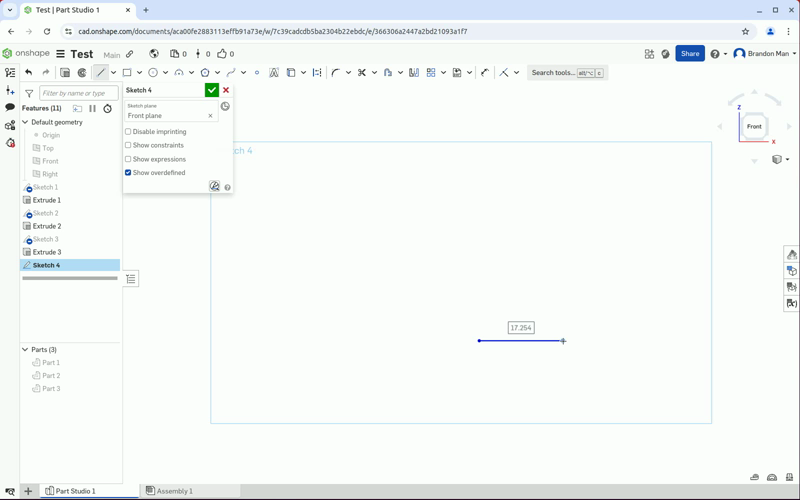
mouse_move(589, 340)
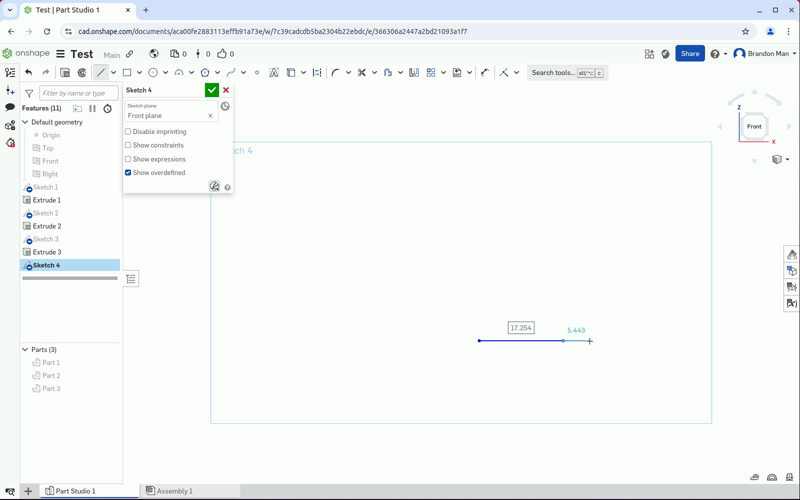
mouse_move(563, 331)
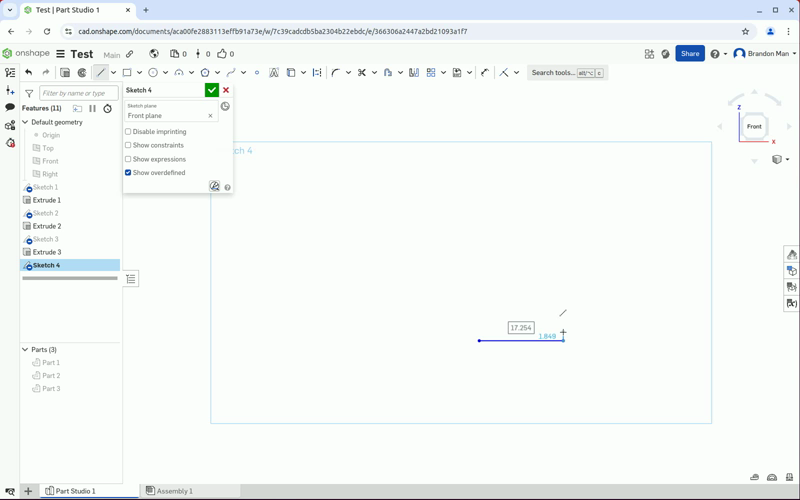
click(563, 331)
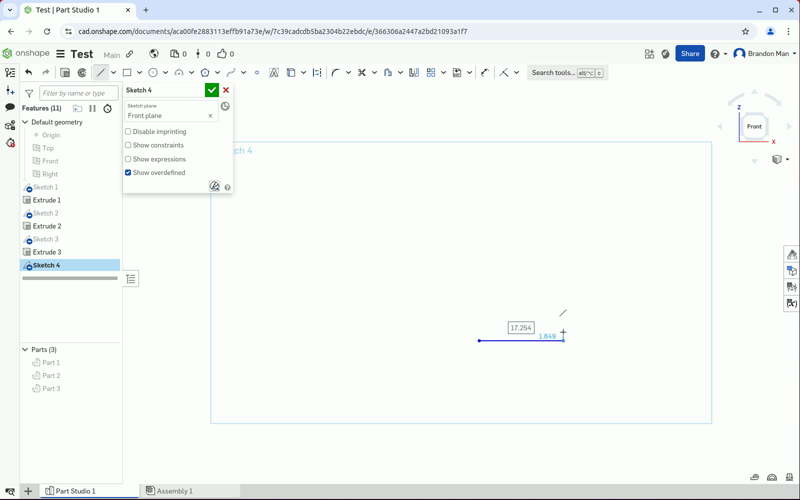
key_up(shift)
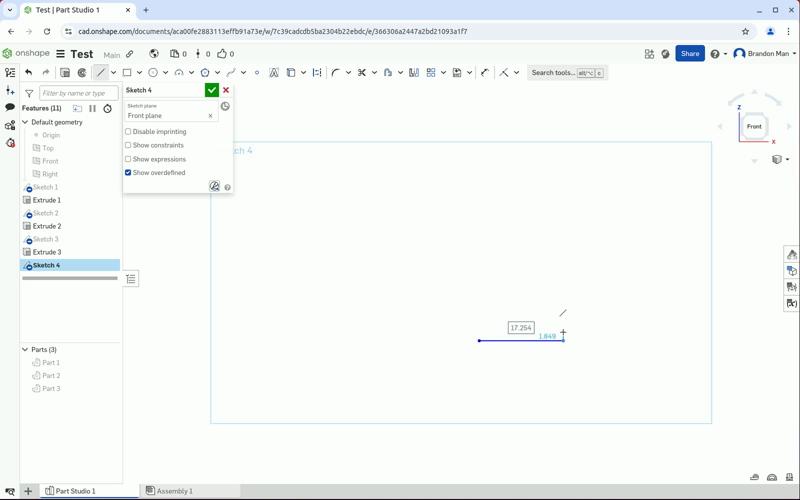
key_down(shift)
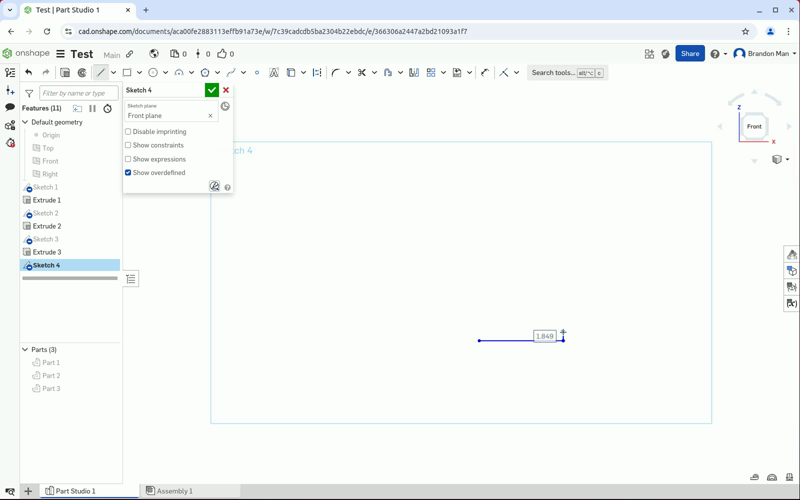
mouse_move(589, 331)
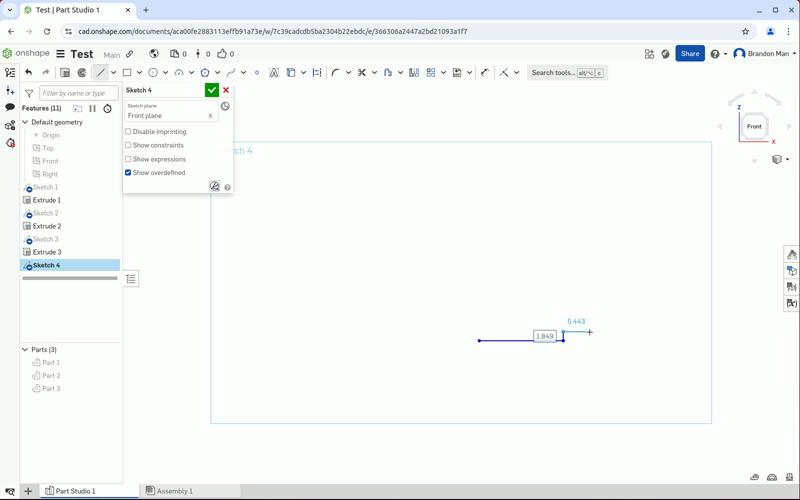
mouse_move(545, 331)
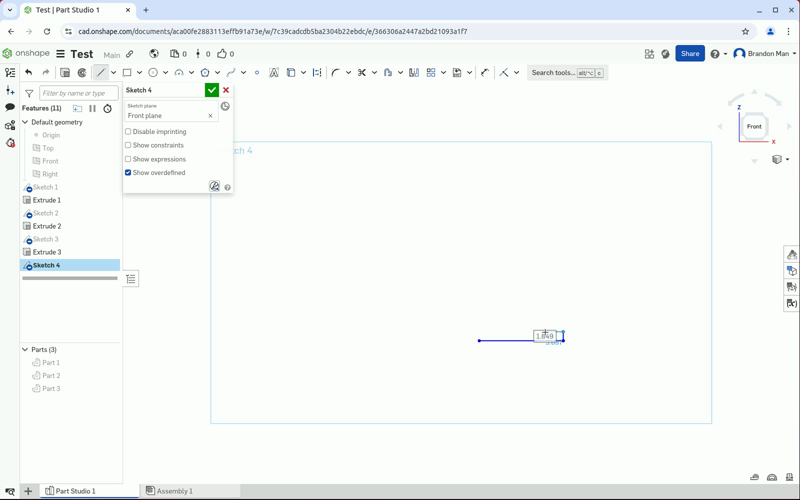
click(545, 331)
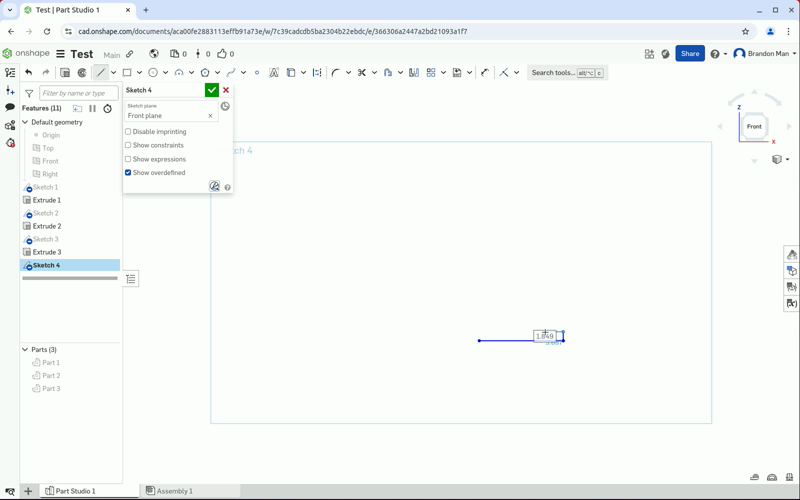
key_up(shift)
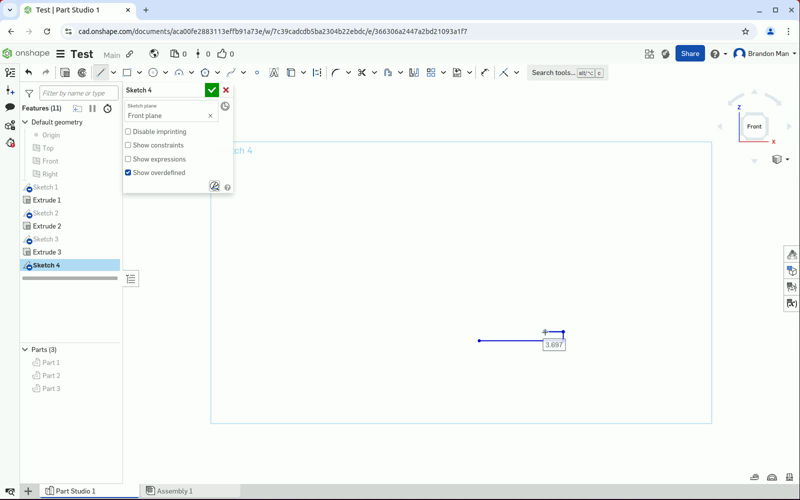
key_down(shift)
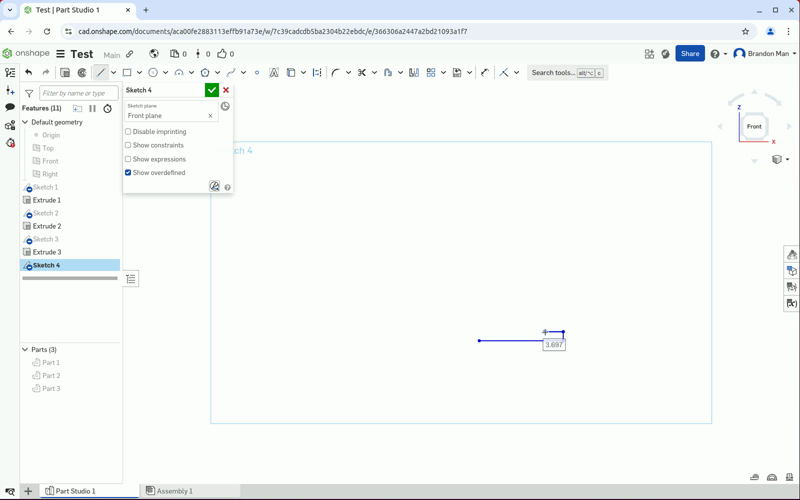
mouse_move(575, 331)
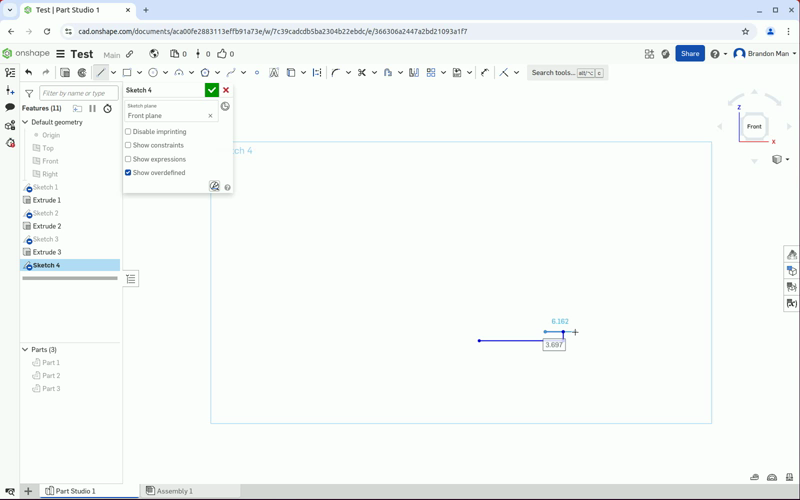
mouse_move(545, 283)
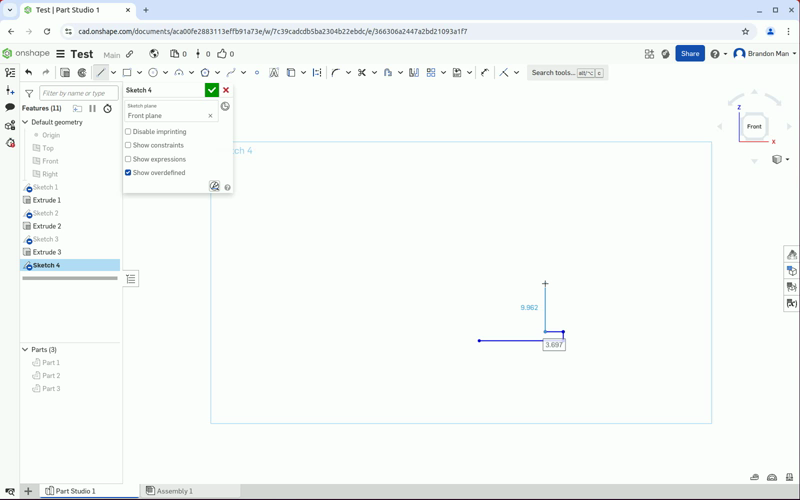
click(545, 283)
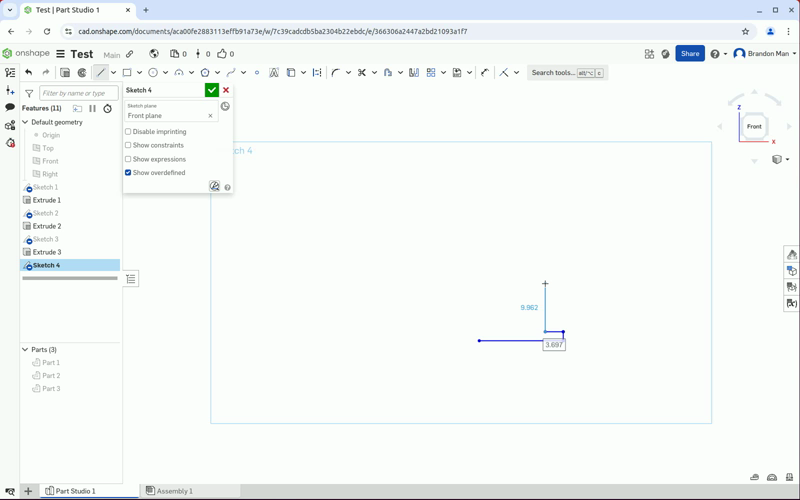
key_up(shift)
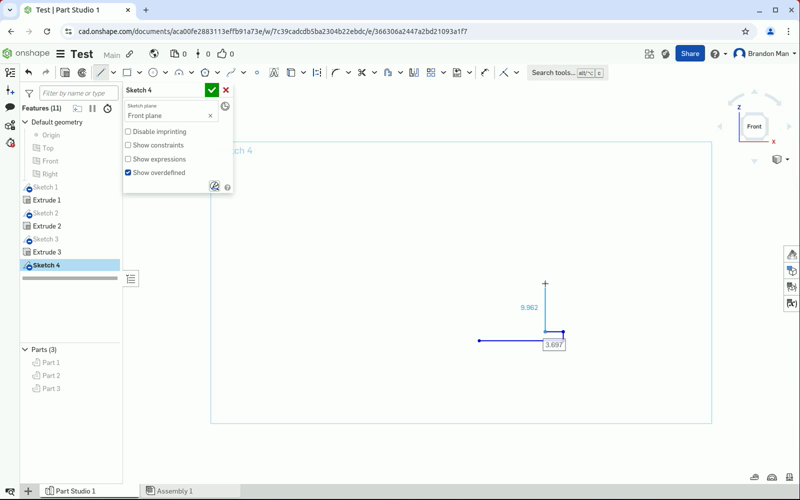
key_down(shift)
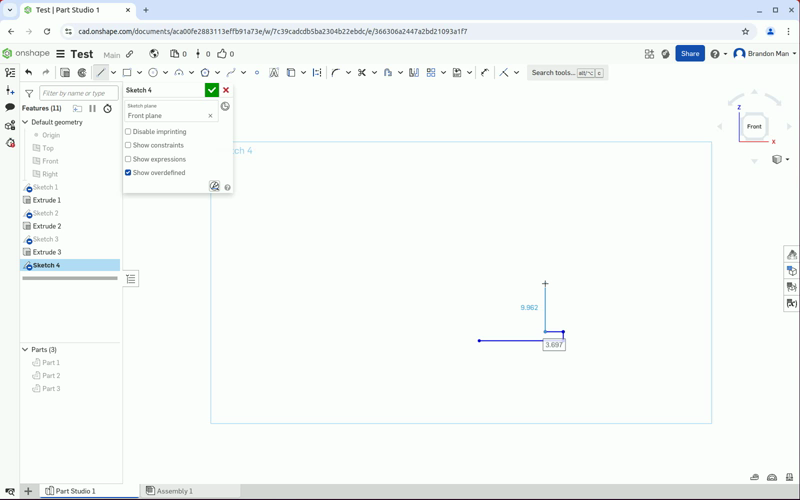
mouse_move(575, 283)
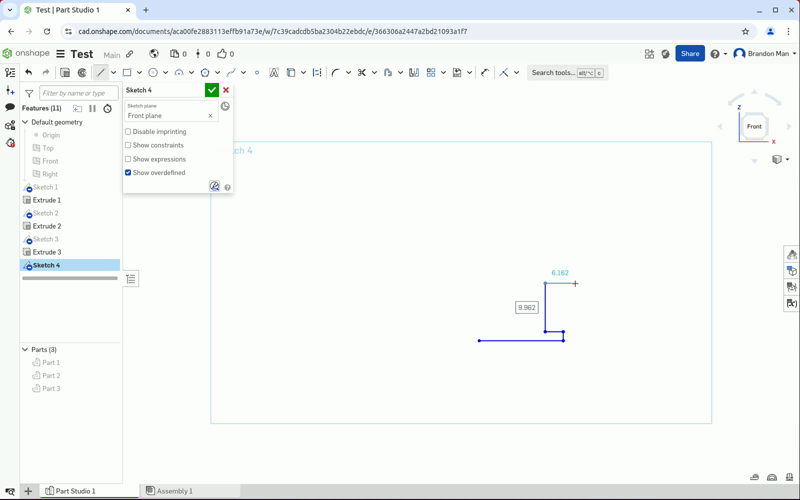
mouse_move(497, 283)
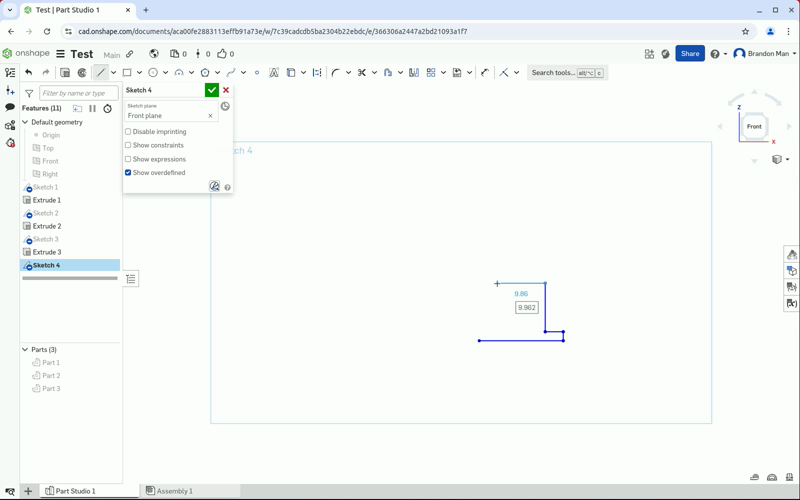
click(497, 283)
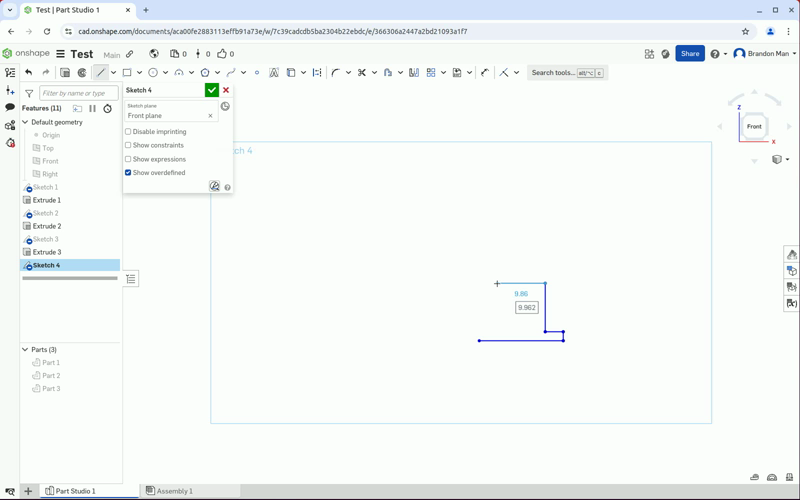
key_up(shift)
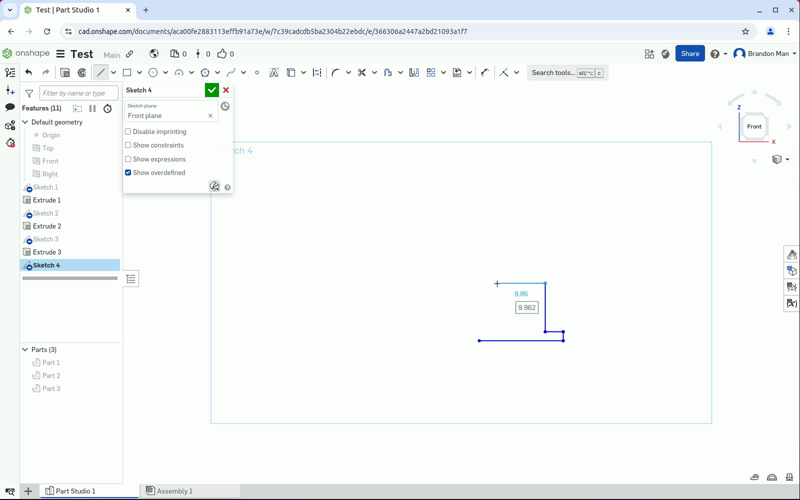
key_down(shift)
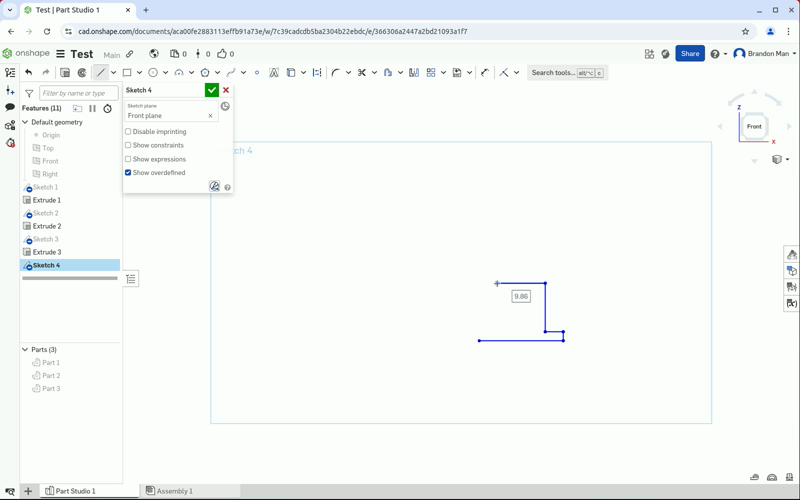
mouse_move(527, 283)
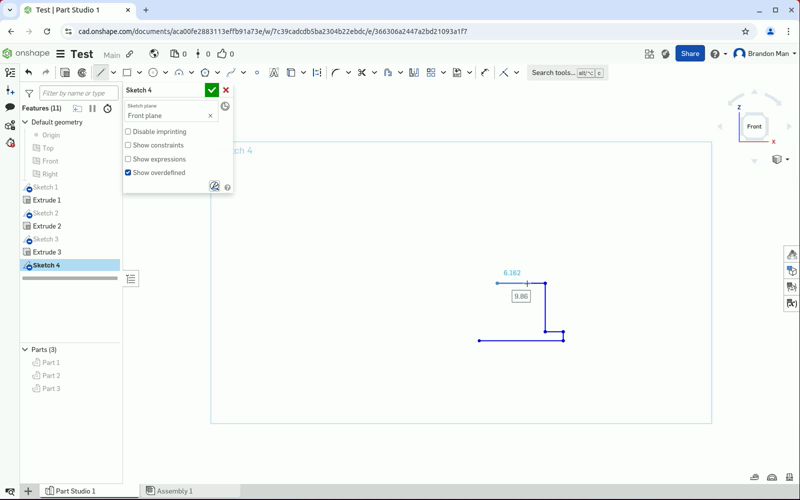
mouse_move(497, 331)
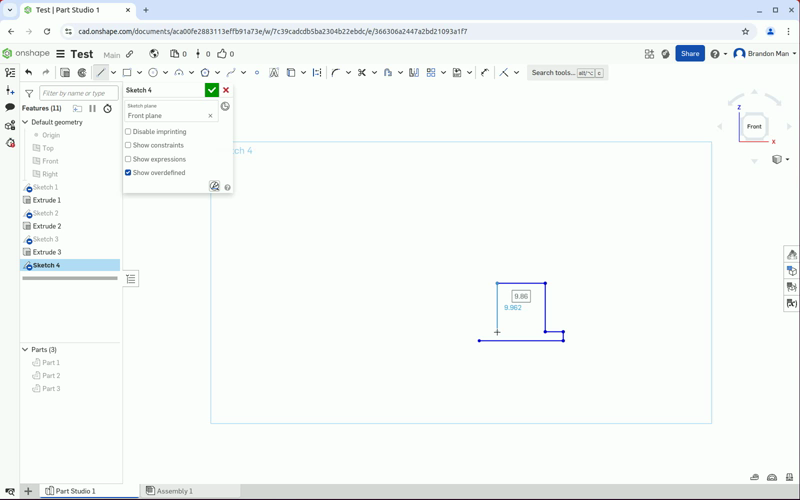
click(497, 331)
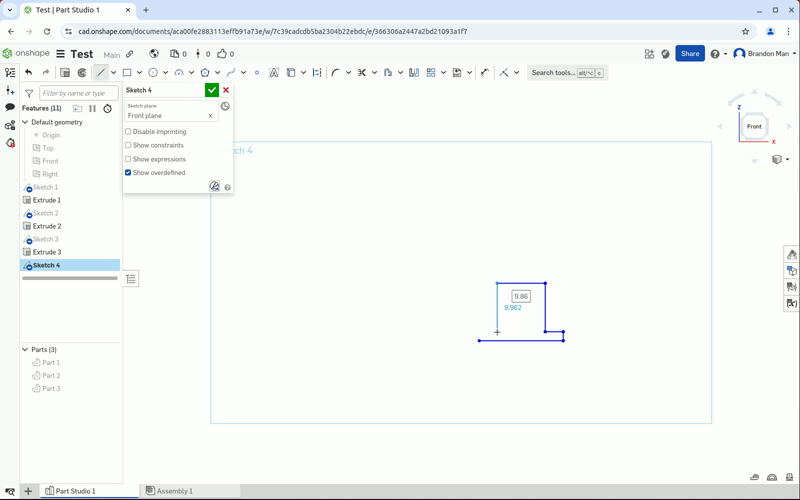
key_up(shift)
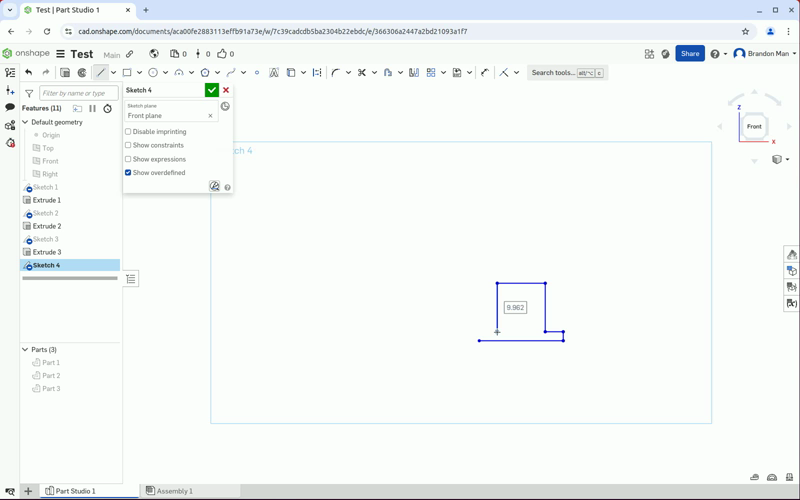
key_down(shift)
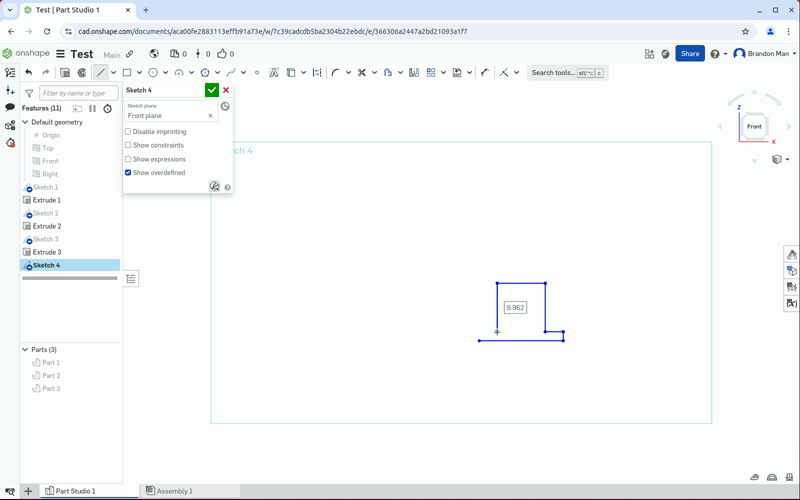
mouse_move(527, 331)
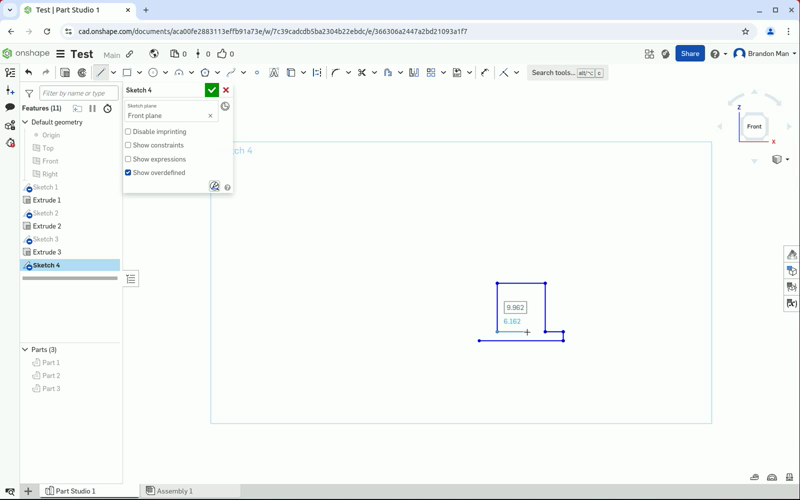
mouse_move(479, 331)
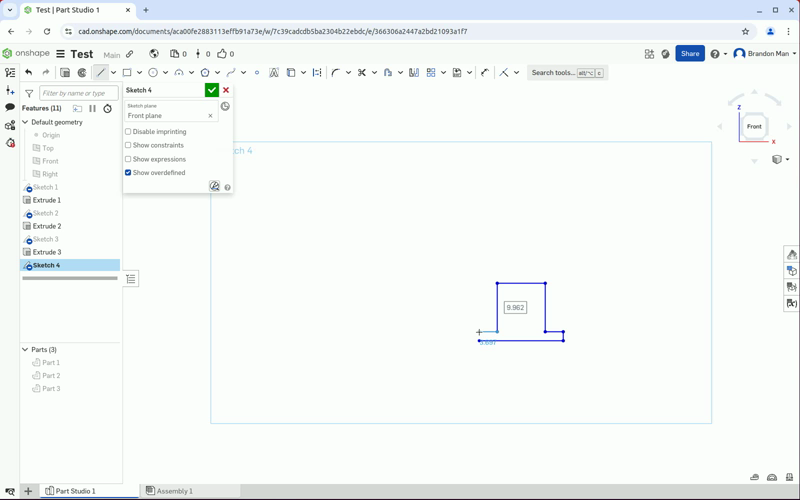
click(479, 331)
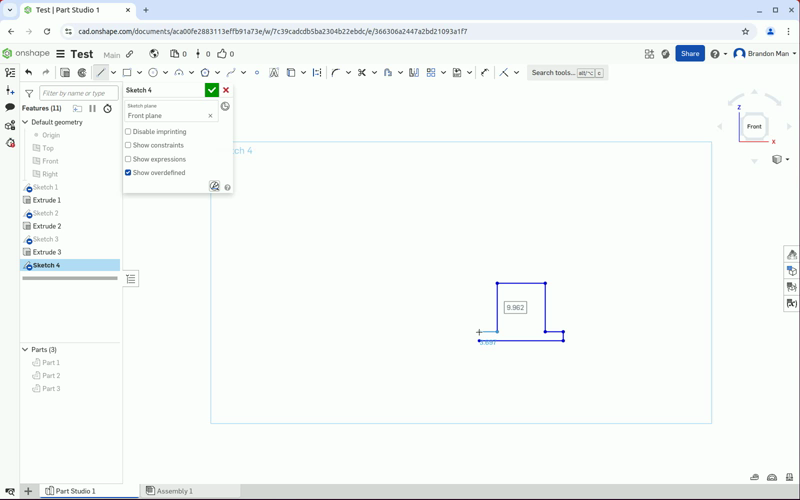
key_up(shift)
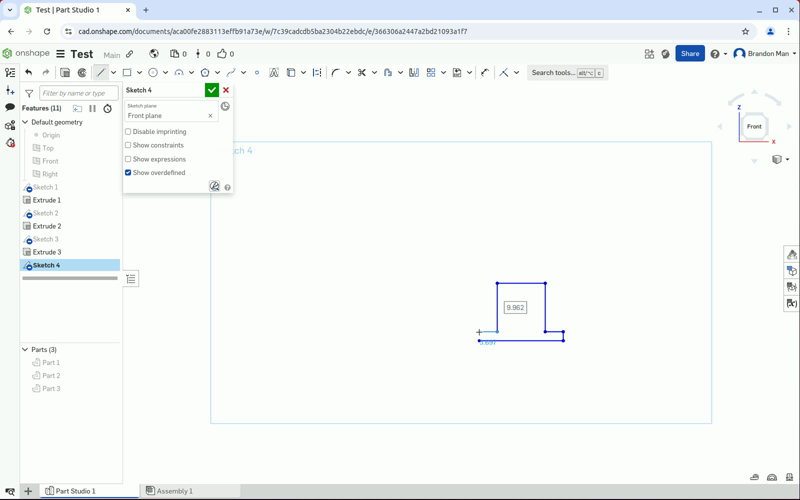
mouse_move(509, 331)
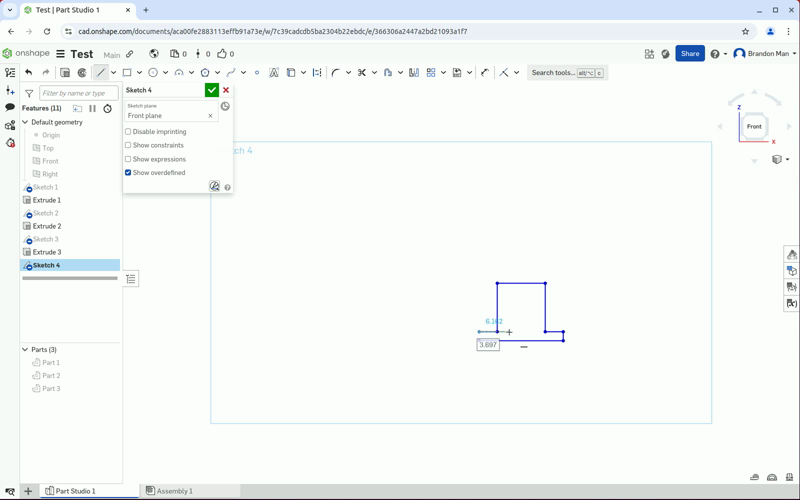
key_down(shift)
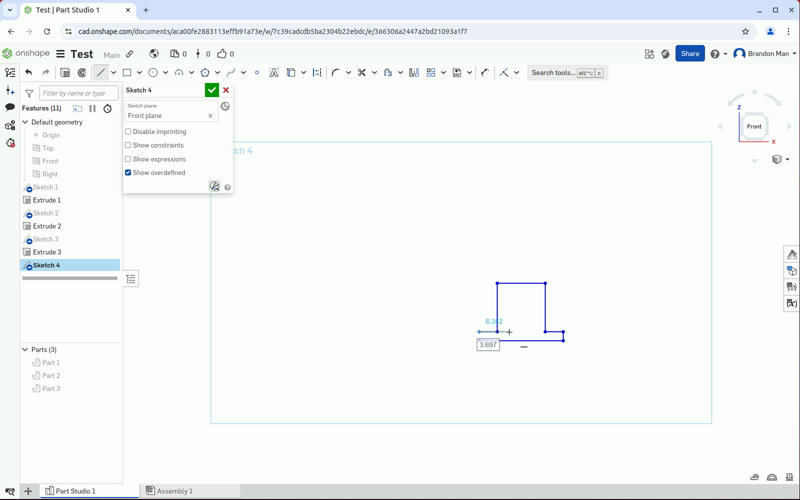
mouse_move(479, 340)
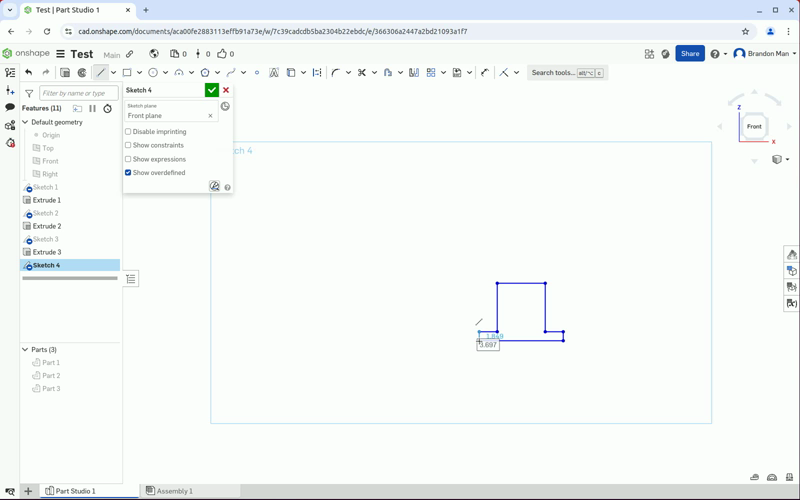
key_up(shift)
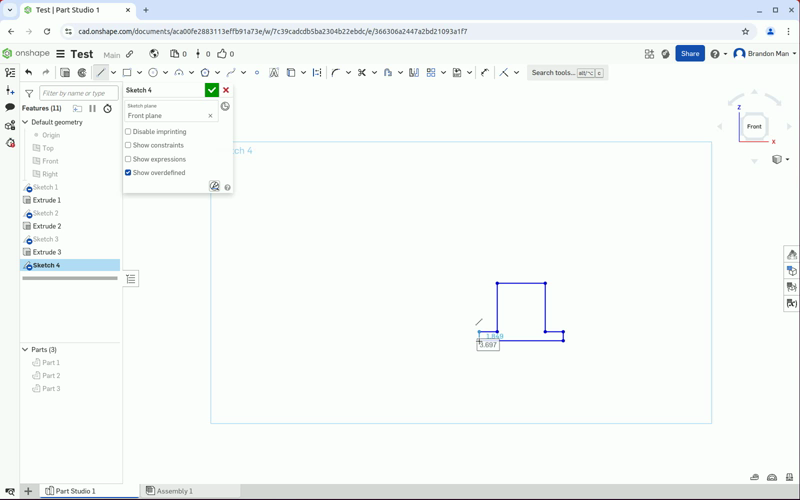
click(479, 340)
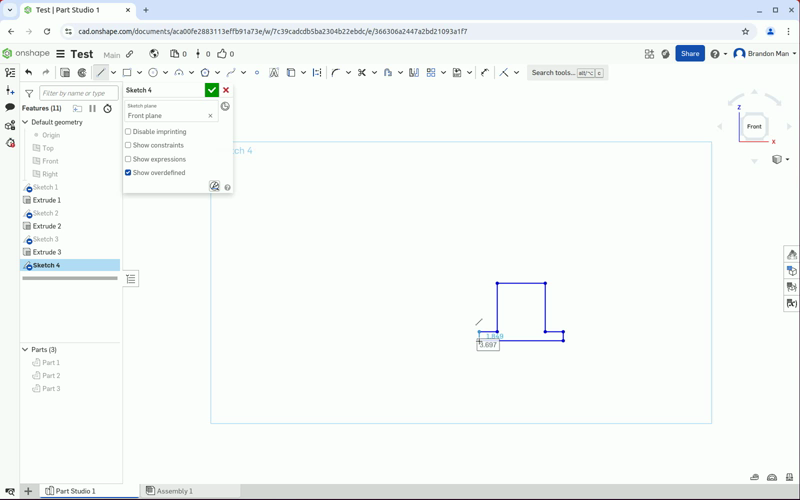
key(esc)
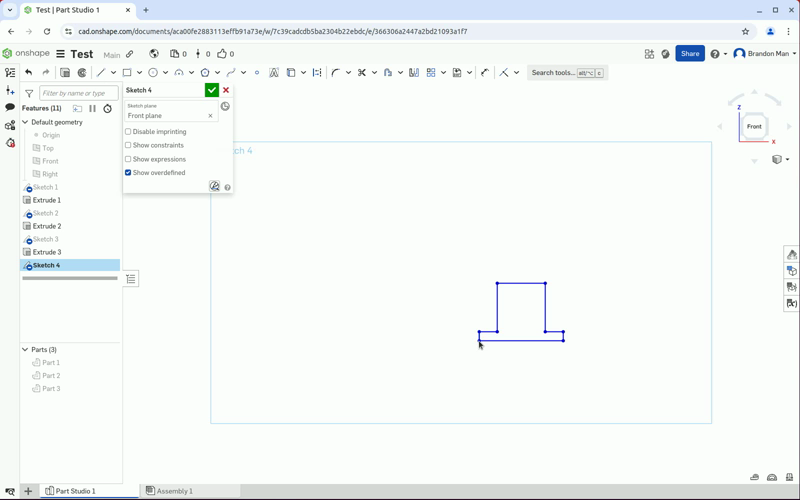
mouse_move(502, 327)
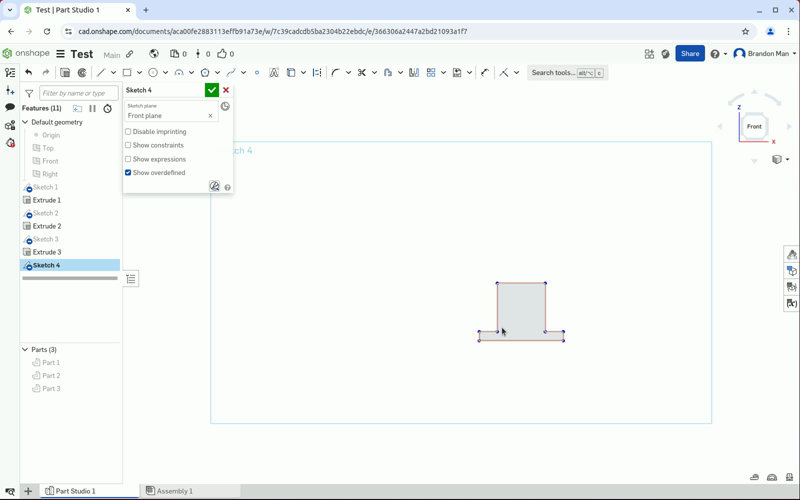
click(502, 327)
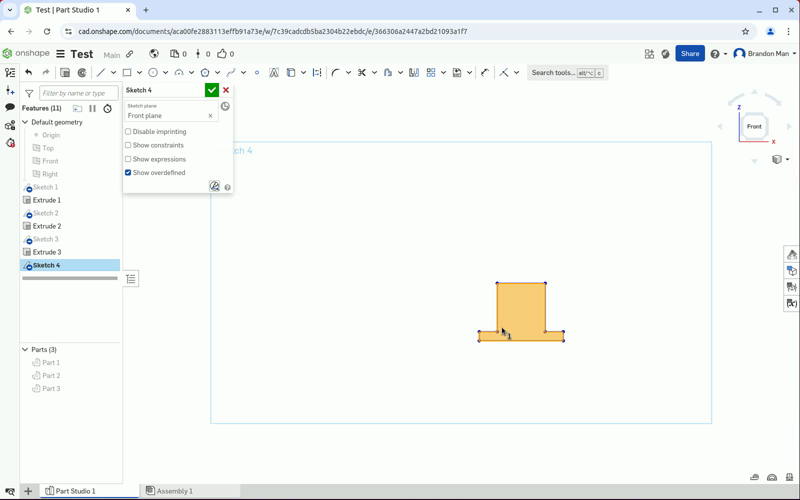
mouse_move(73, 352)
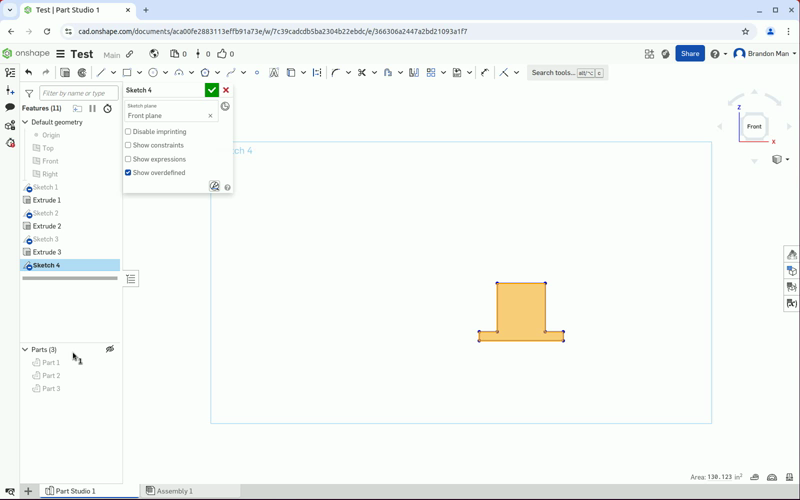
key(shift+y)
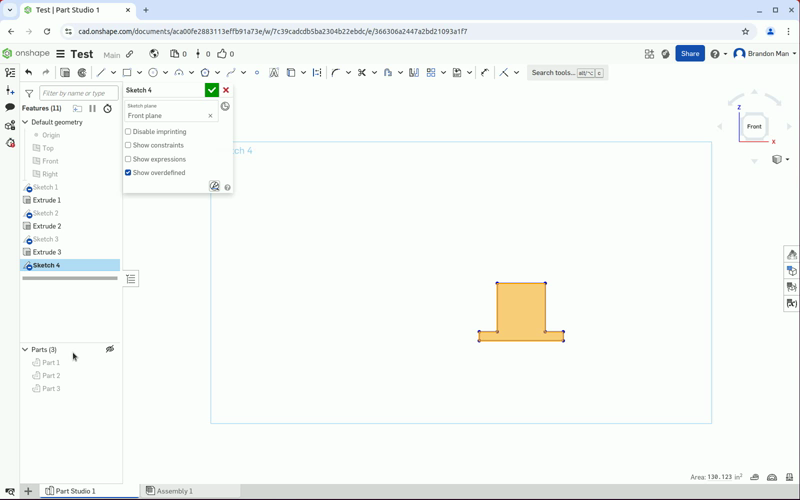
key(shift+e)
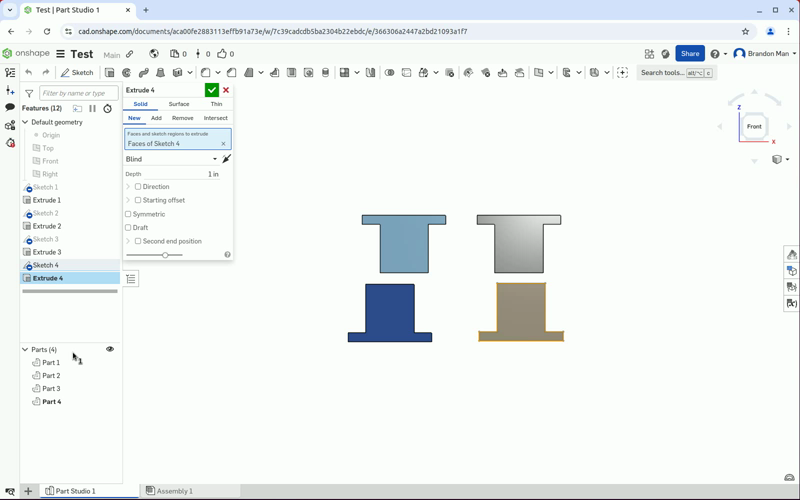
mouse_move(143, 106)
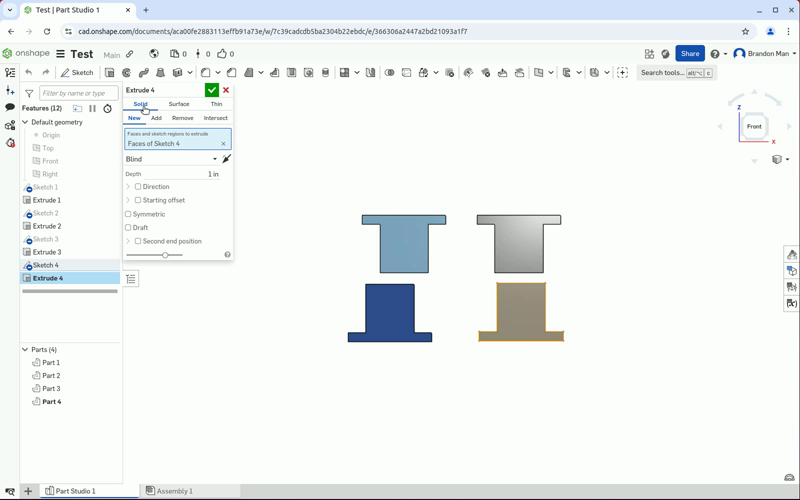
click(143, 106)
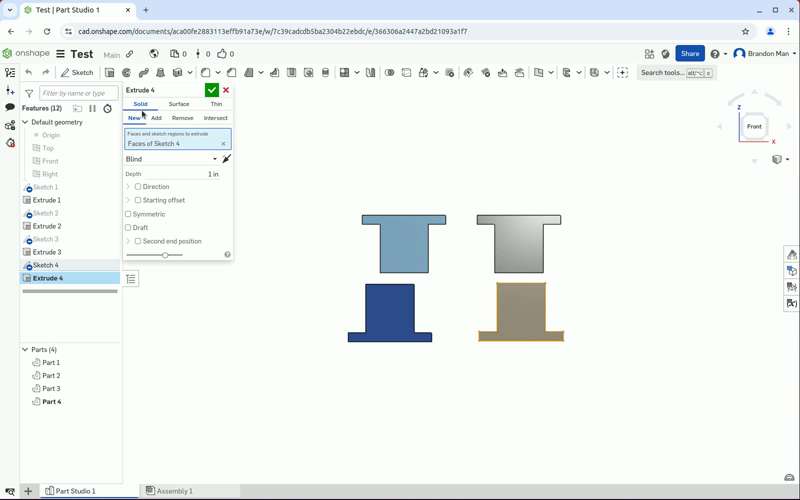
mouse_move(137, 120)
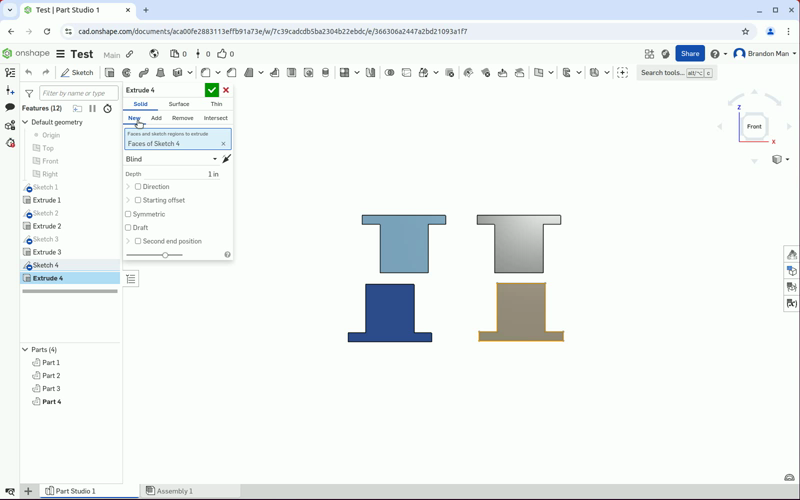
click(137, 120)
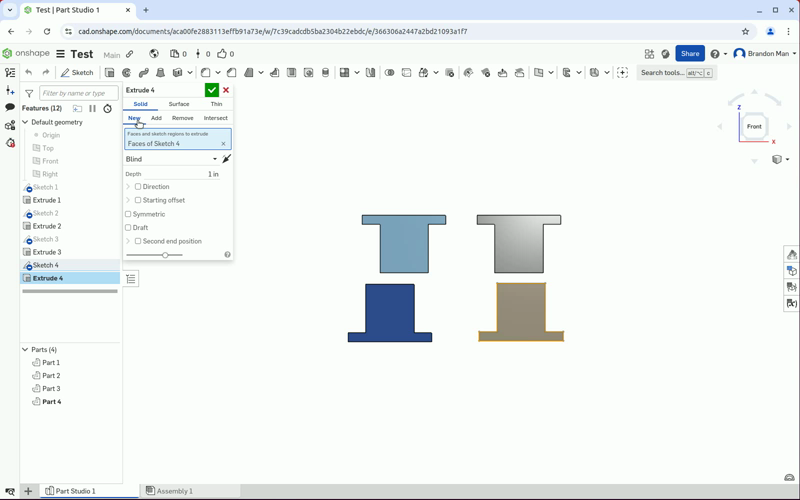
key(tab, 4)
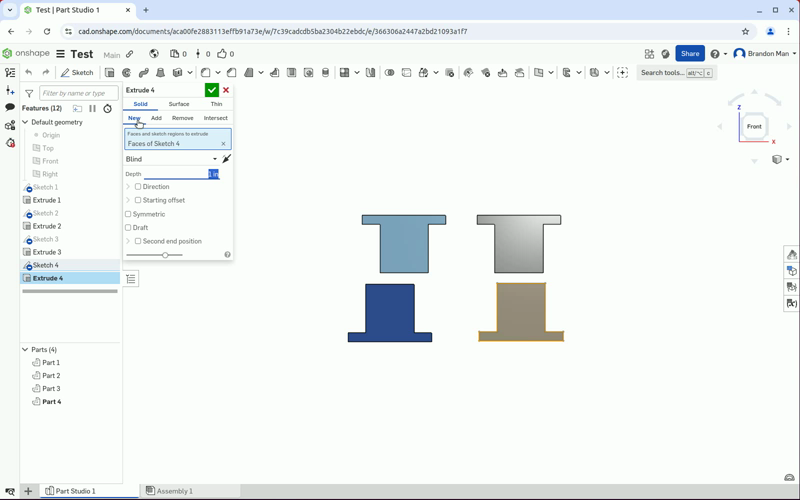
text(0.963)
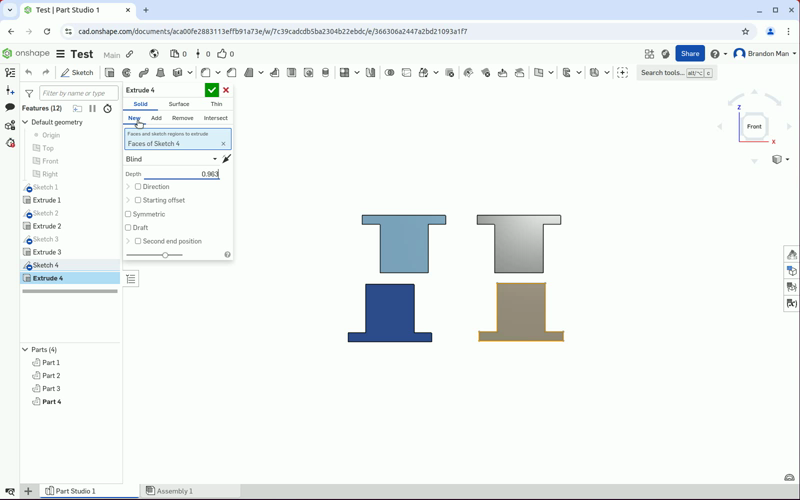
key(enter)
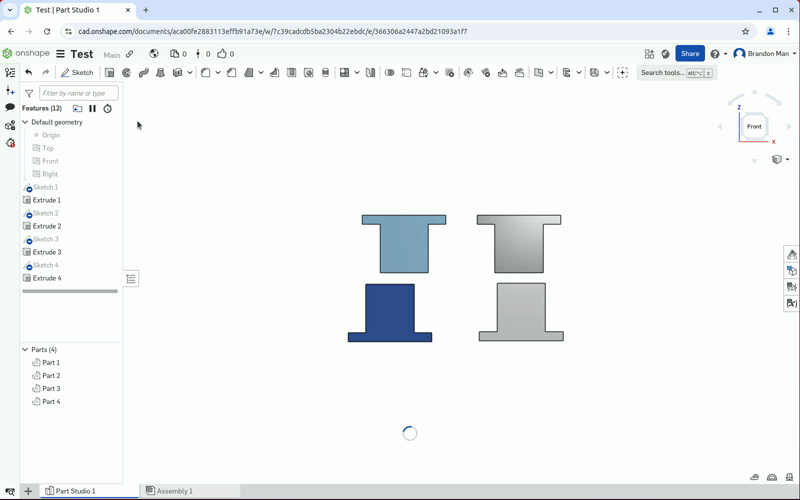
key(shift+h)
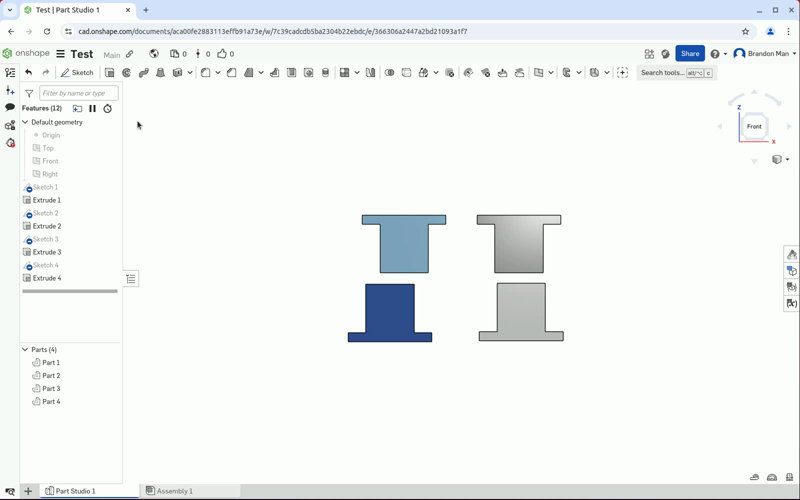
key(shift+h)
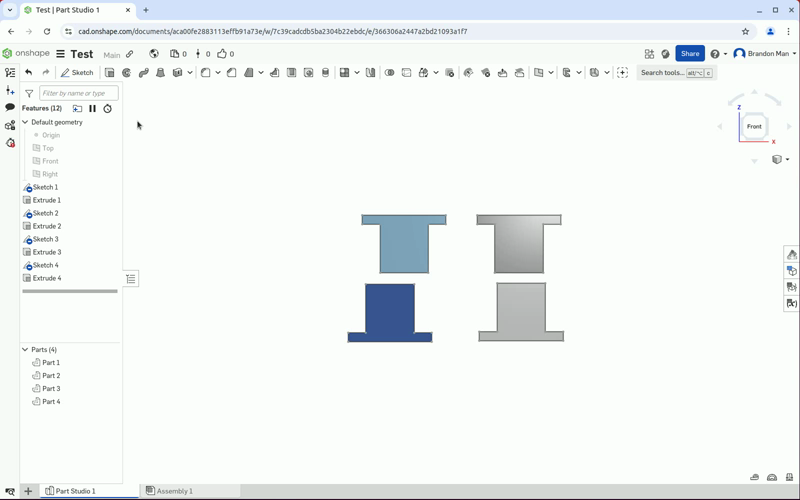
key(shift+7)
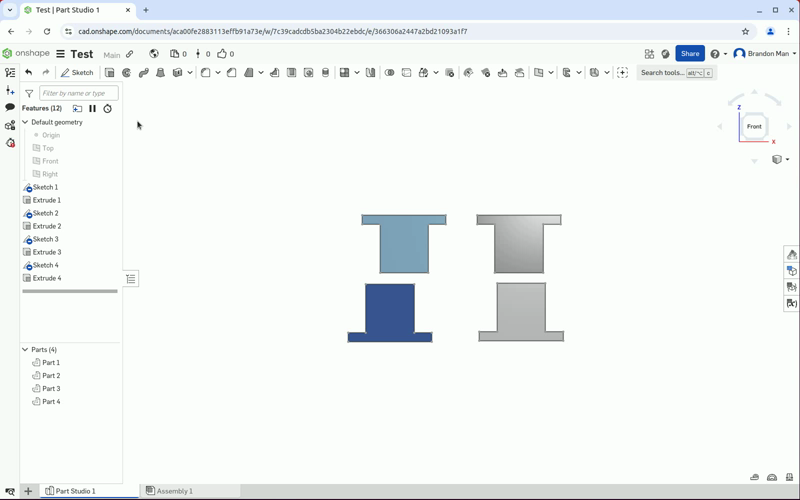
key(left, 2)
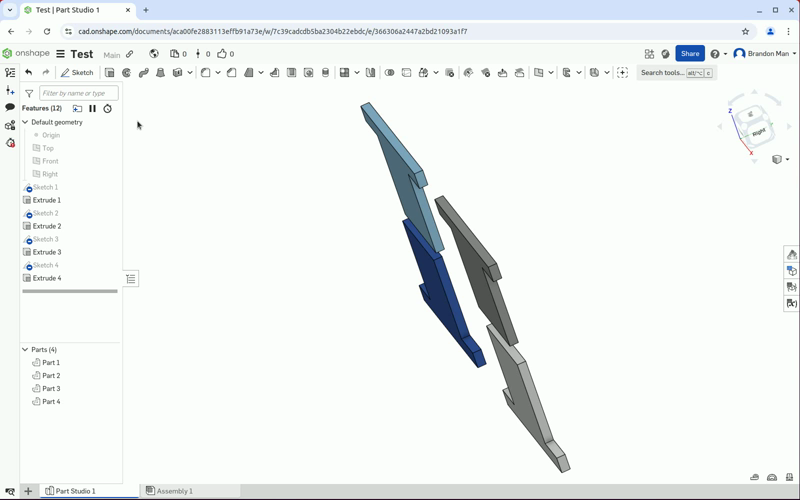
key(down, 2)
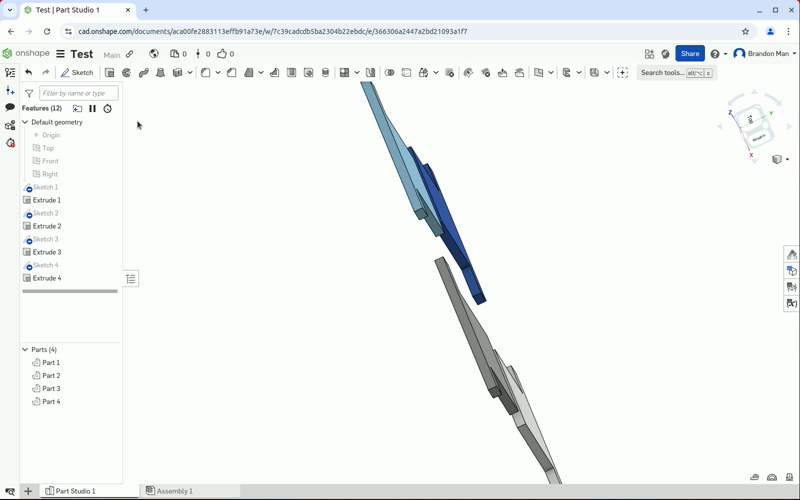
key(up, 2)
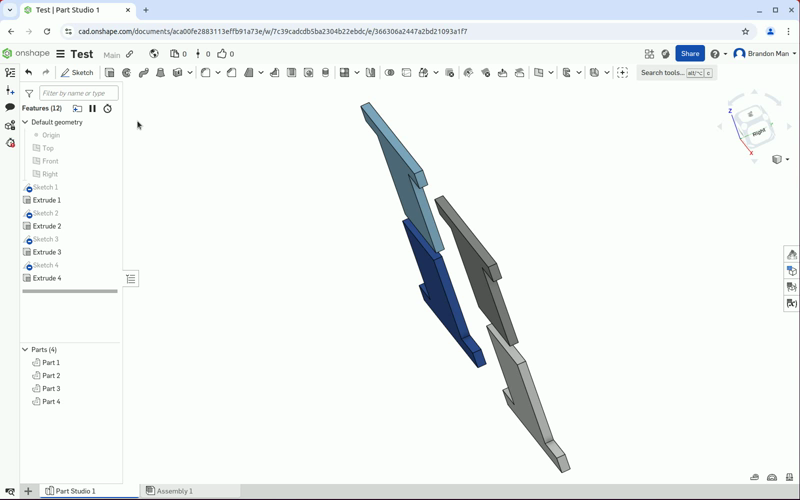
key(right, 2)
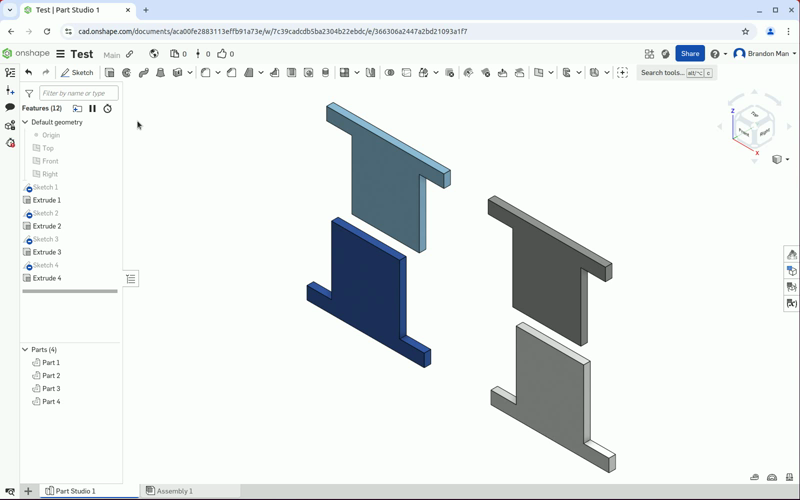
mouse_move(73, 189)
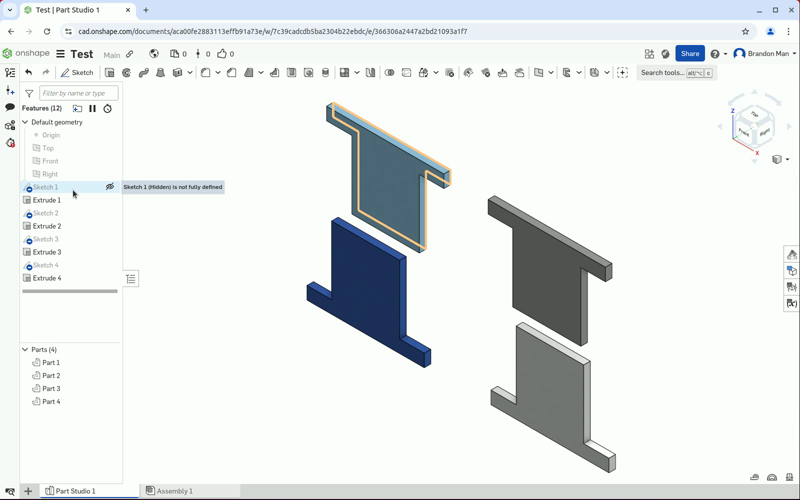
click(73, 189)